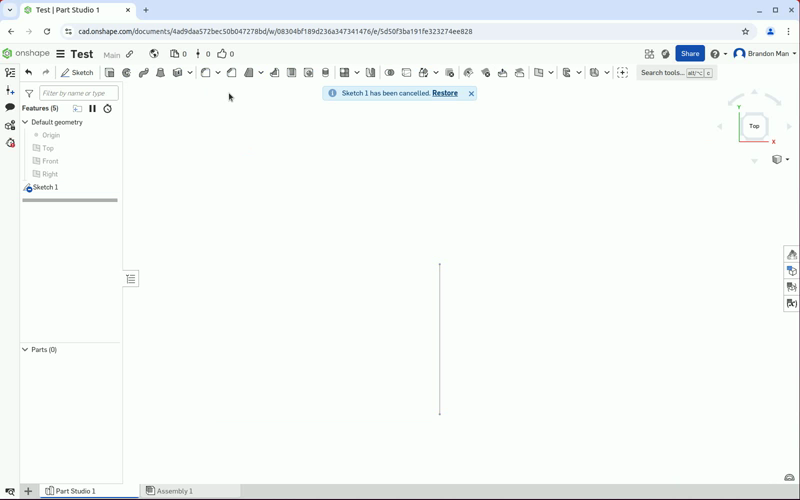
key(shift+h)
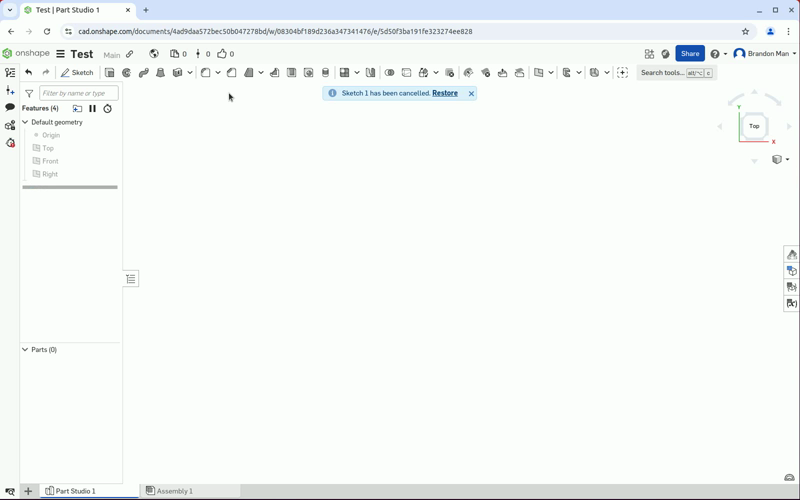
key(shift+s)
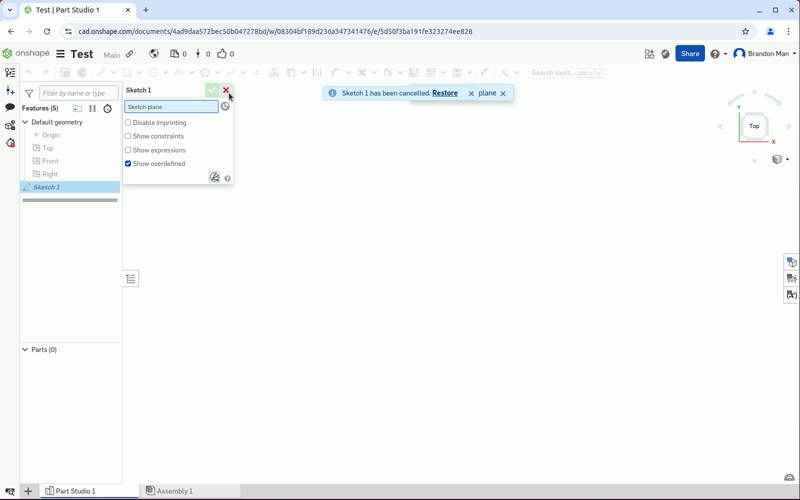
mouse_move(73, 150)
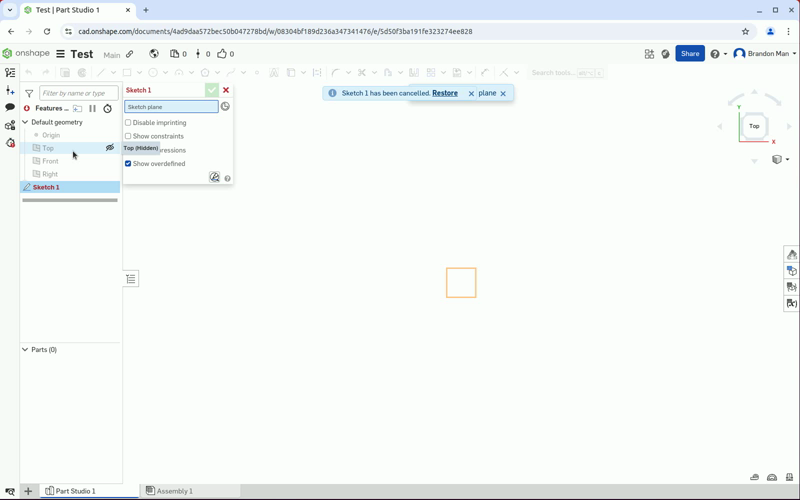
click(73, 150)
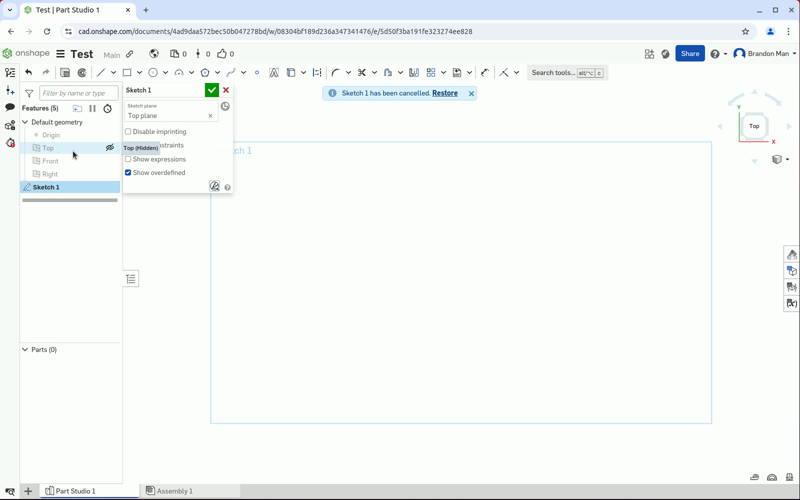
mouse_move(73, 352)
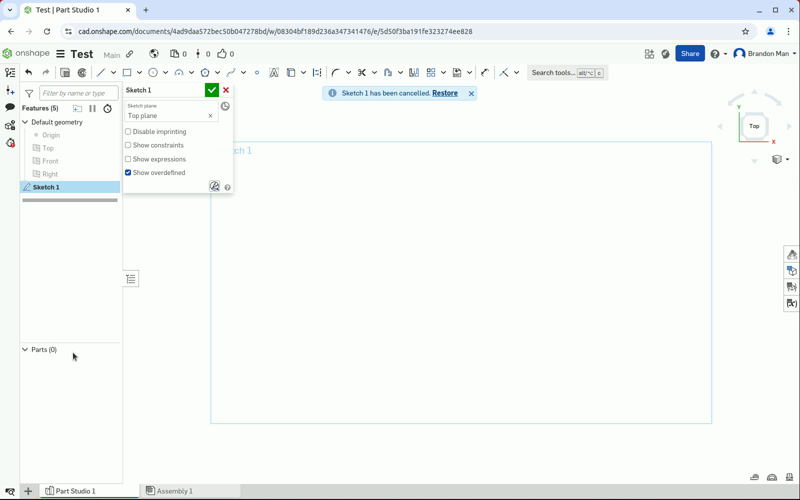
key(y)
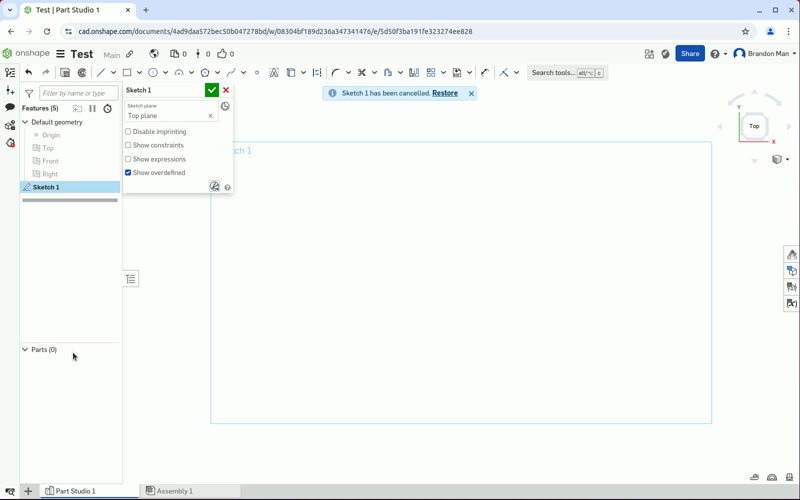
key(l)
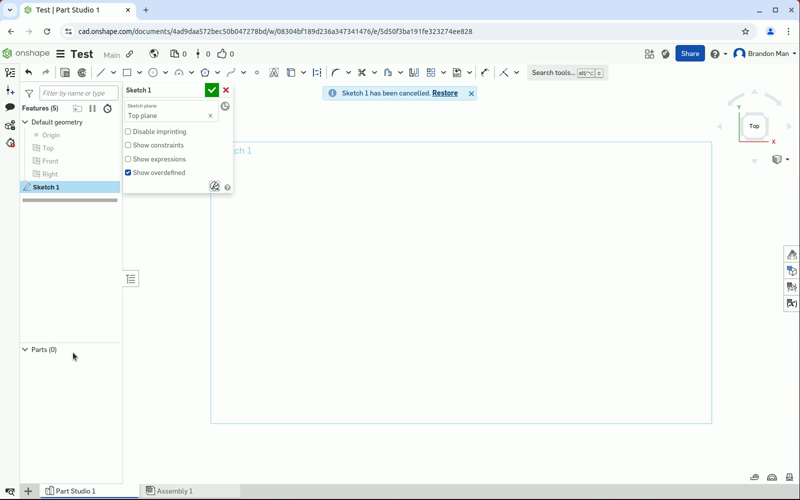
key_down(shift)
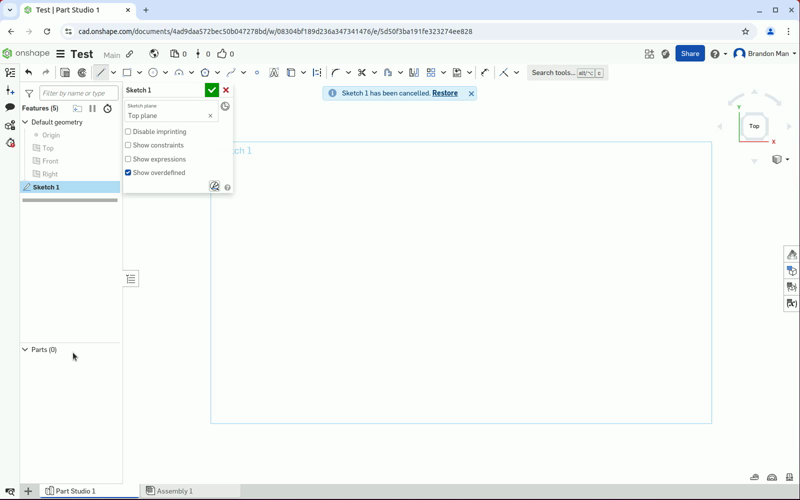
mouse_move(355, 315)
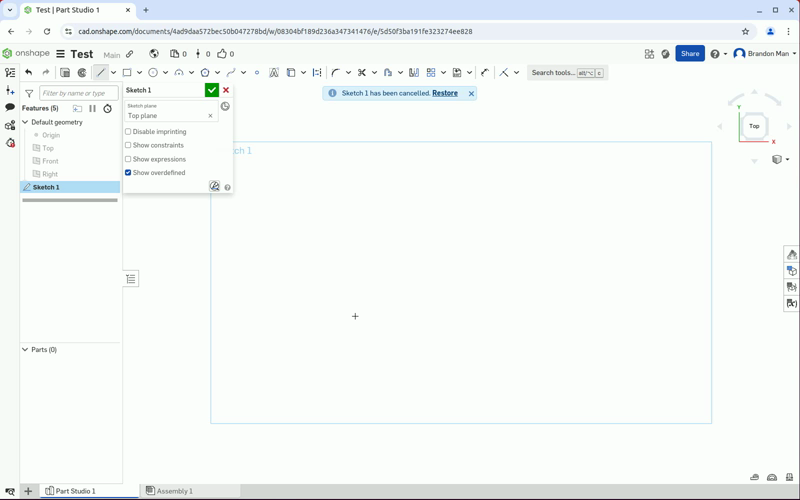
click(355, 315)
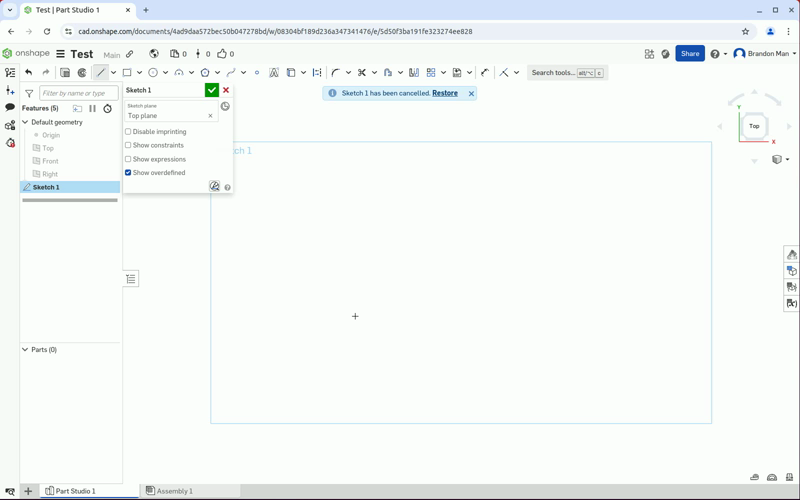
key_up(shift)
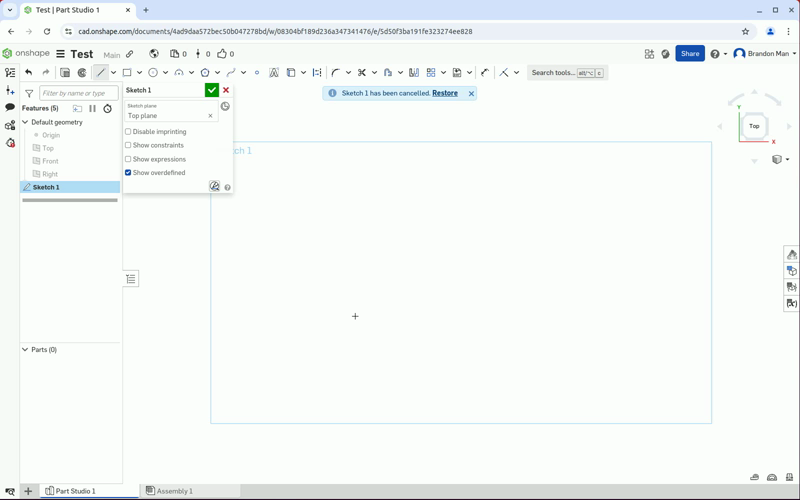
key_down(shift)
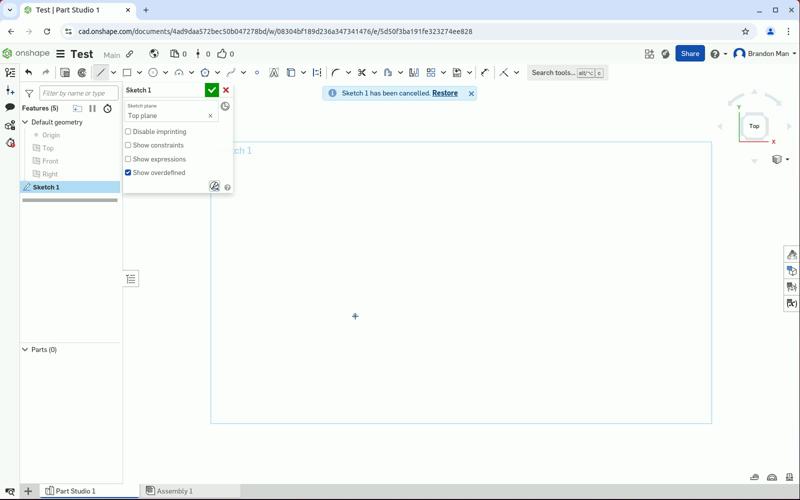
mouse_move(565, 315)
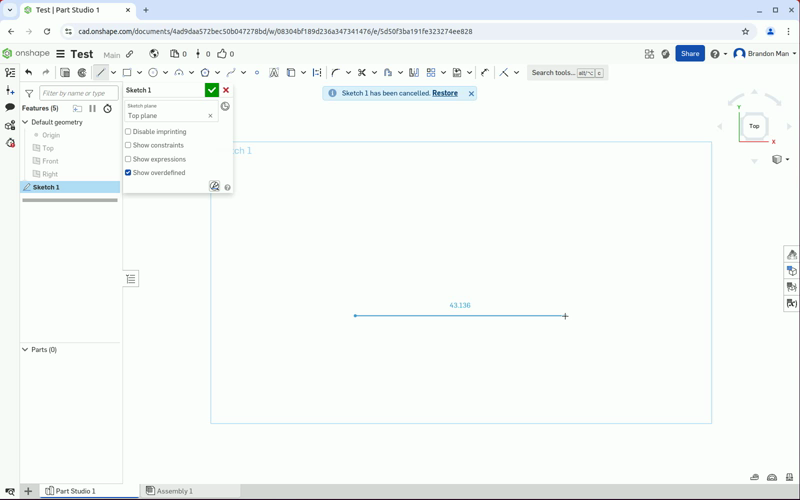
click(565, 315)
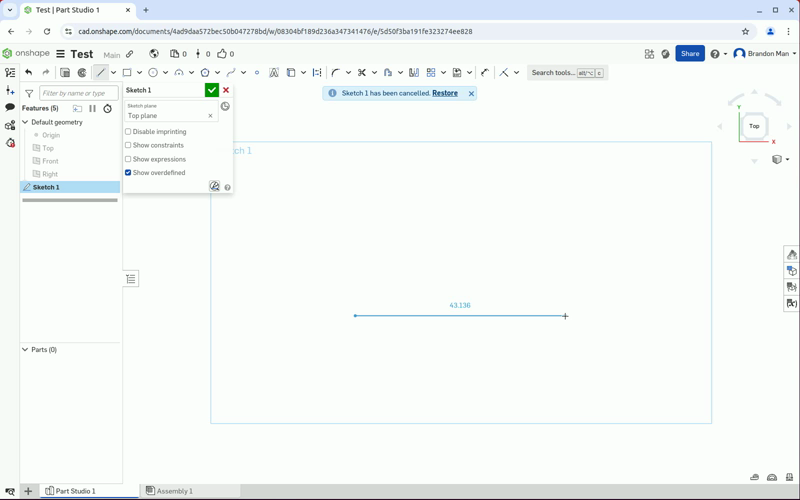
key_up(shift)
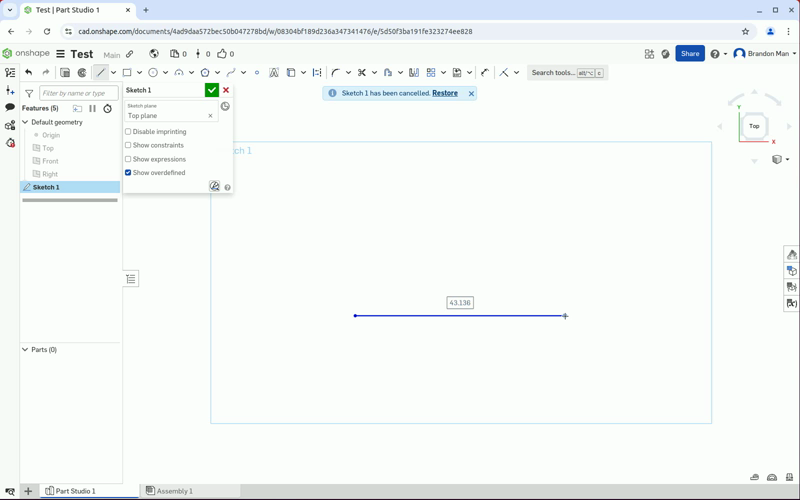
key_down(shift)
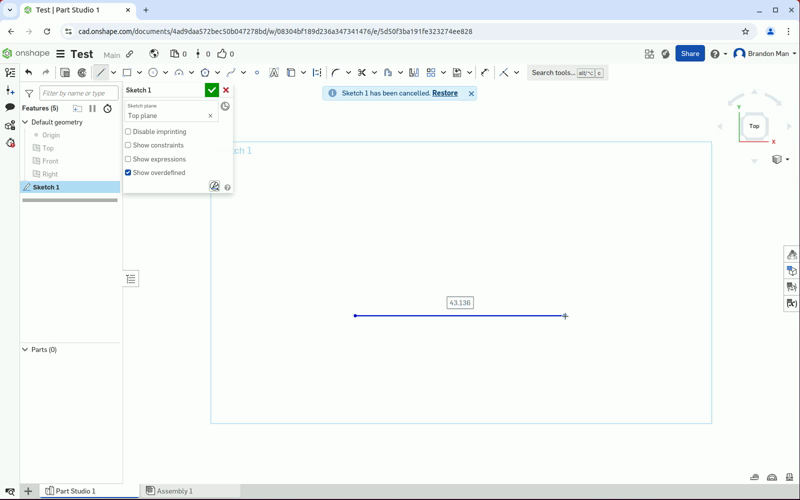
mouse_move(565, 249)
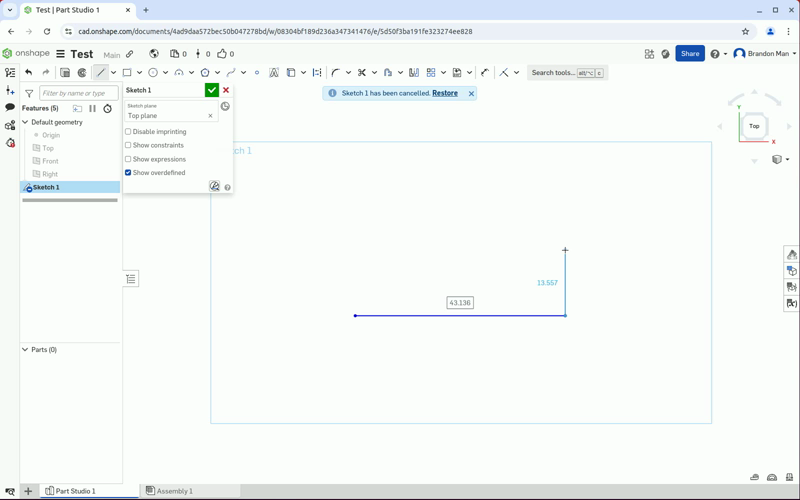
click(565, 249)
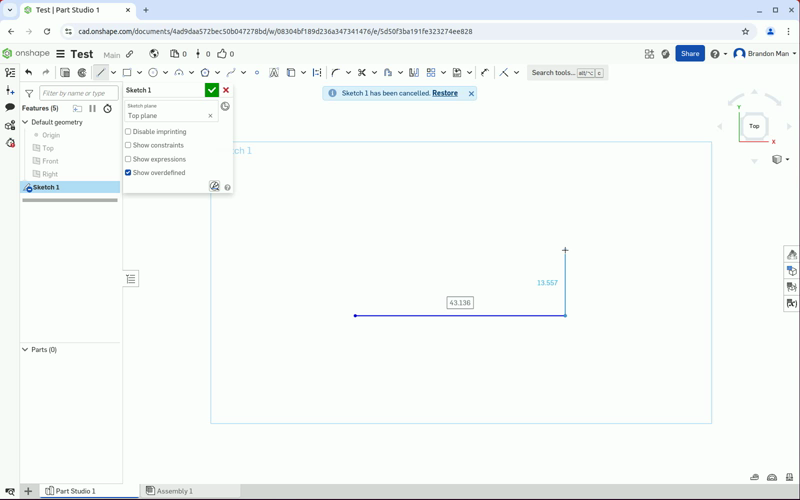
key_up(shift)
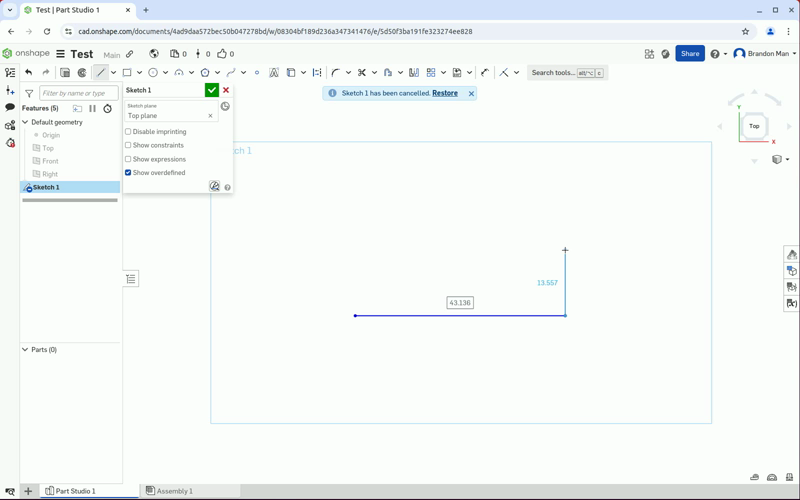
key_down(shift)
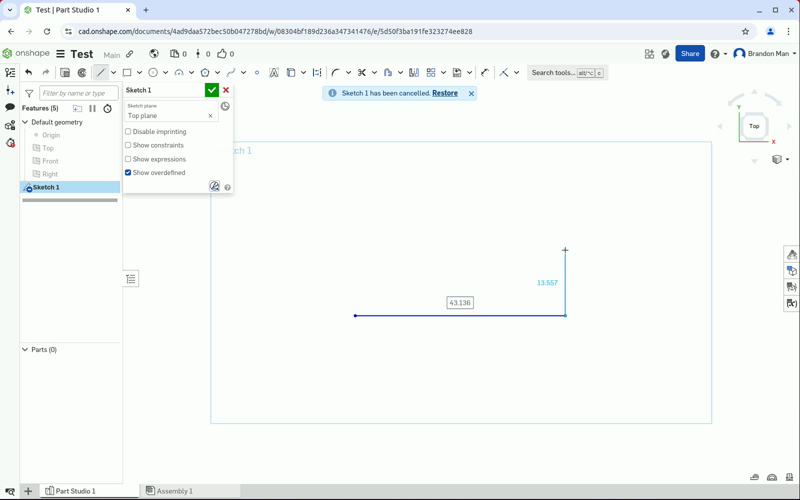
mouse_move(355, 249)
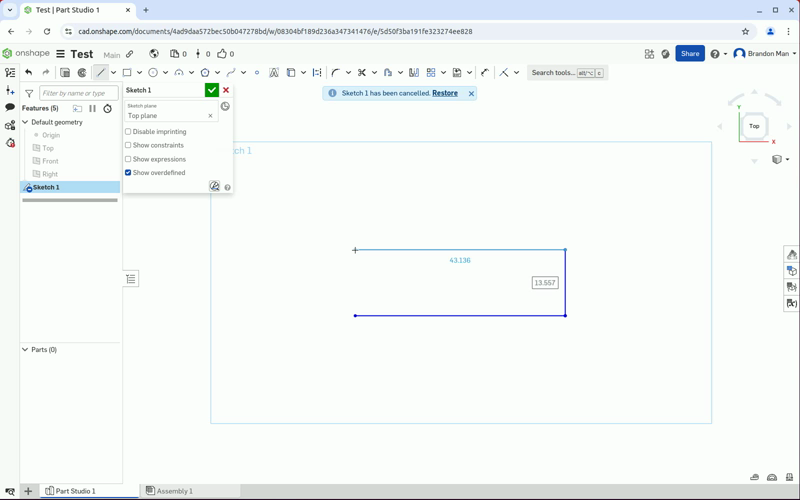
click(355, 249)
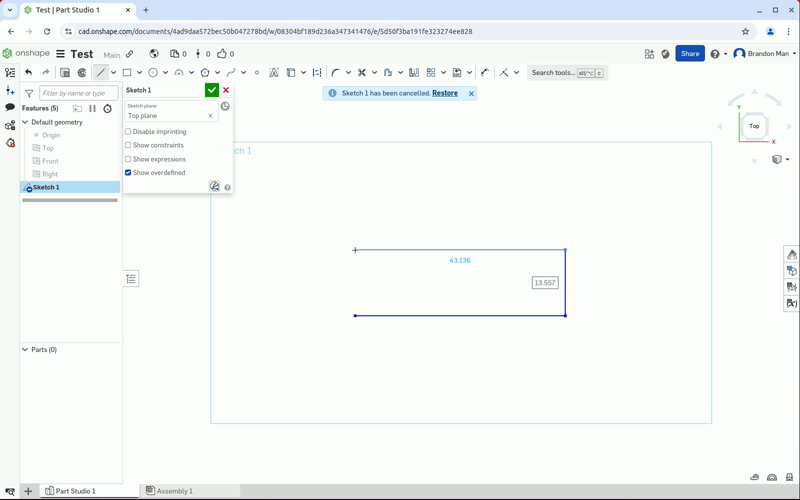
key_up(shift)
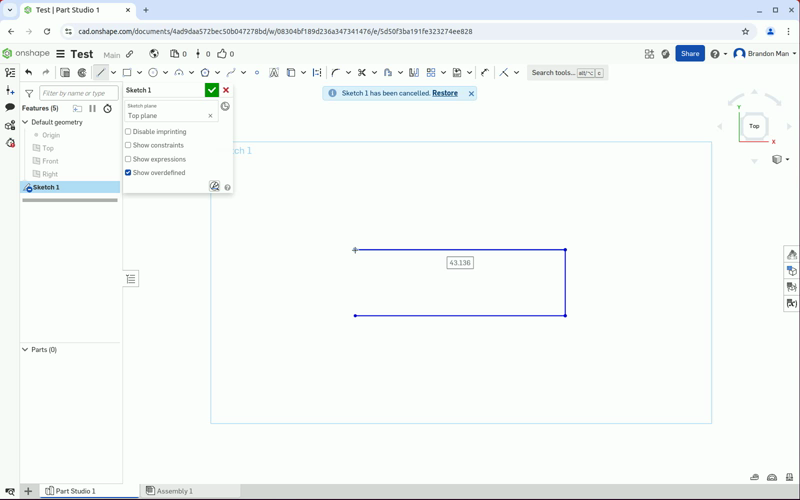
key_down(shift)
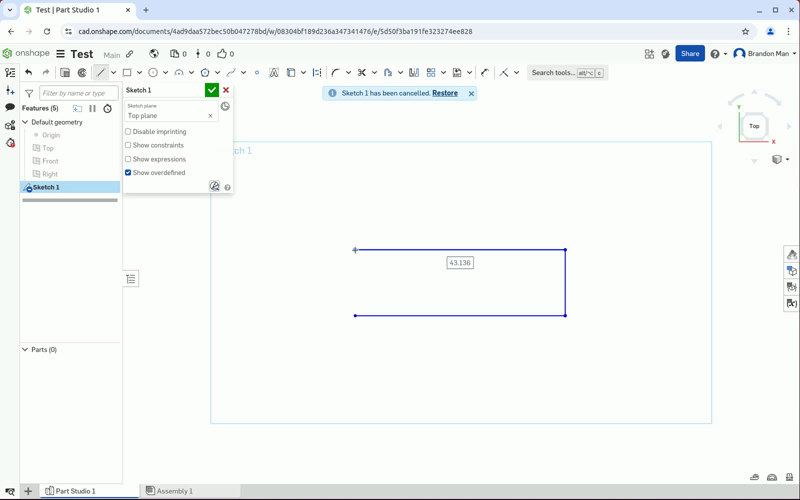
mouse_move(355, 315)
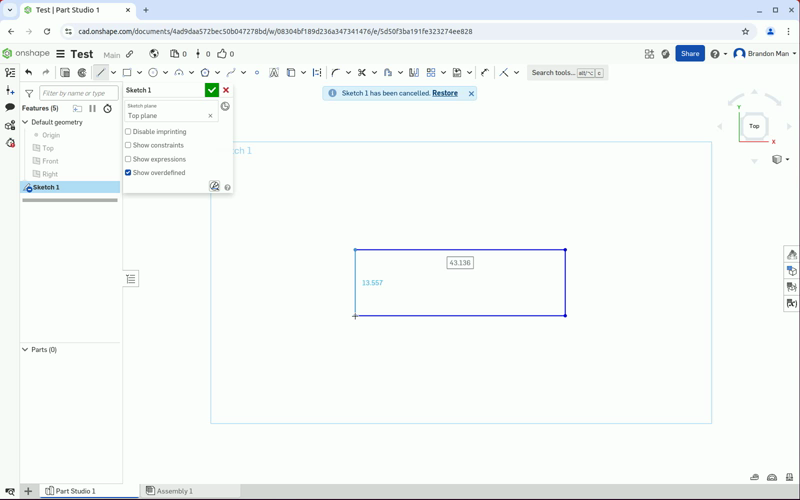
key_up(shift)
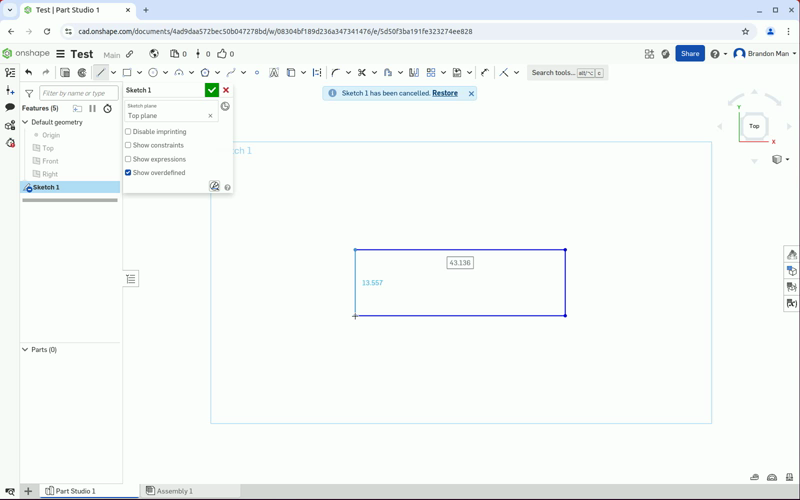
click(355, 315)
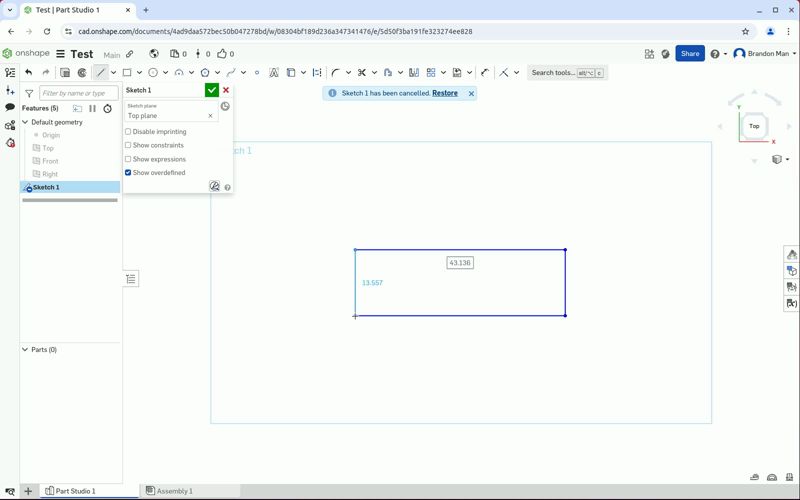
key(esc)
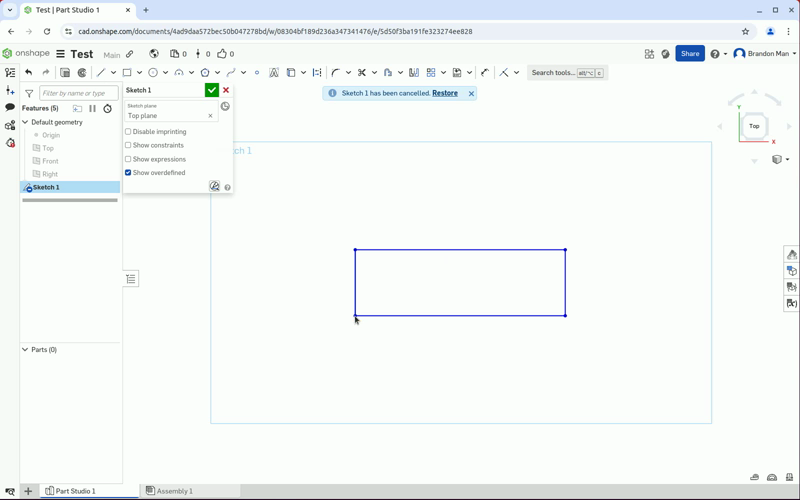
mouse_move(461, 294)
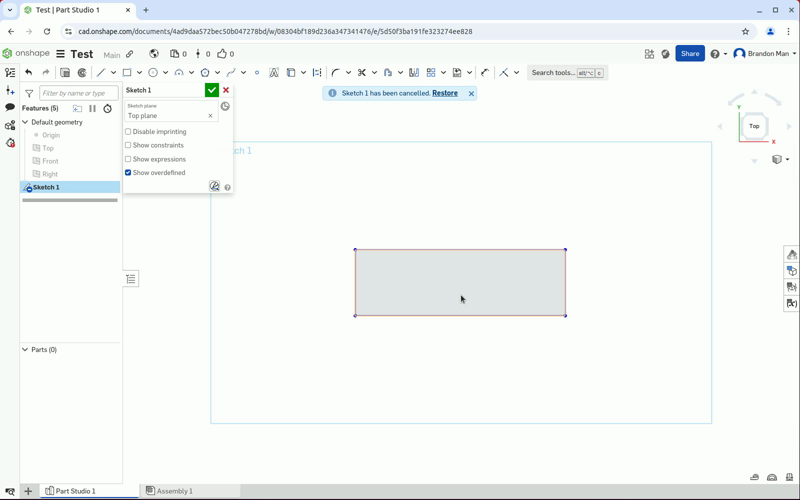
click(461, 294)
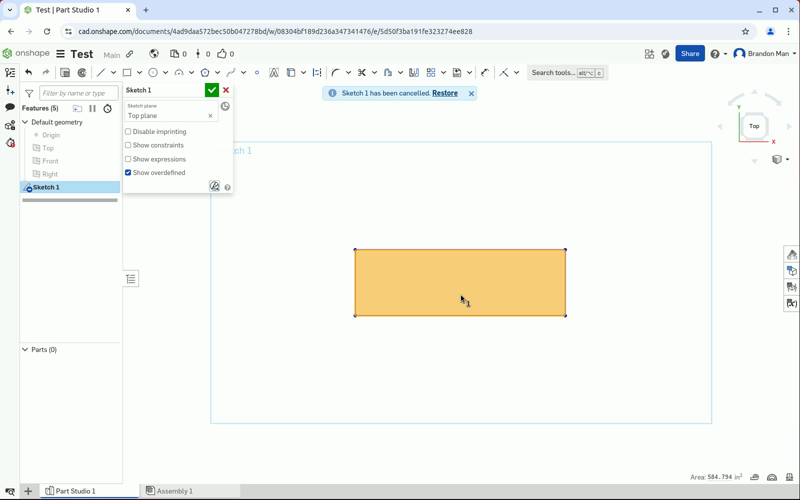
mouse_move(73, 352)
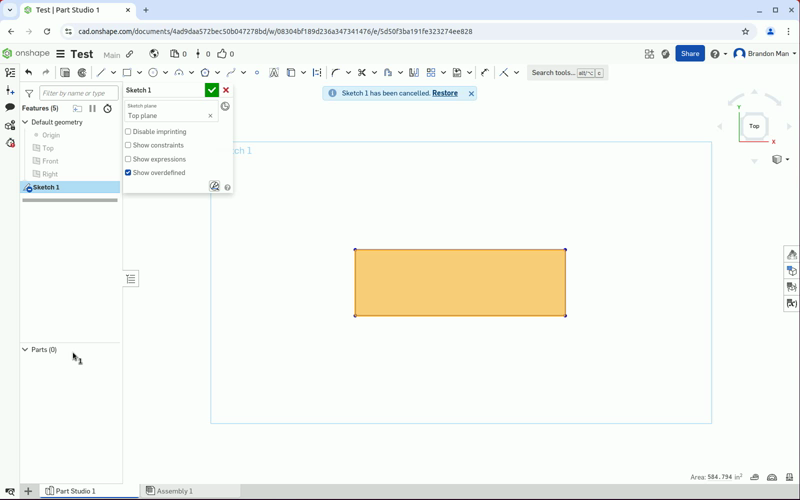
key(shift+y)
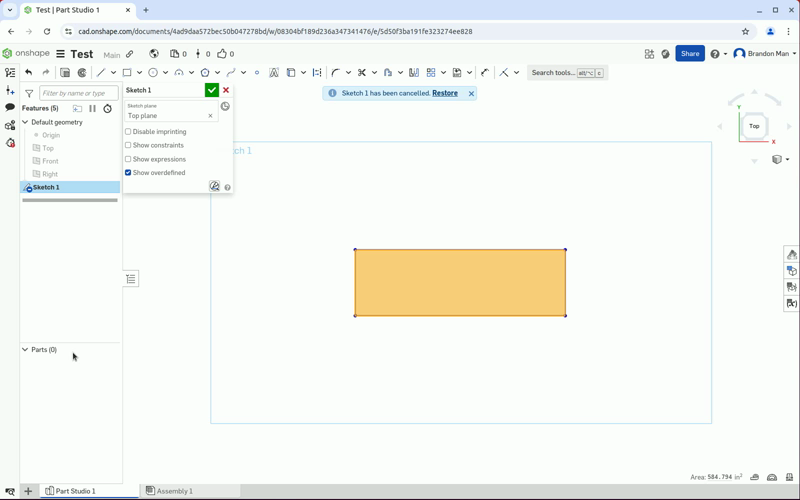
key(shift+e)
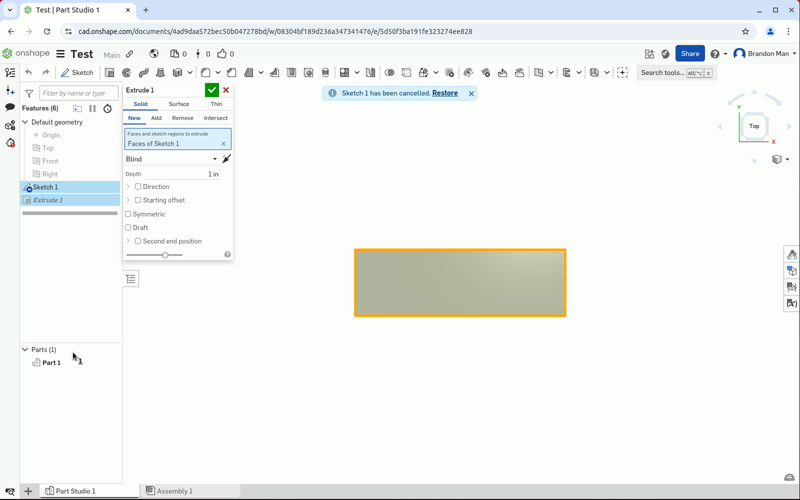
mouse_move(143, 106)
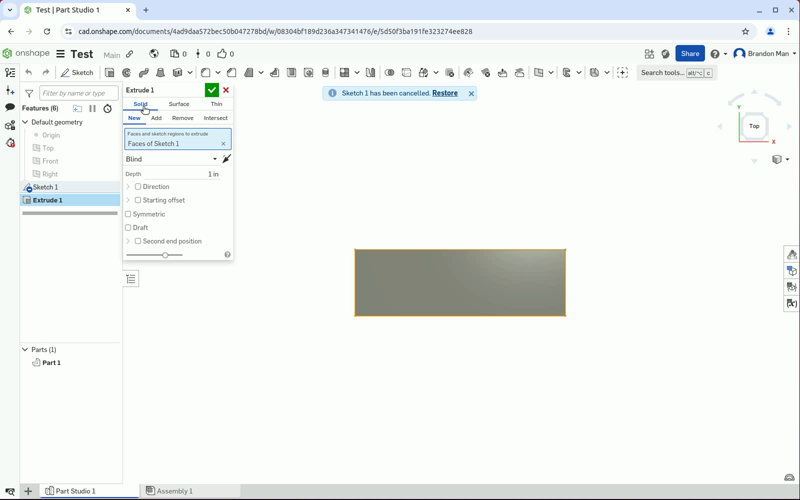
click(143, 106)
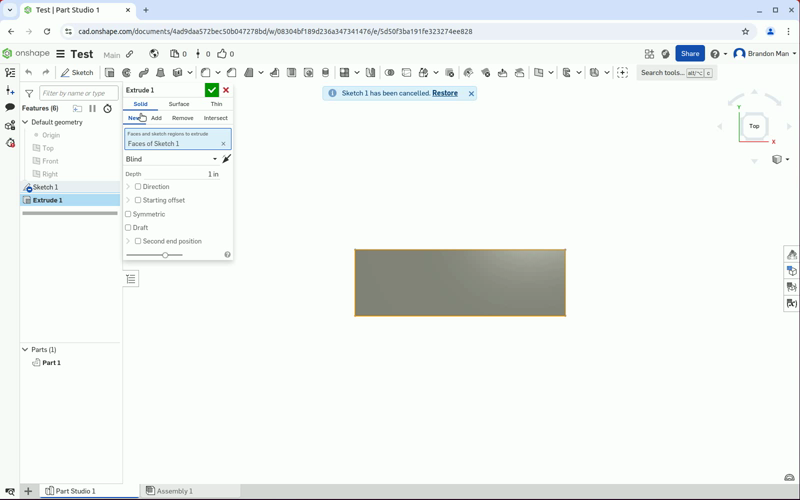
mouse_move(137, 120)
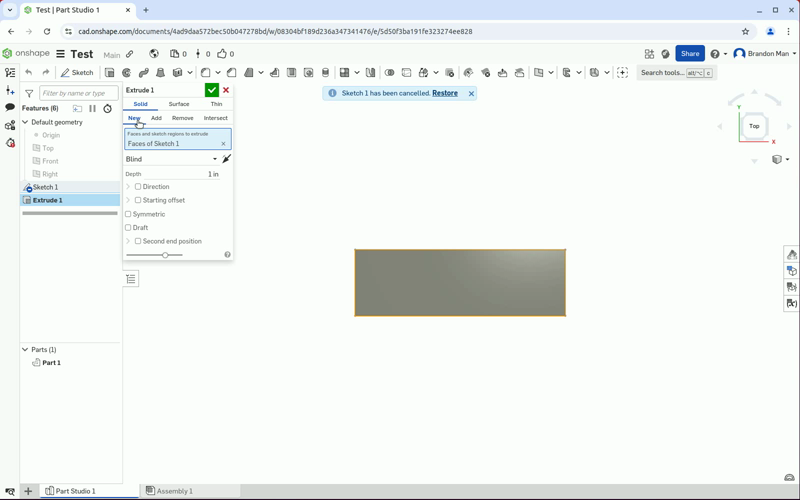
click(137, 120)
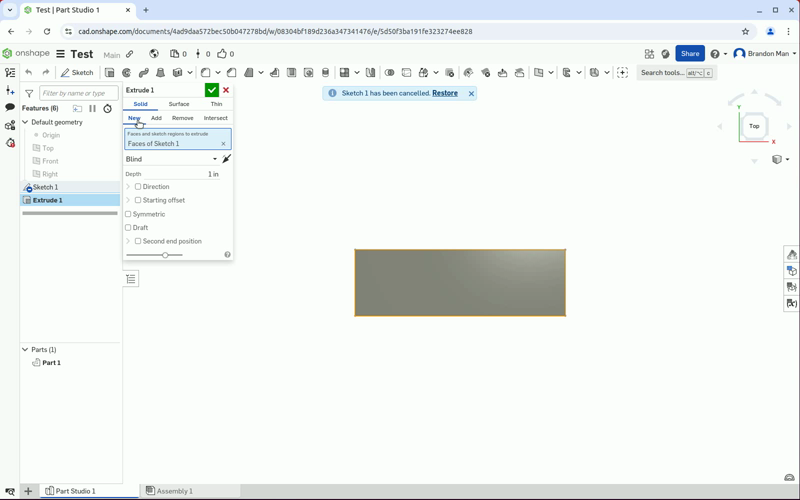
key(tab, 4)
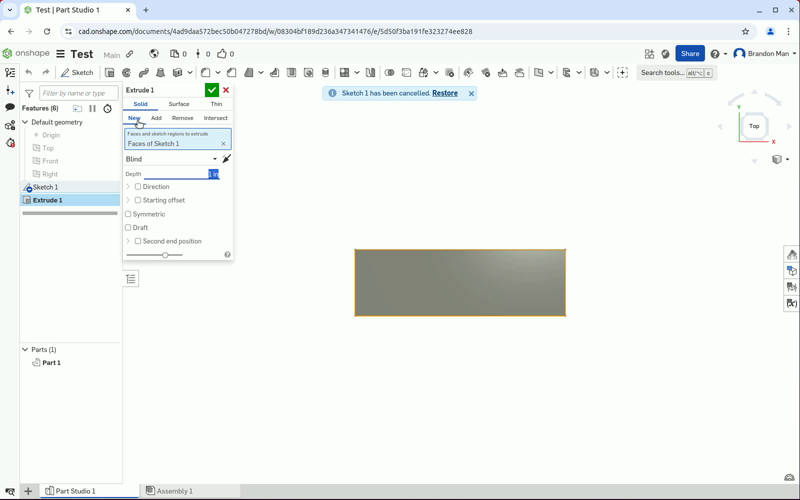
text(1.444)
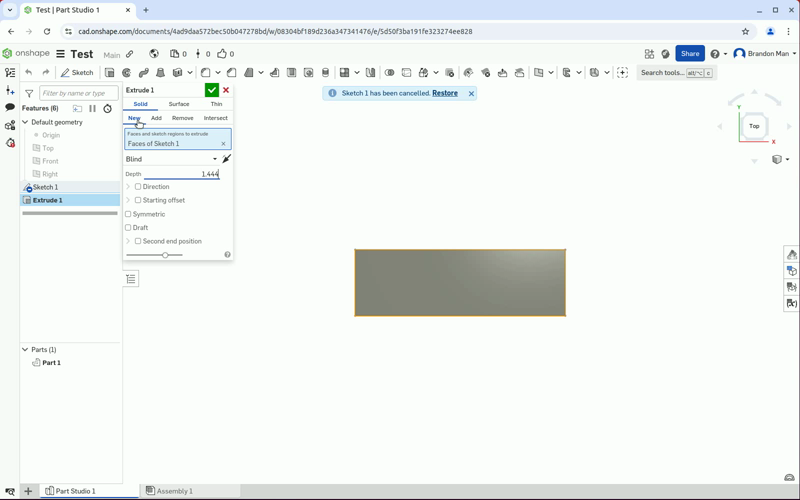
key(enter)
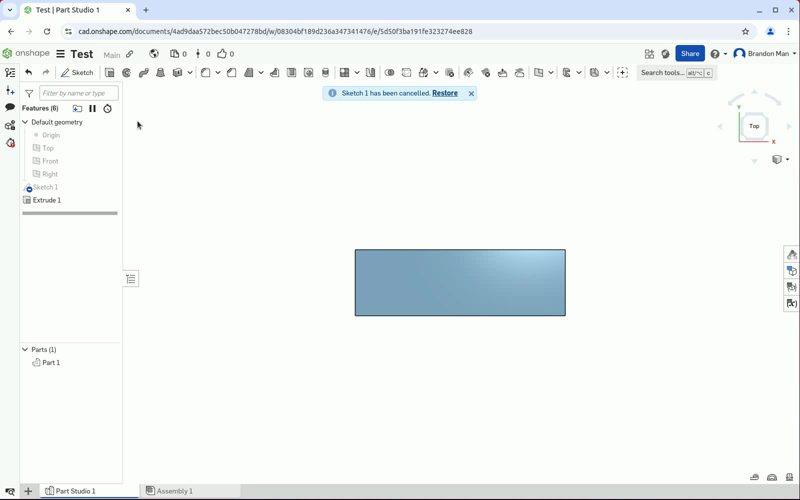
key(shift+h)
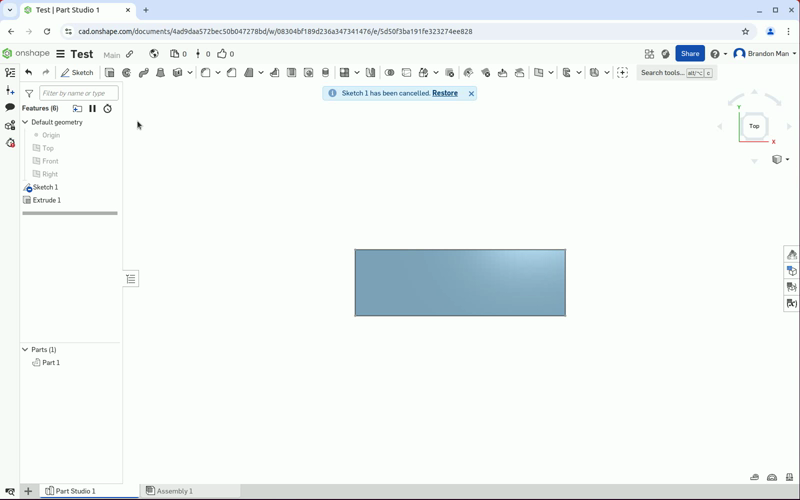
key(shift+h)
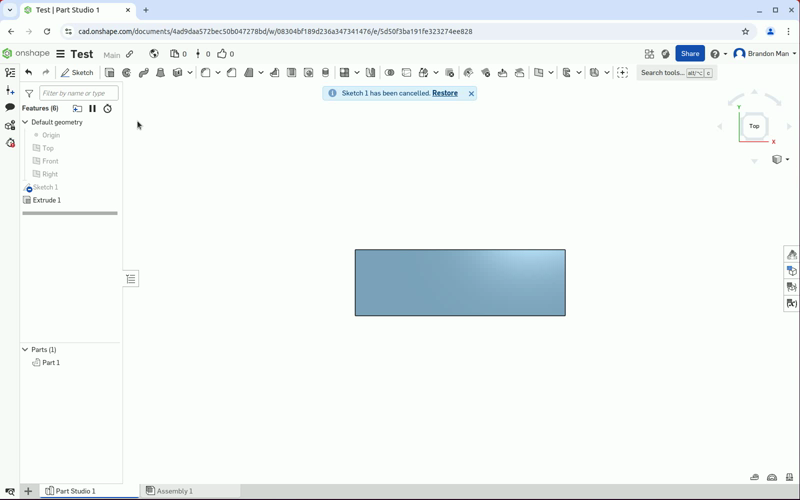
mouse_move(73, 189)
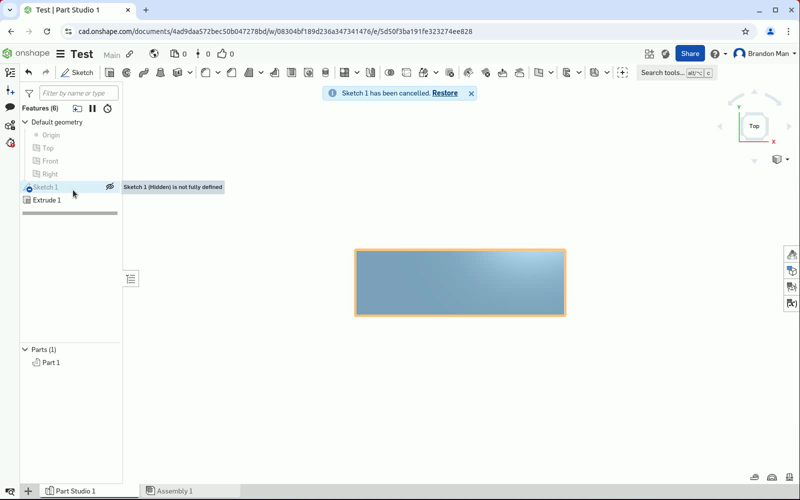
click(73, 189)
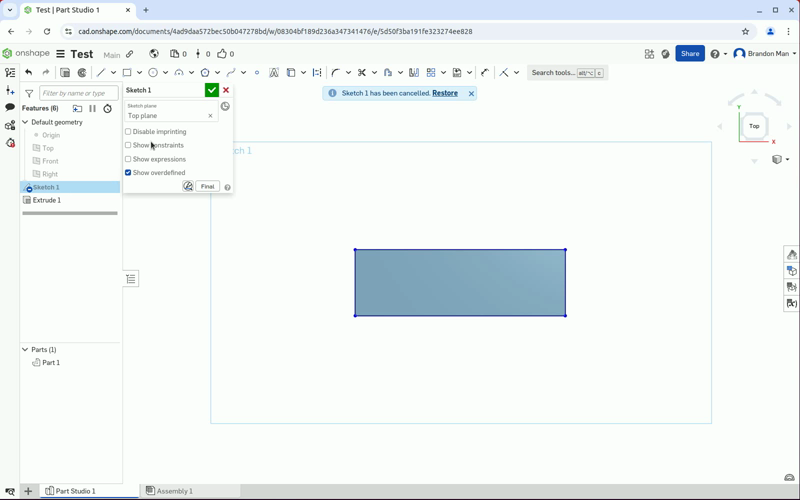
mouse_move(229, 92)
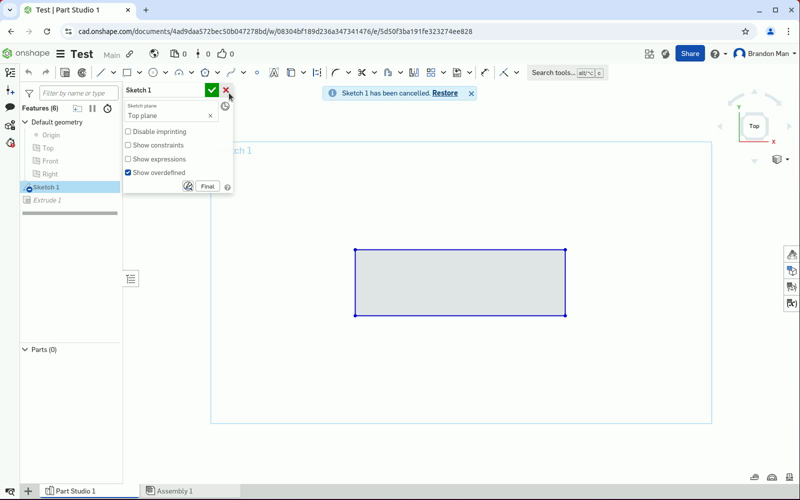
click(229, 92)
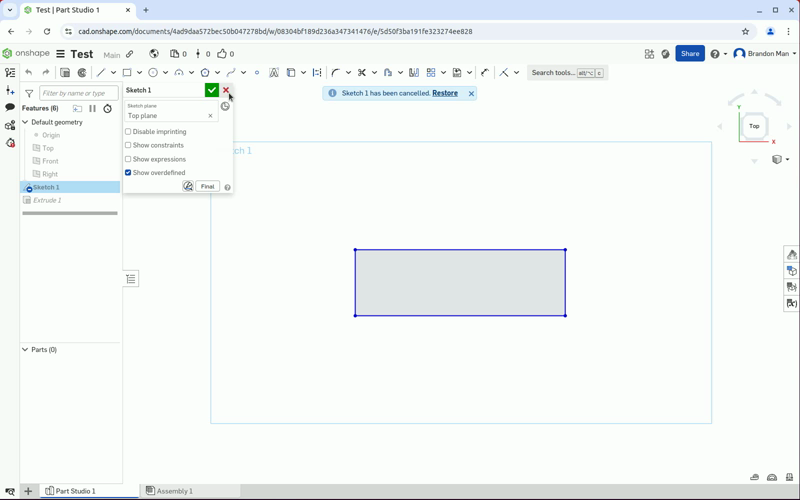
key(shift+s)
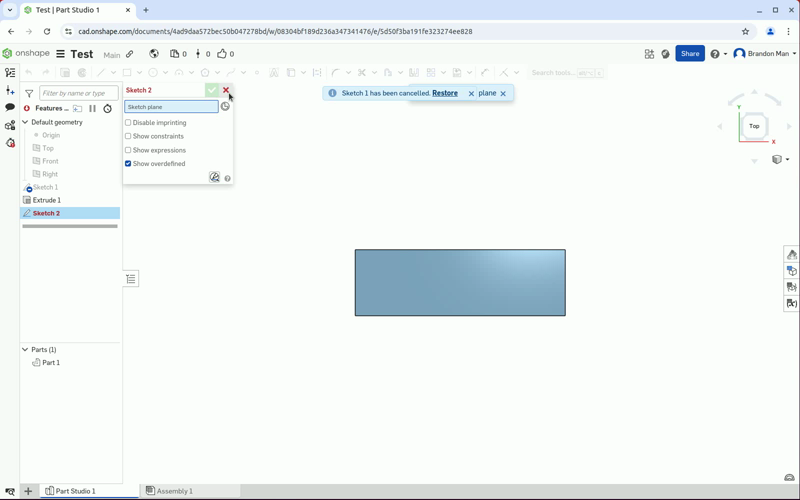
mouse_move(73, 150)
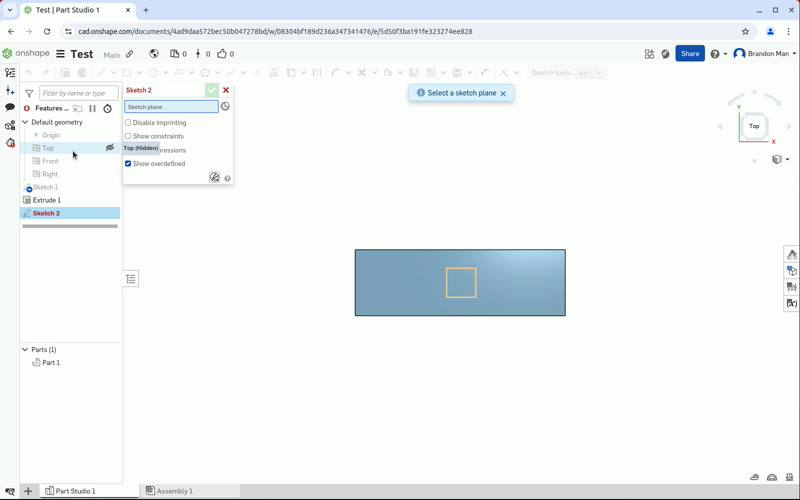
click(73, 150)
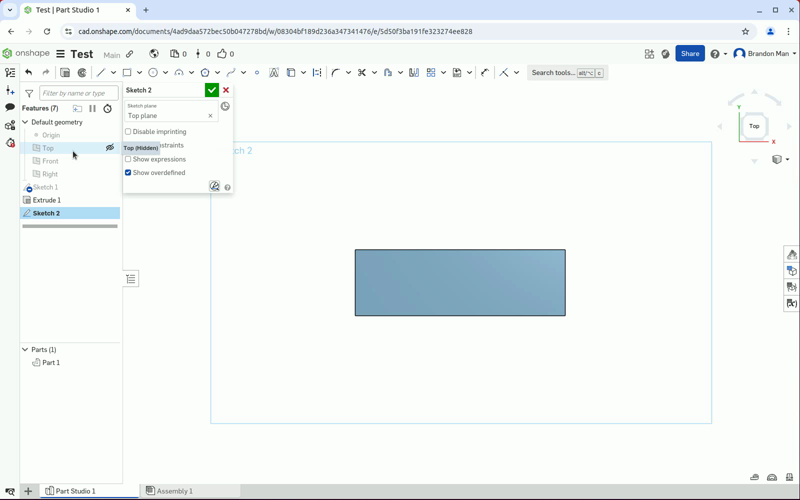
mouse_move(73, 352)
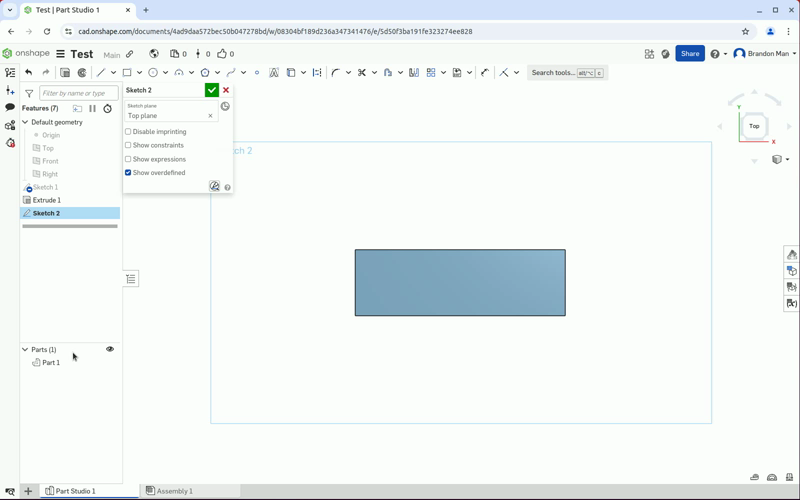
key(y)
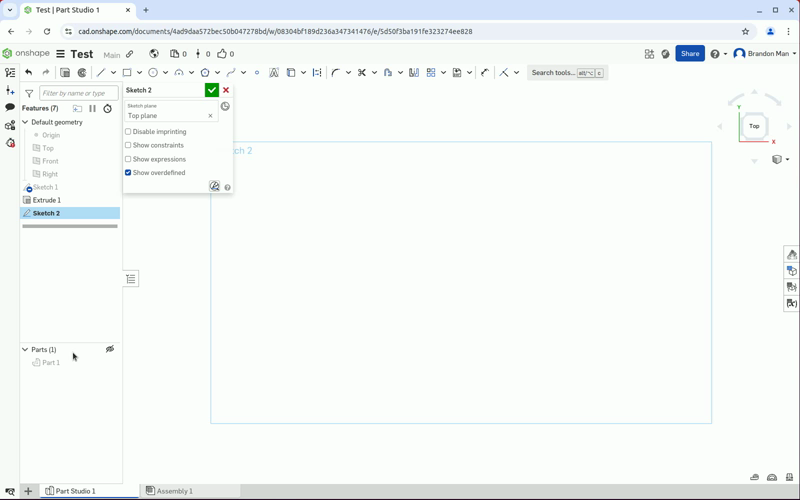
key(l)
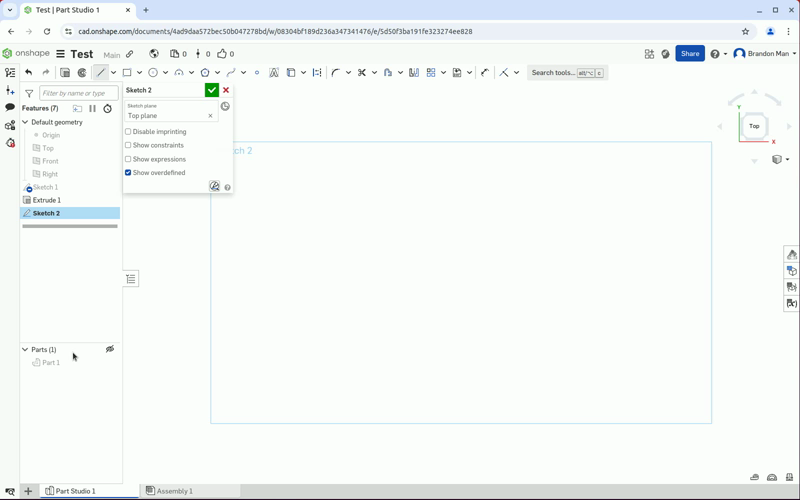
key_down(shift)
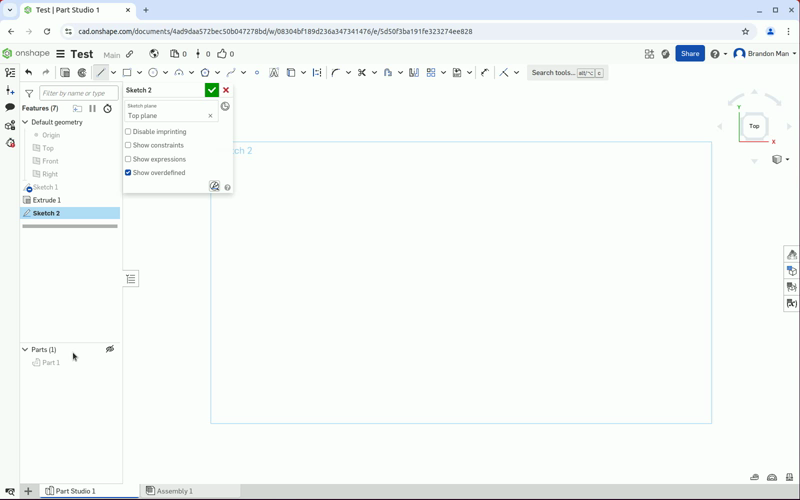
mouse_move(355, 250)
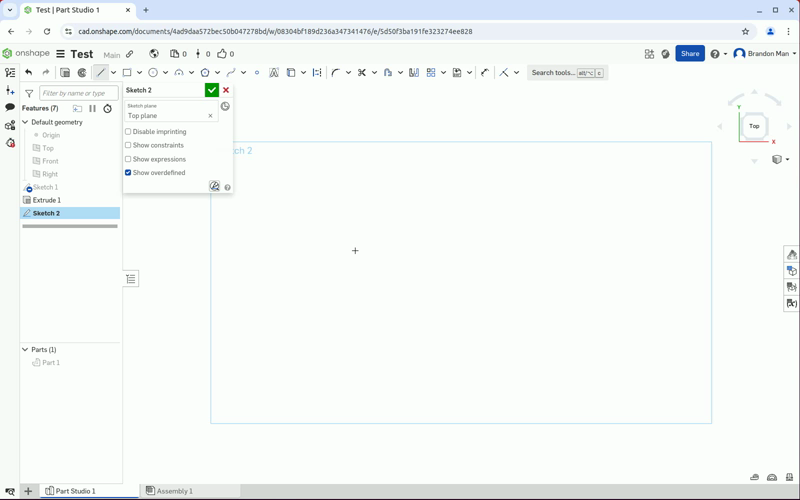
click(355, 250)
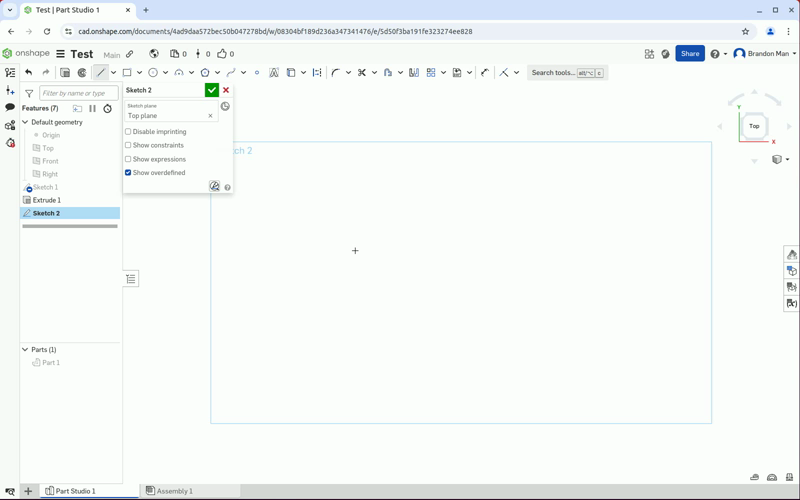
key_up(shift)
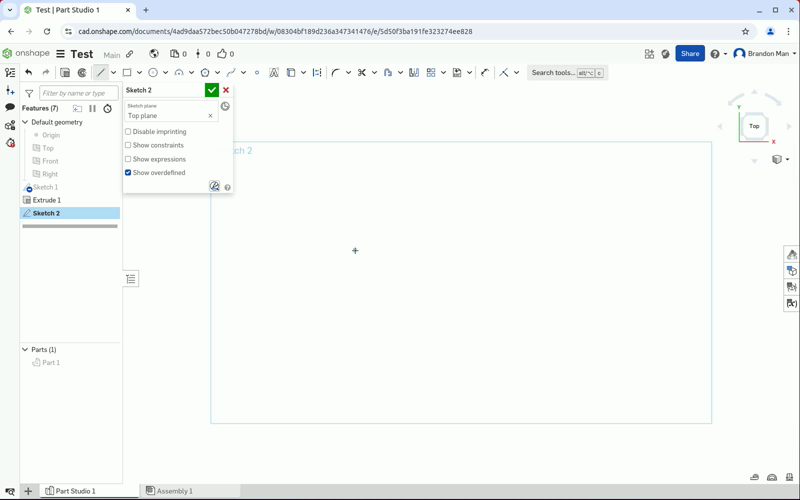
key_down(shift)
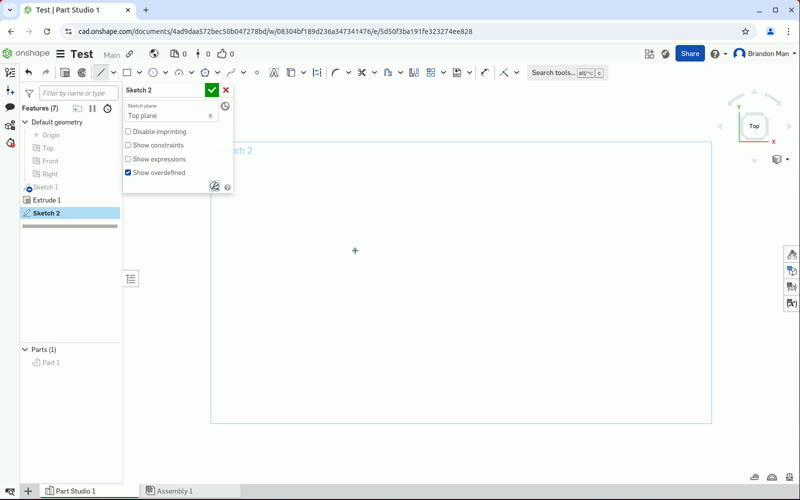
mouse_move(565, 250)
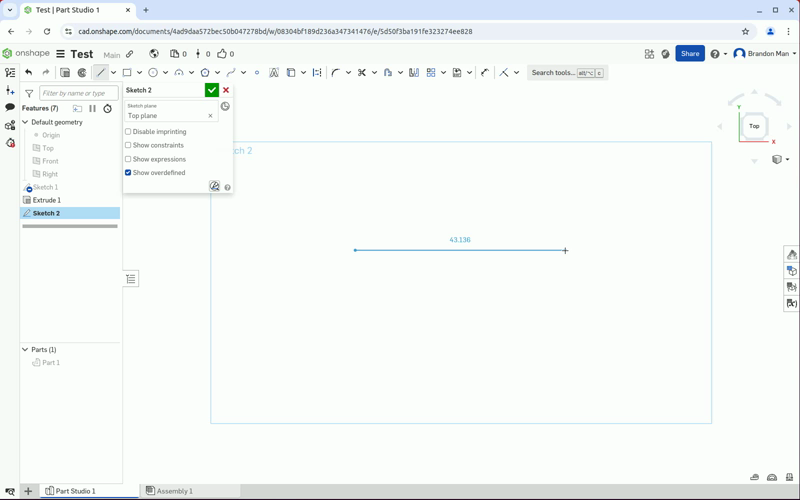
click(565, 250)
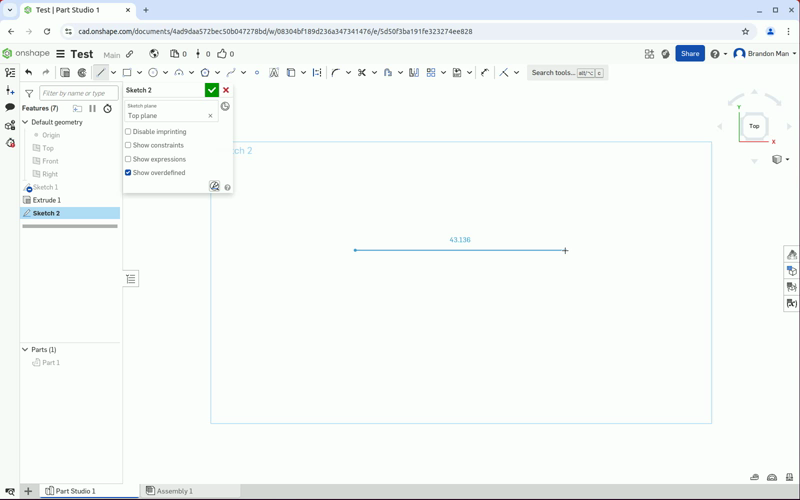
key_up(shift)
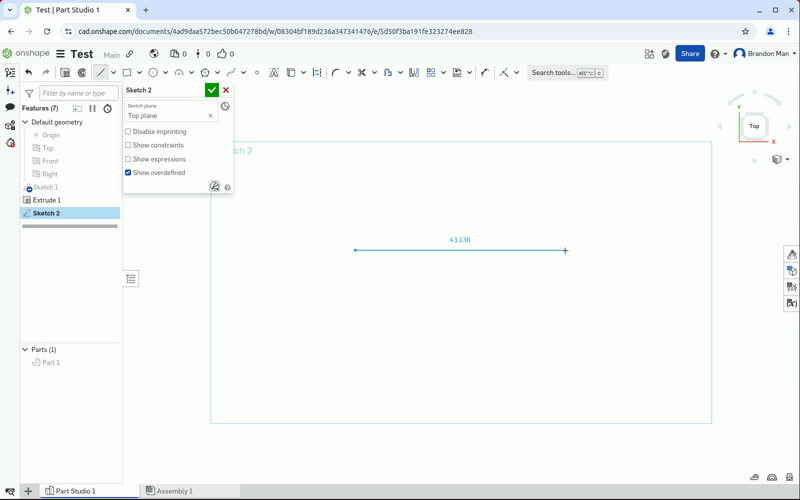
key_down(shift)
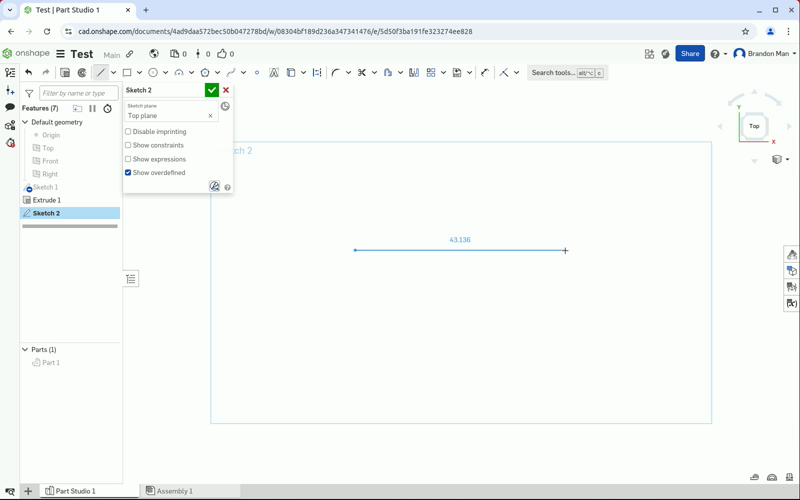
mouse_move(589, 250)
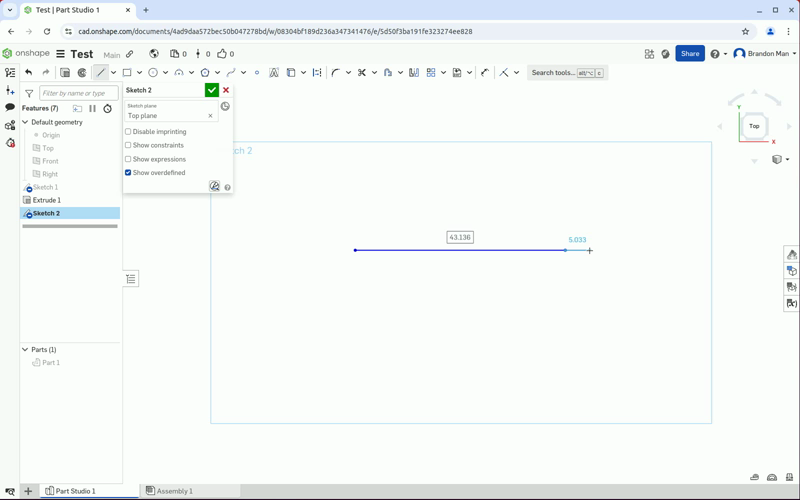
mouse_move(565, 243)
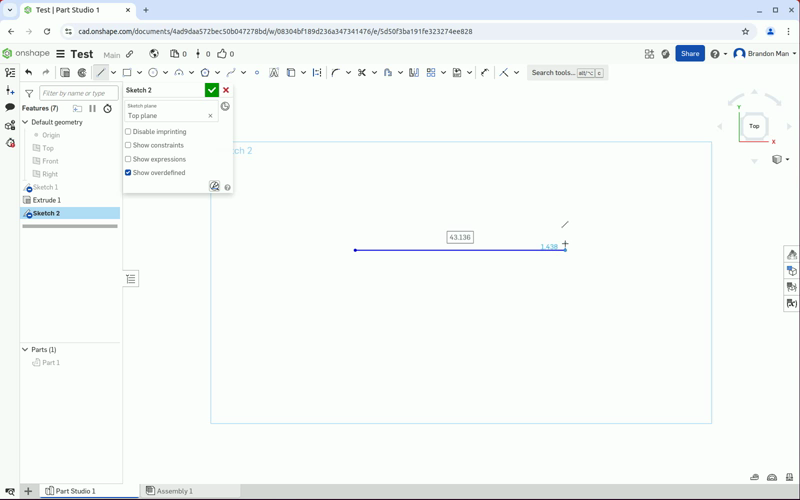
scroll(6)
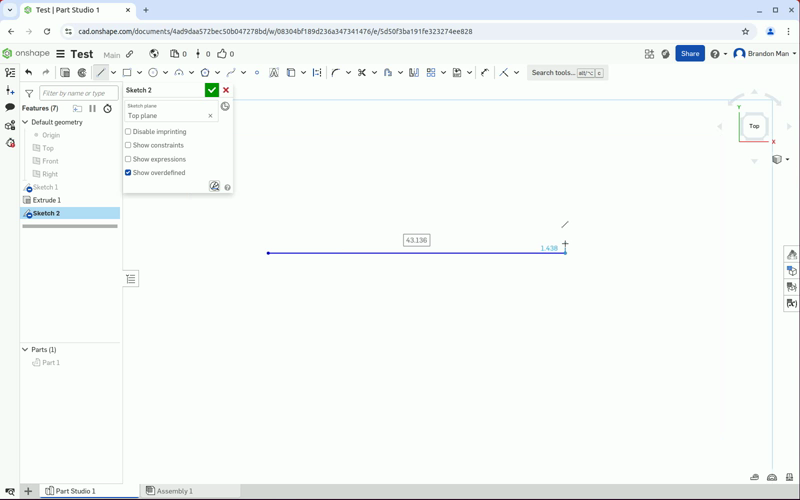
scroll(6)
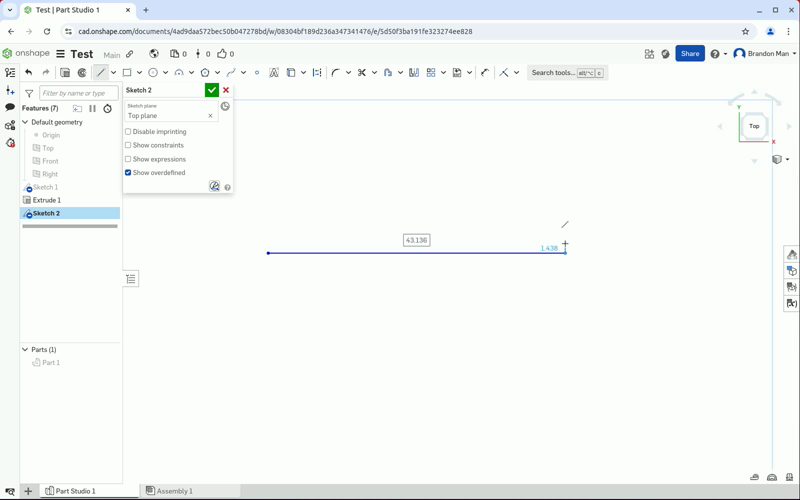
scroll(6)
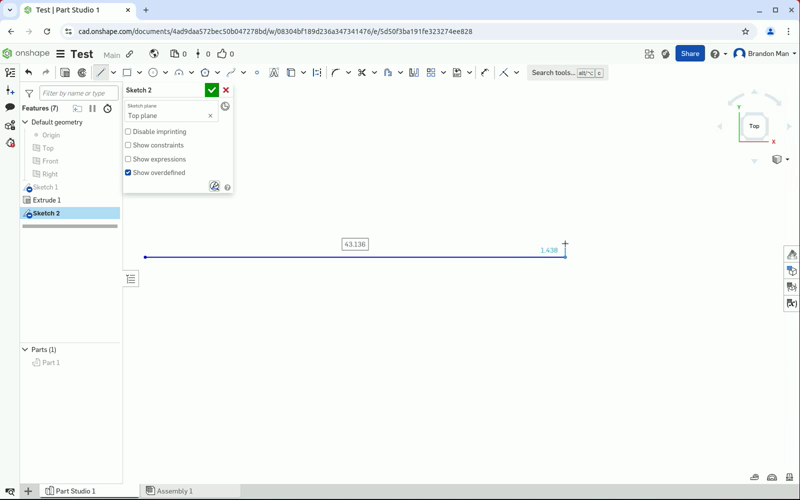
scroll(6)
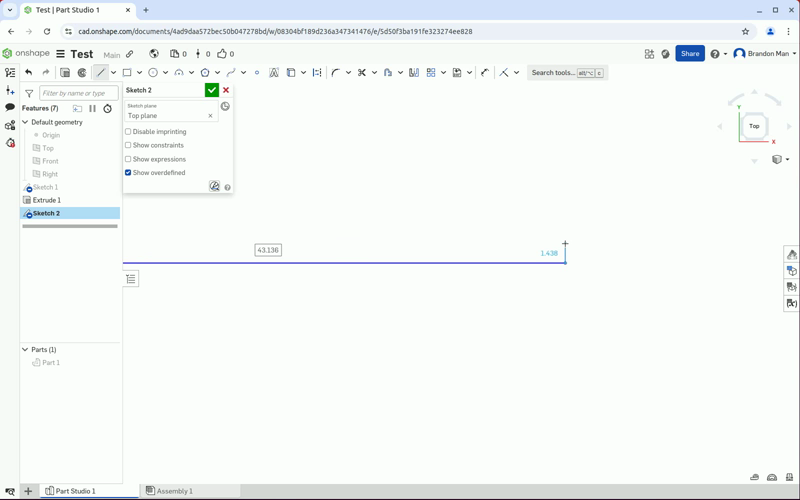
scroll(6)
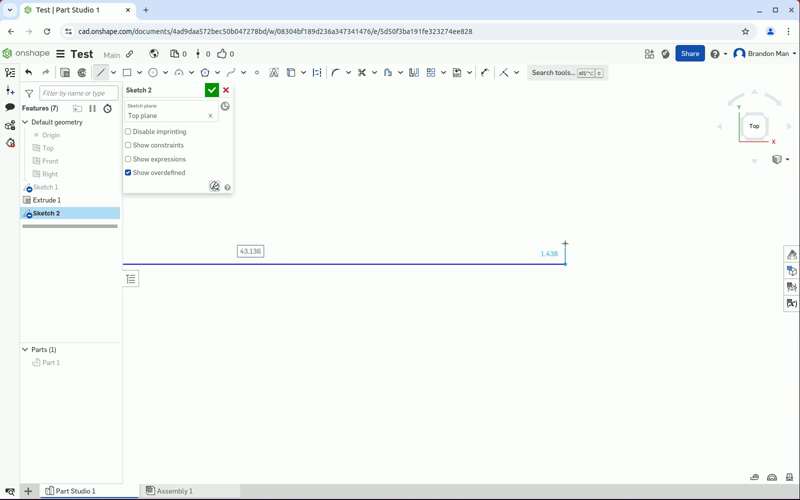
scroll(6)
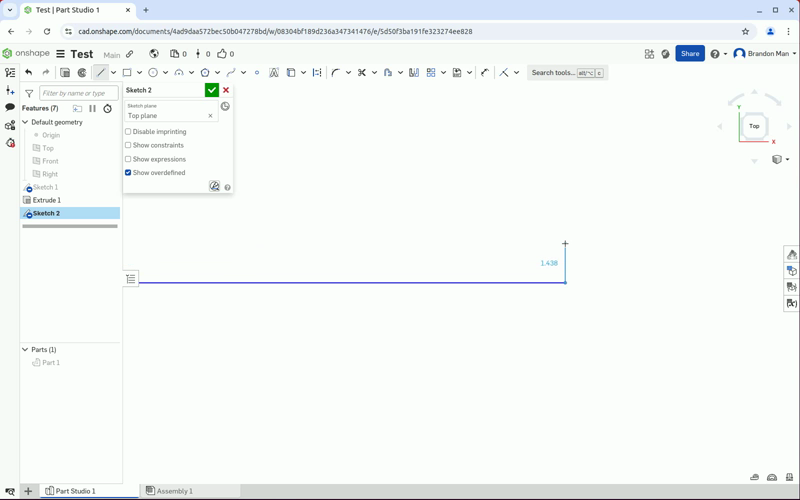
scroll(6)
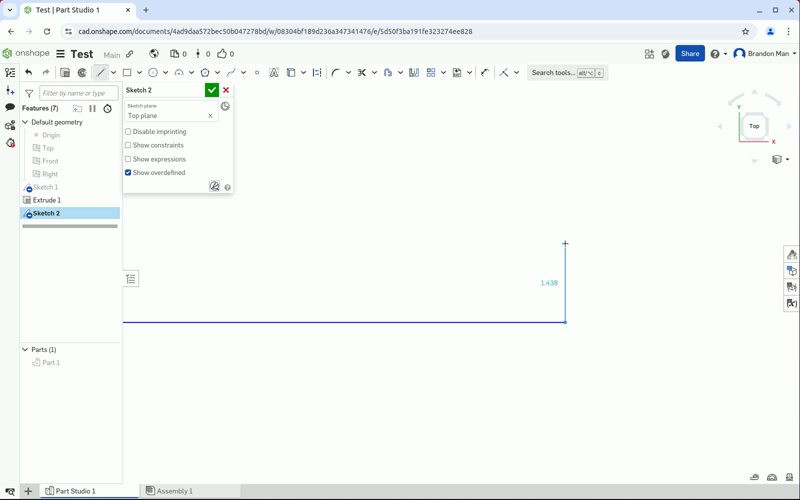
click(565, 243)
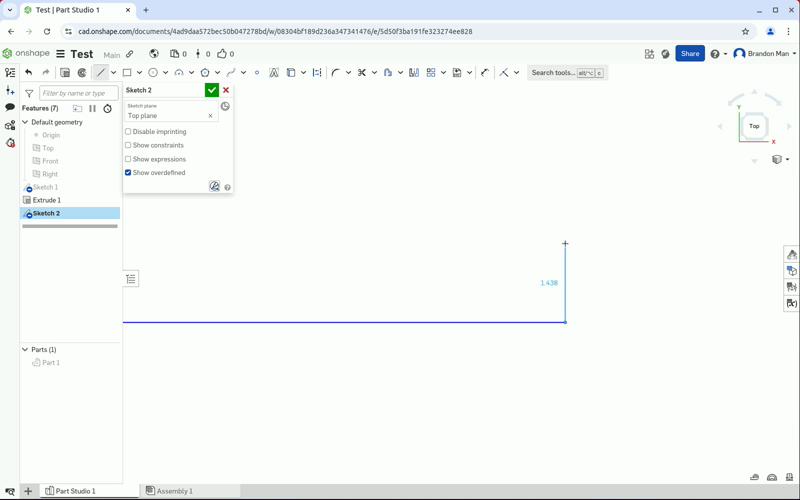
scroll(-6)
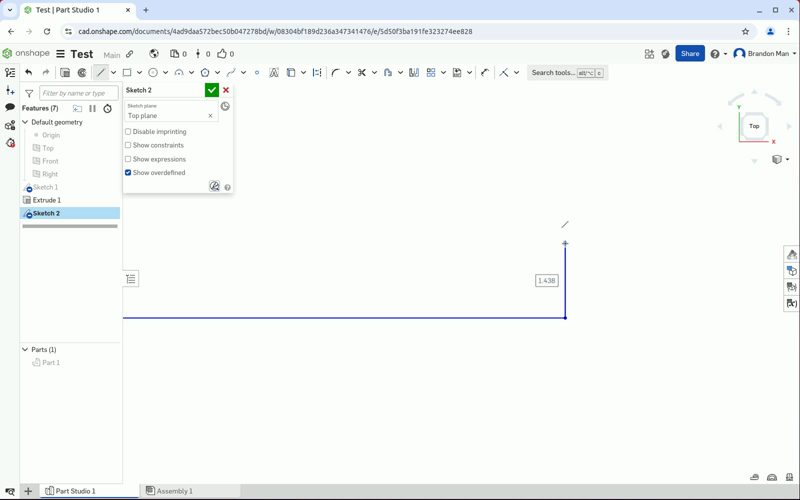
scroll(-6)
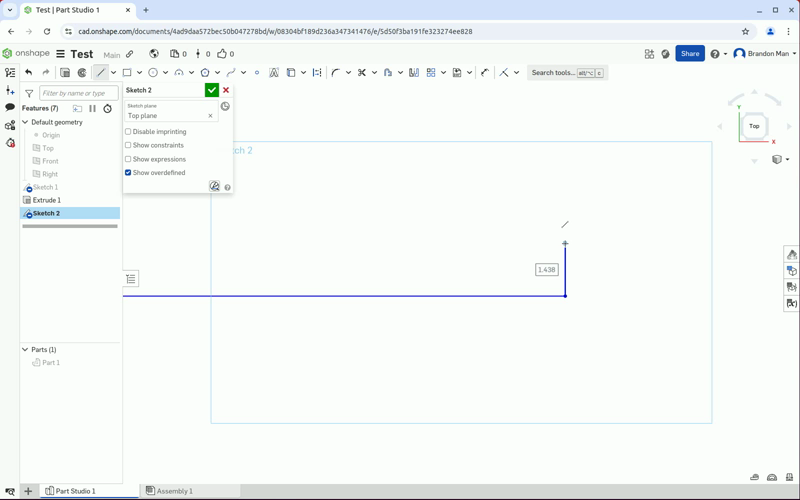
scroll(-6)
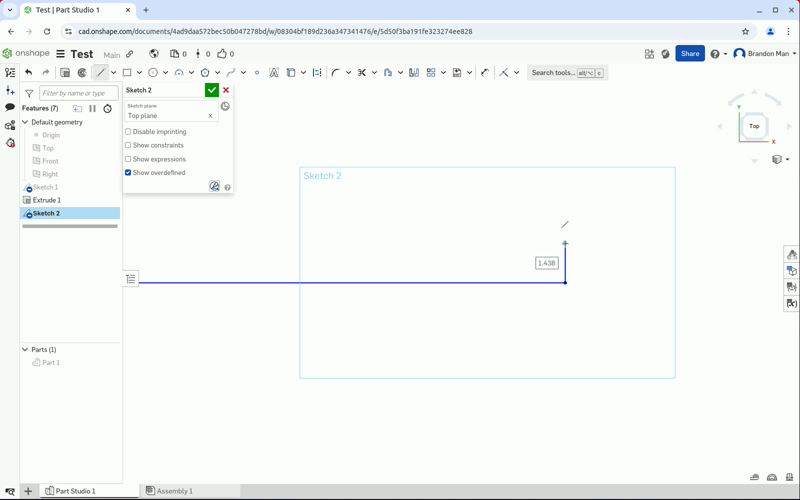
scroll(-6)
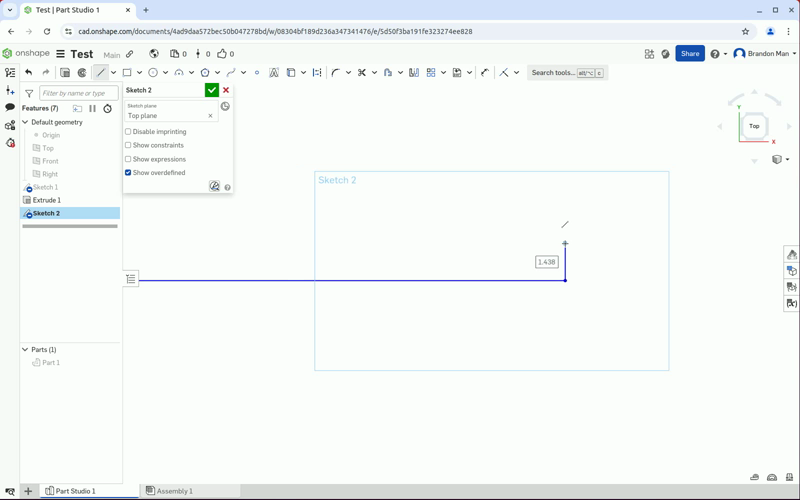
scroll(-6)
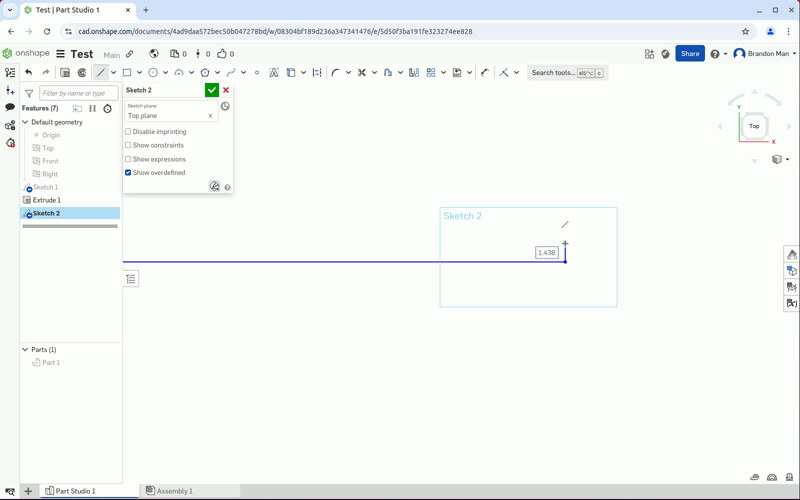
scroll(-6)
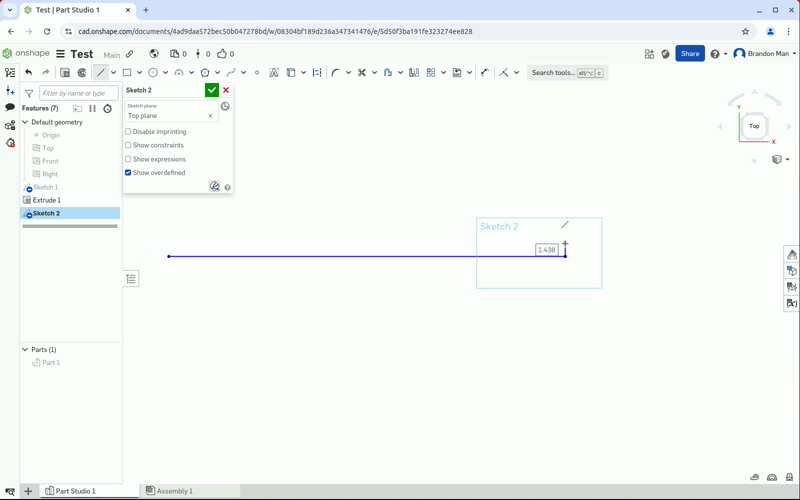
scroll(-6)
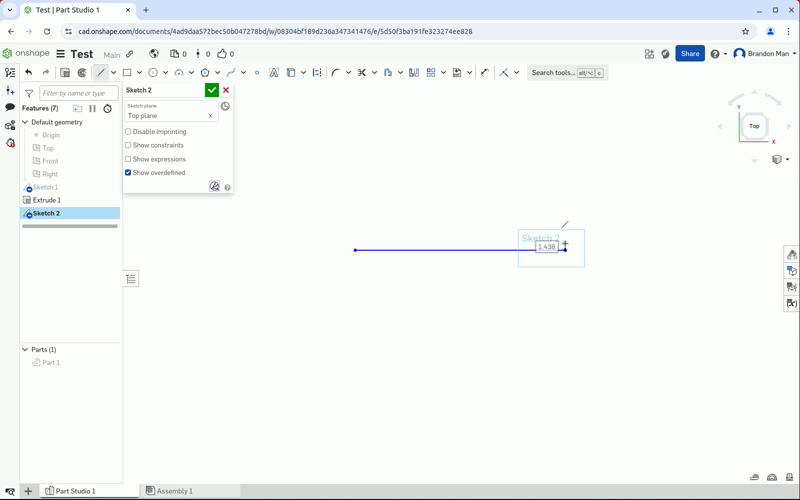
key_up(shift)
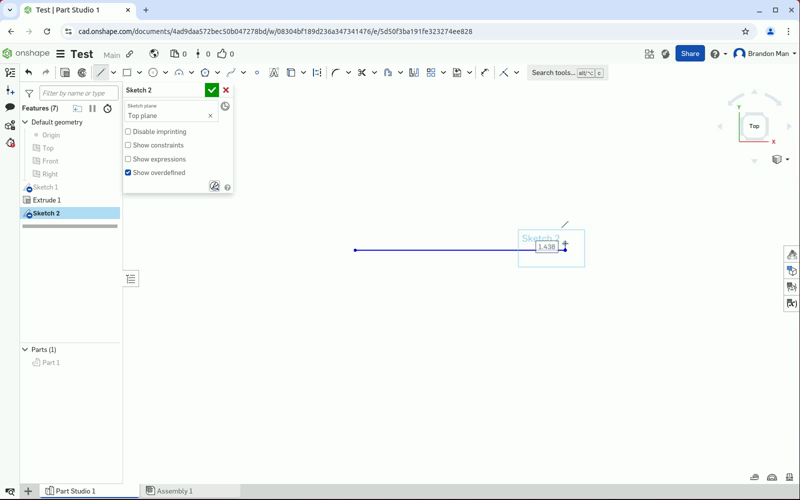
key_down(shift)
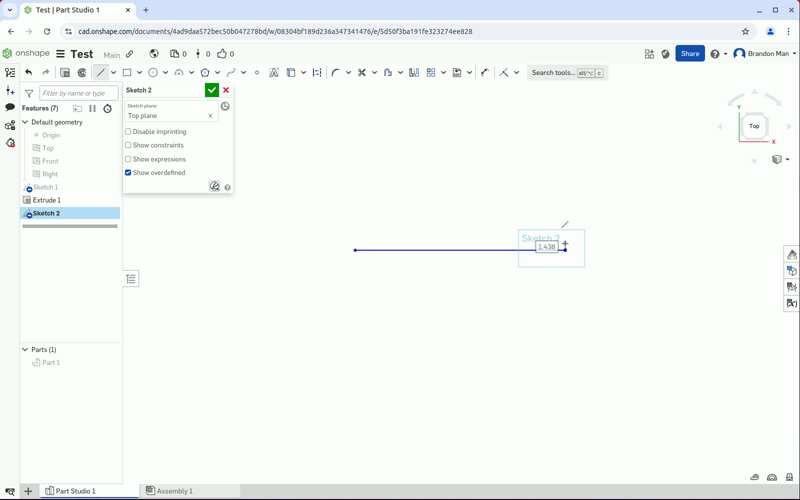
mouse_move(355, 243)
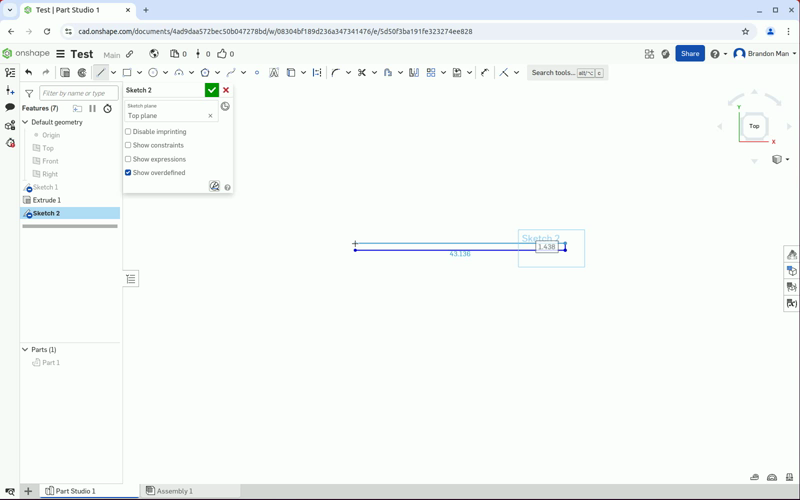
click(355, 243)
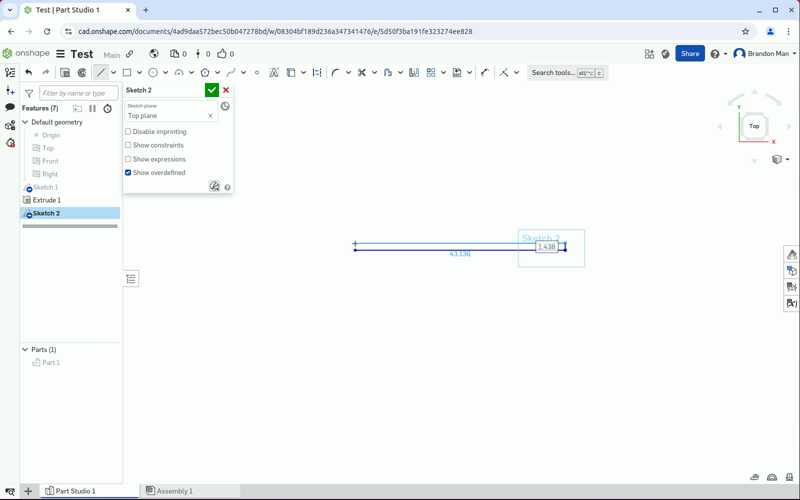
key_up(shift)
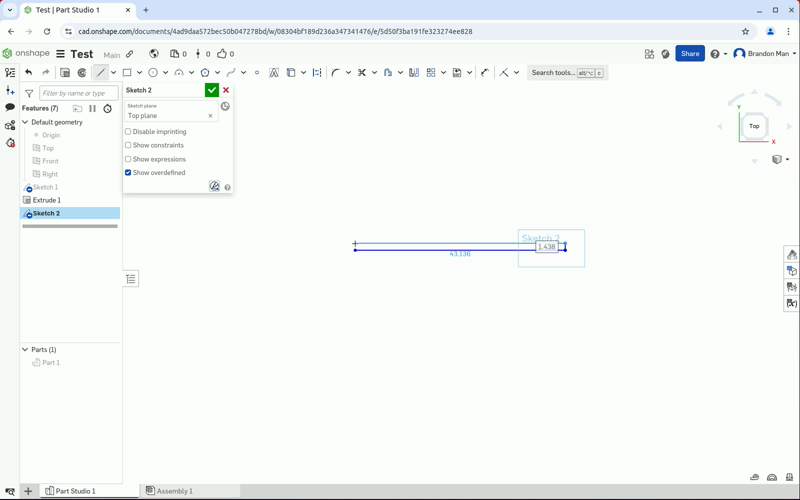
mouse_move(385, 243)
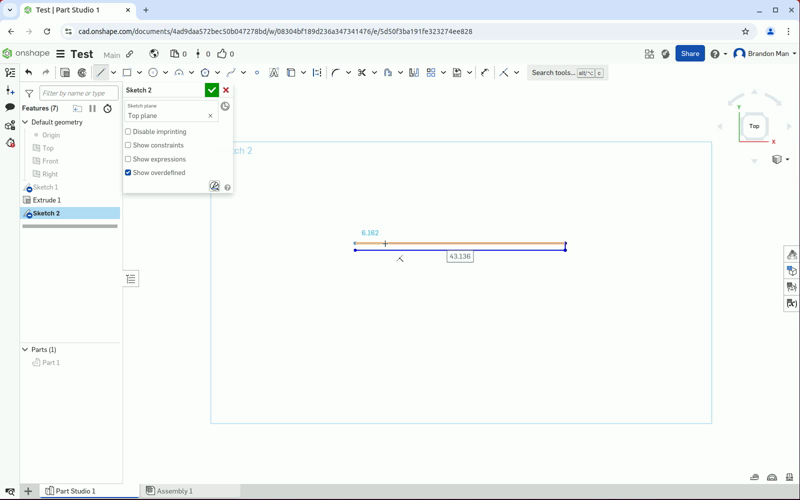
key_down(shift)
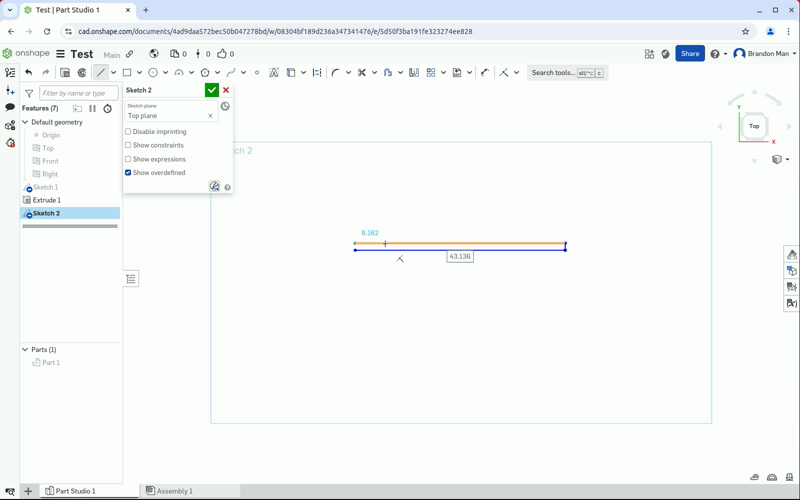
mouse_move(355, 250)
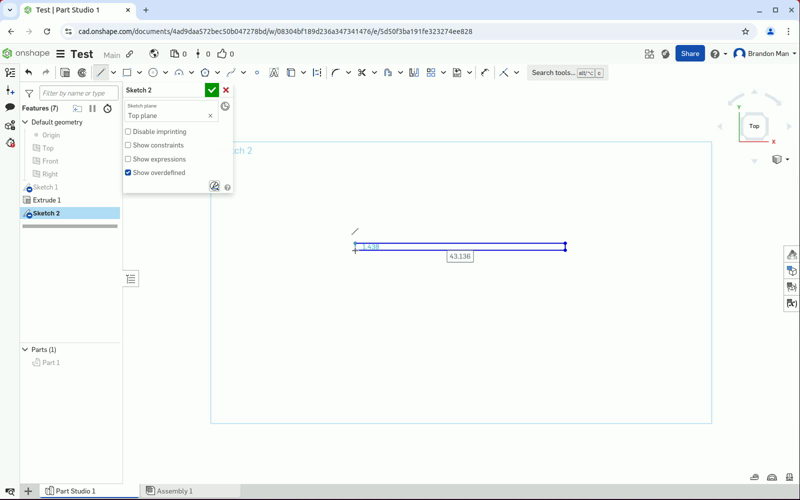
scroll(6)
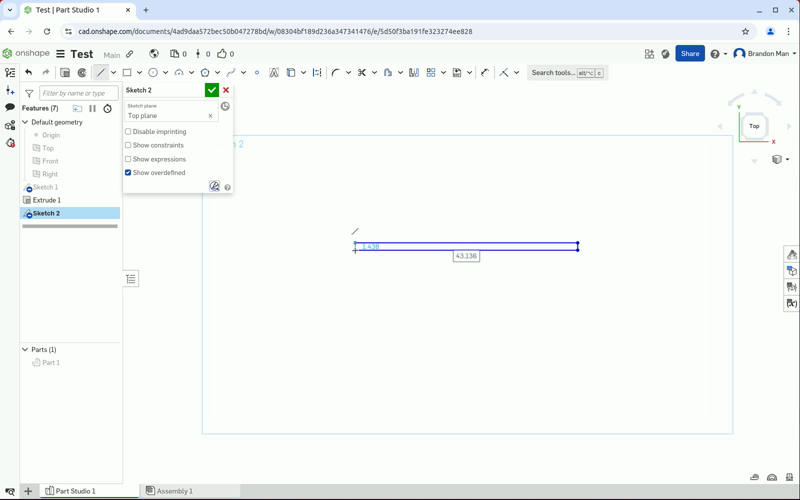
scroll(6)
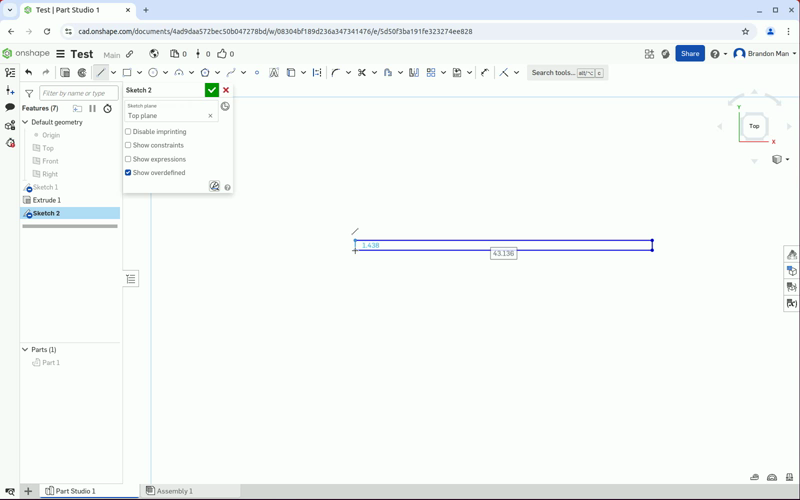
scroll(6)
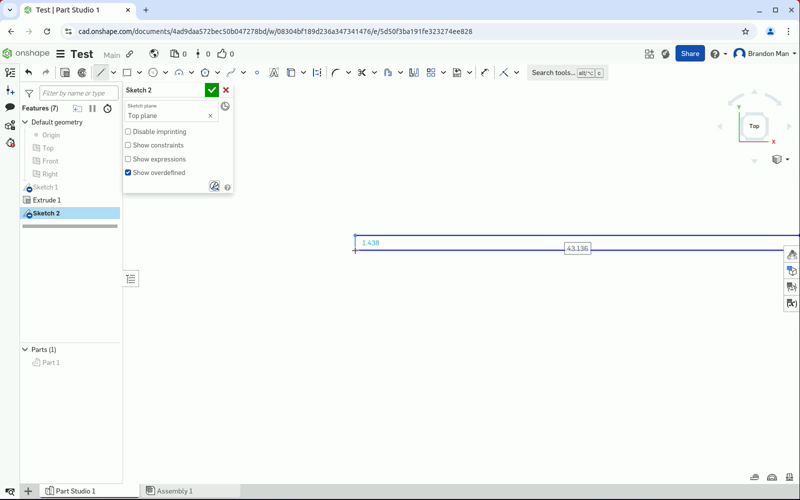
scroll(6)
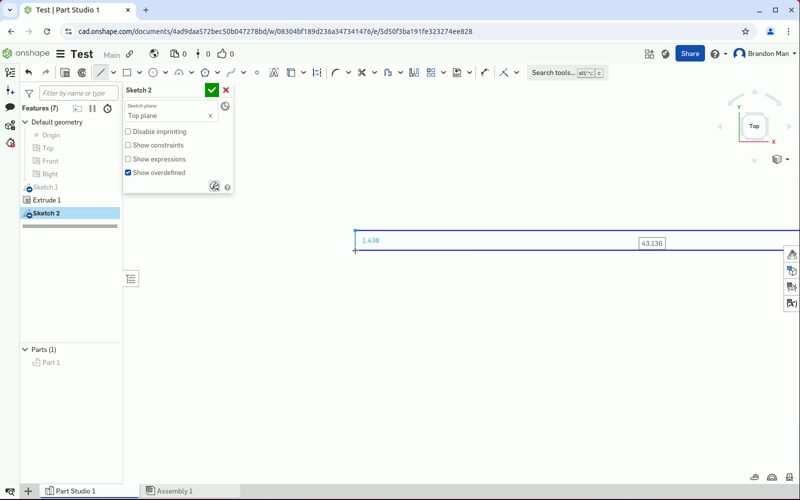
scroll(6)
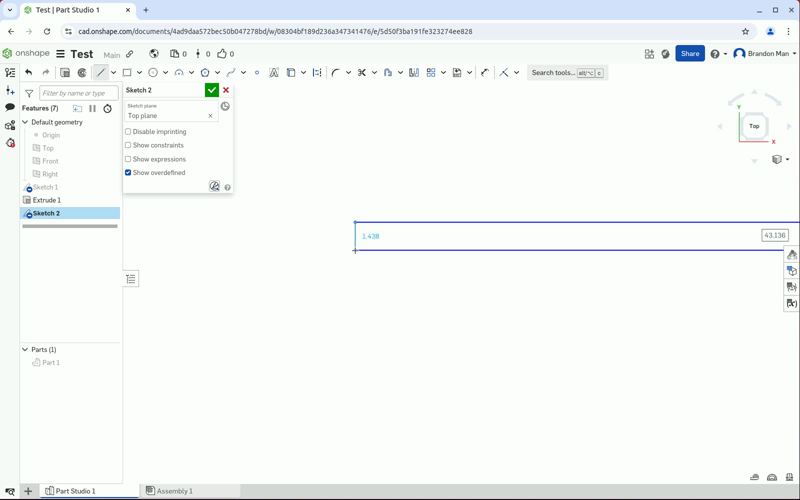
scroll(6)
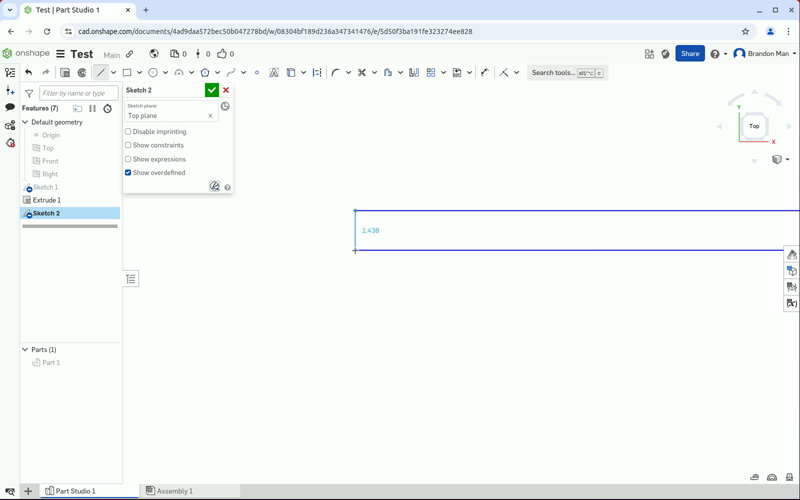
scroll(6)
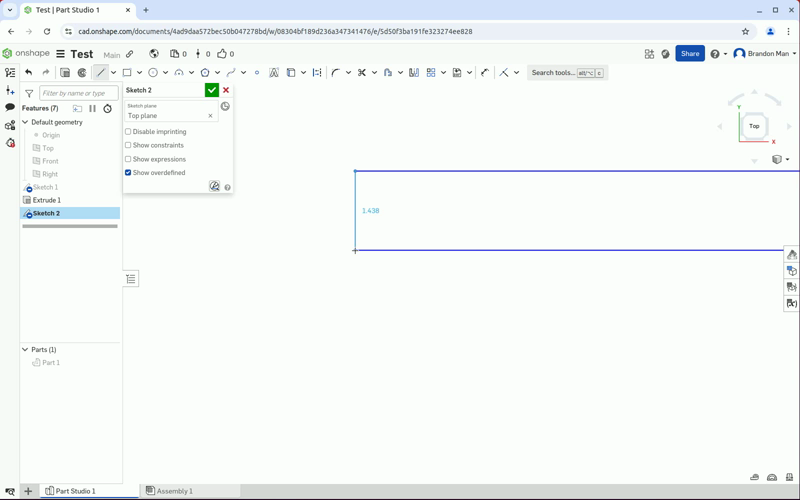
key_up(shift)
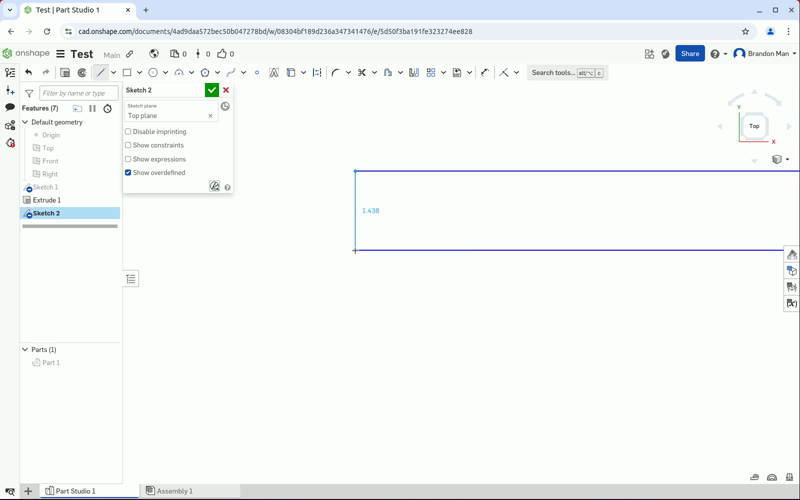
click(355, 250)
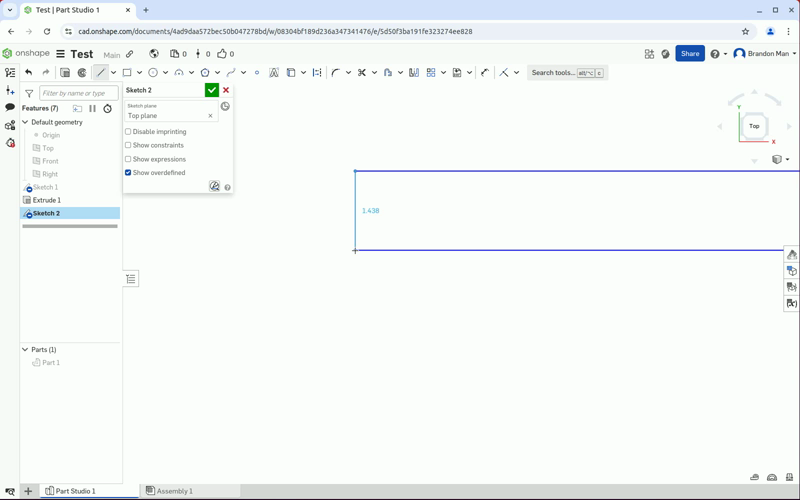
scroll(-6)
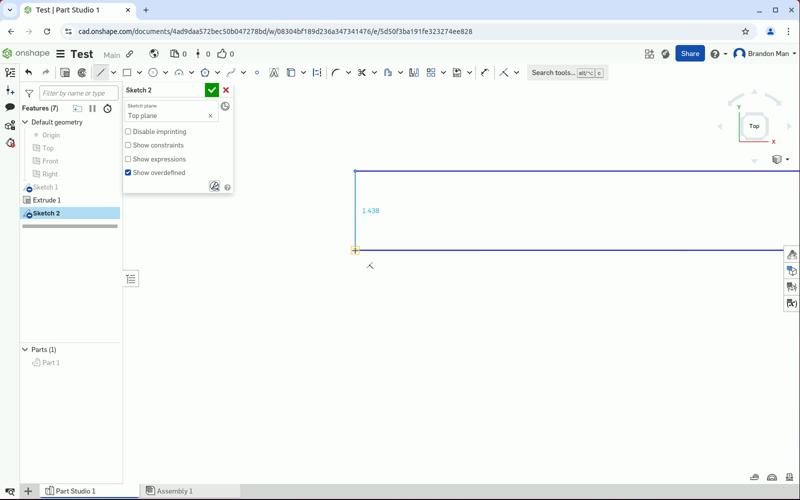
scroll(-6)
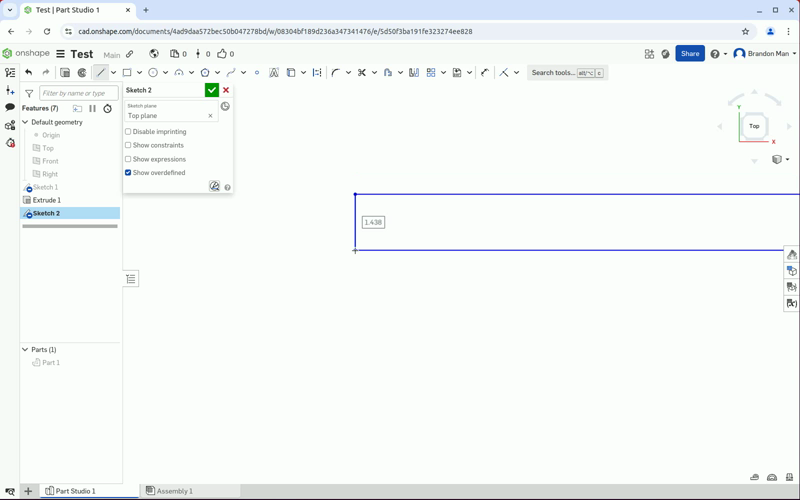
scroll(-6)
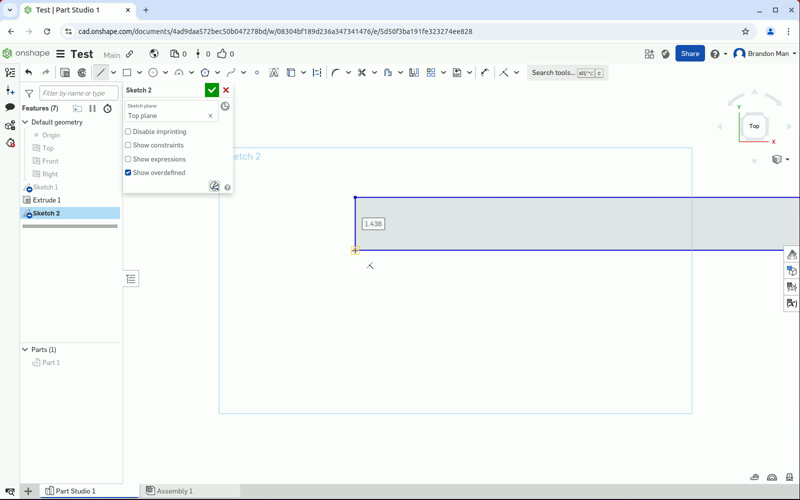
scroll(-6)
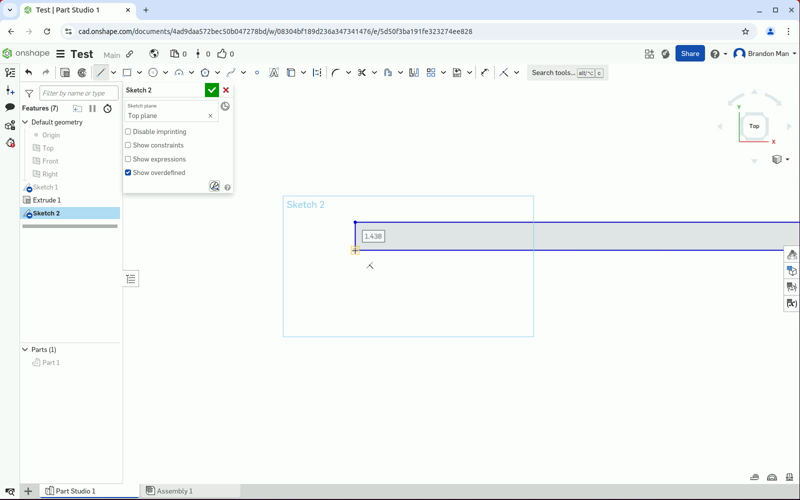
scroll(-6)
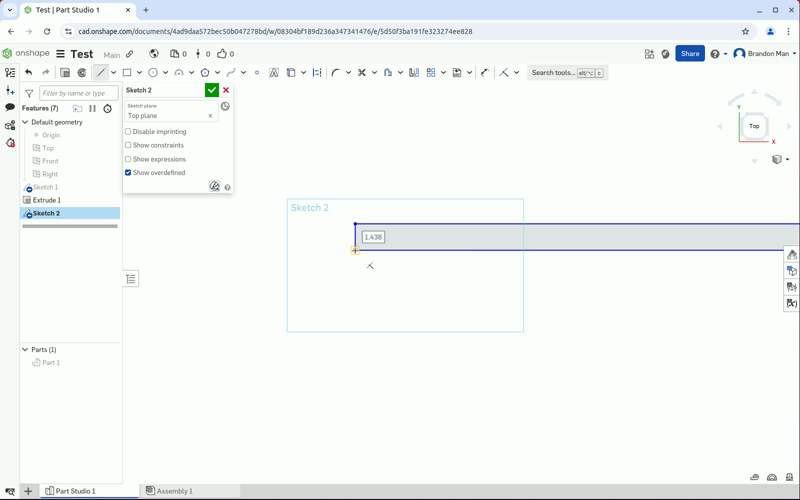
scroll(-6)
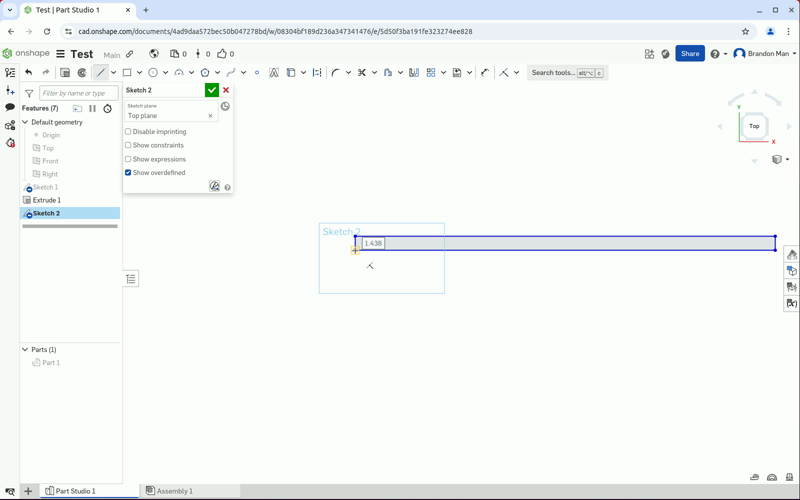
scroll(-6)
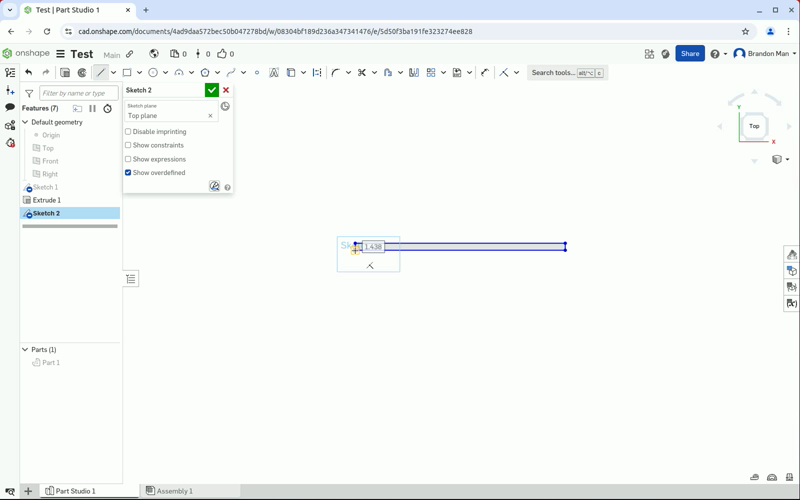
key(esc)
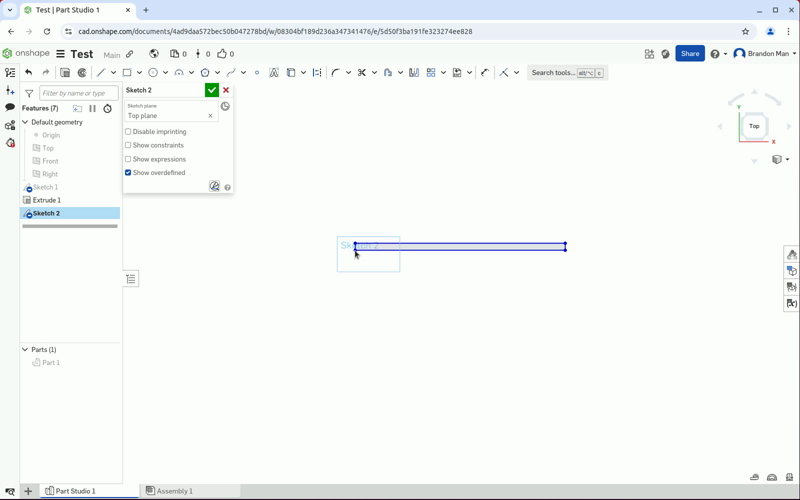
mouse_move(484, 245)
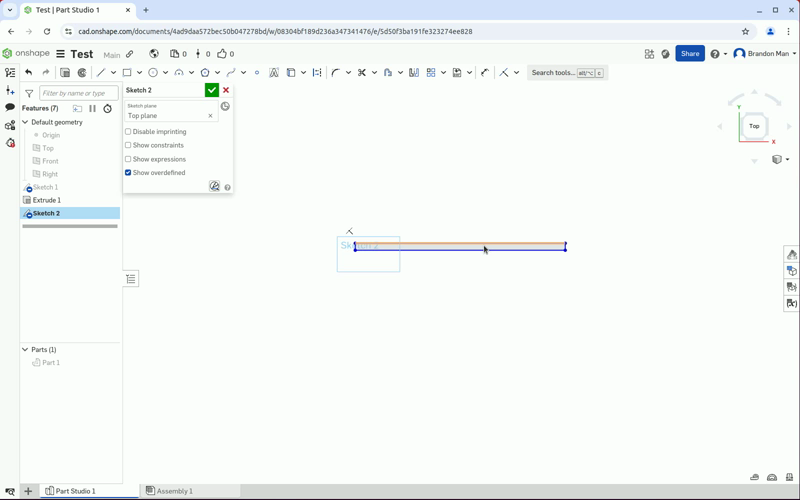
scroll(6)
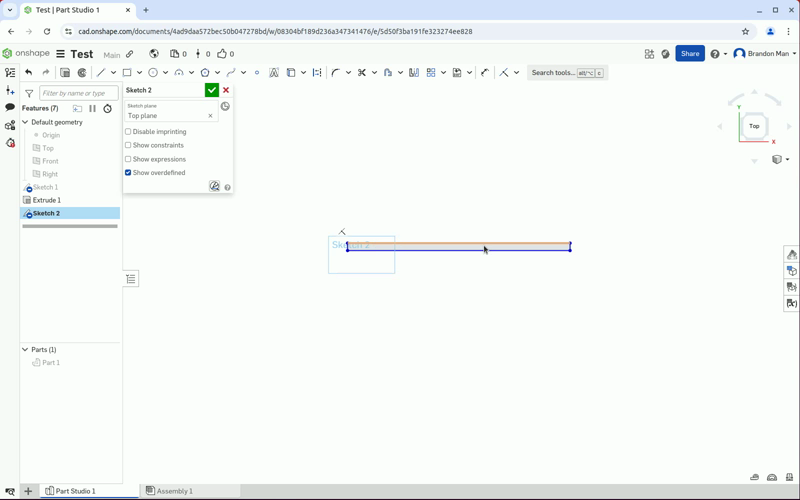
scroll(6)
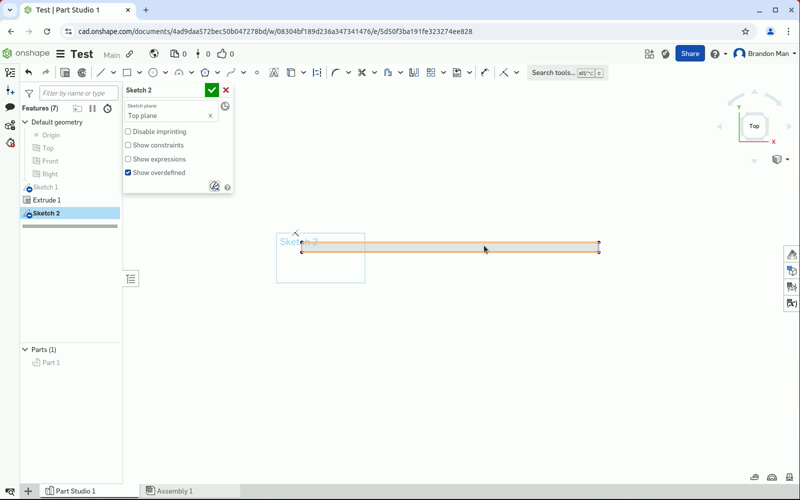
scroll(6)
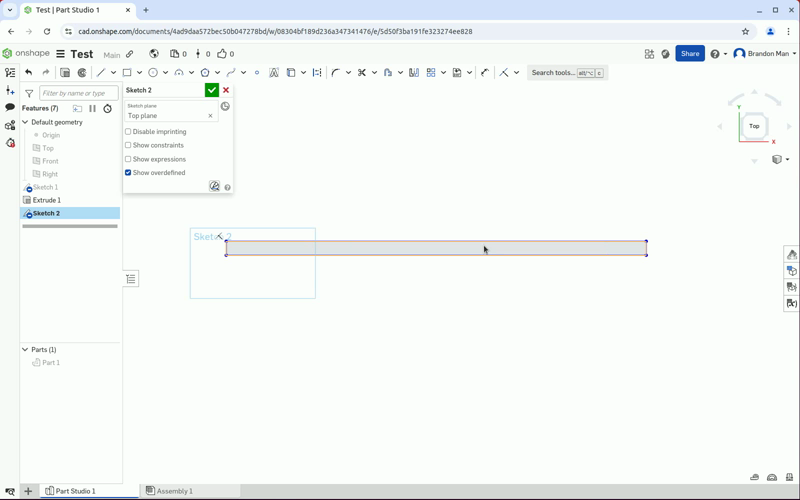
scroll(6)
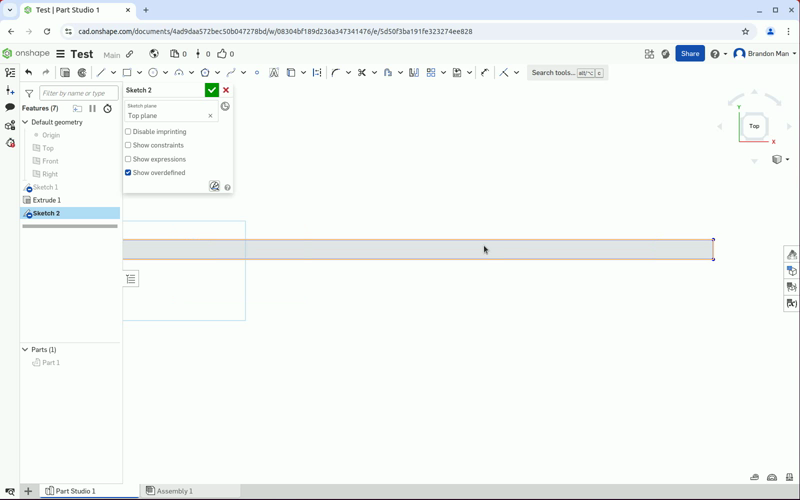
scroll(6)
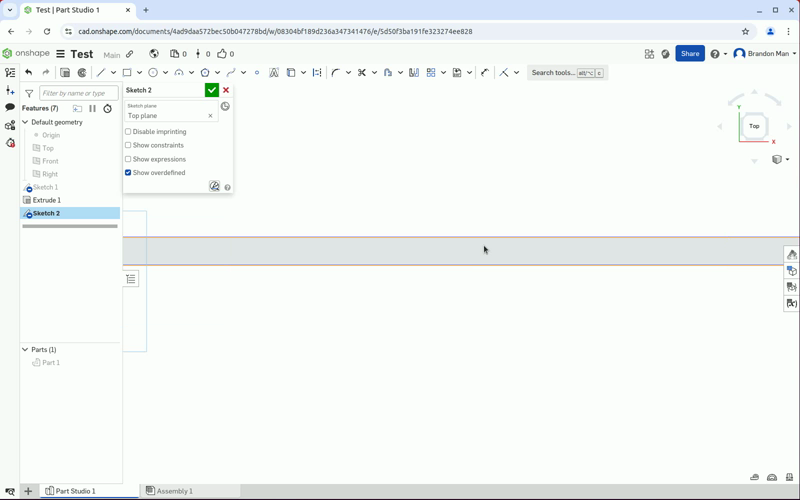
scroll(6)
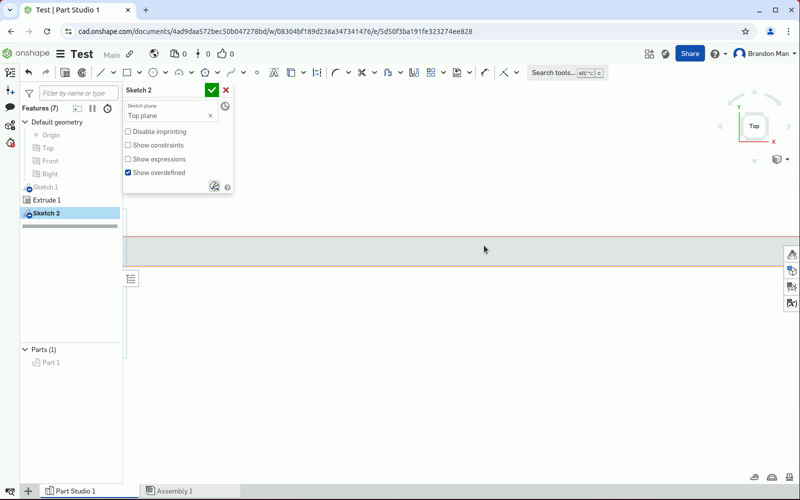
scroll(6)
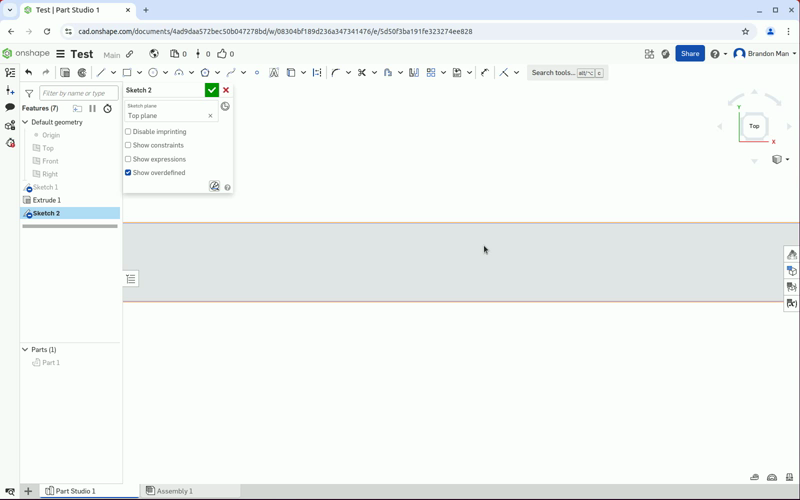
click(484, 245)
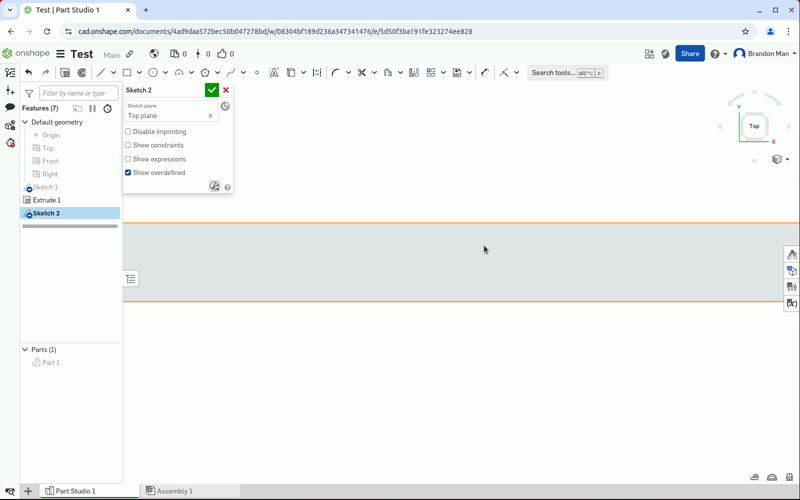
scroll(-6)
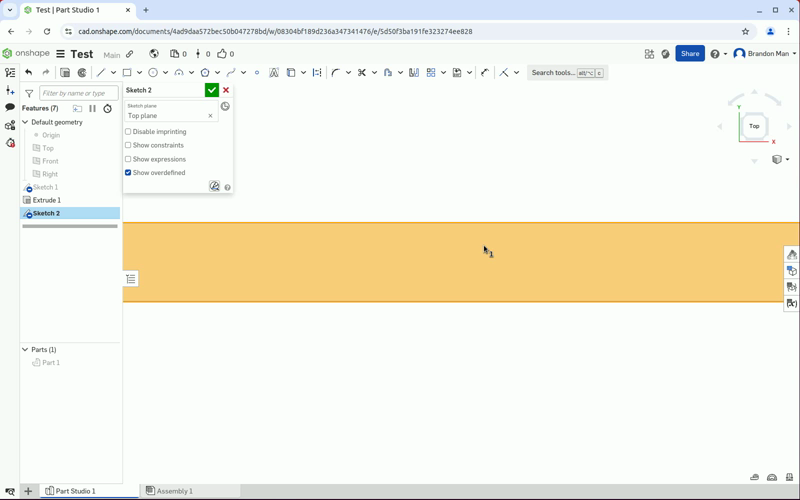
scroll(-6)
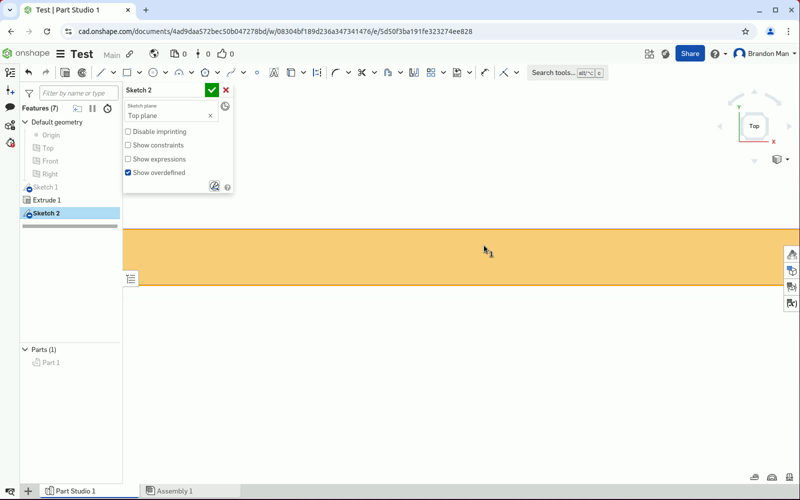
scroll(-6)
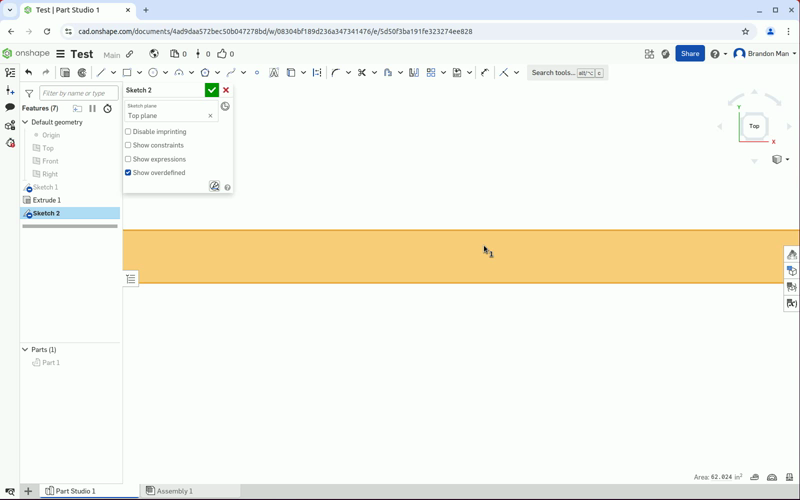
scroll(-6)
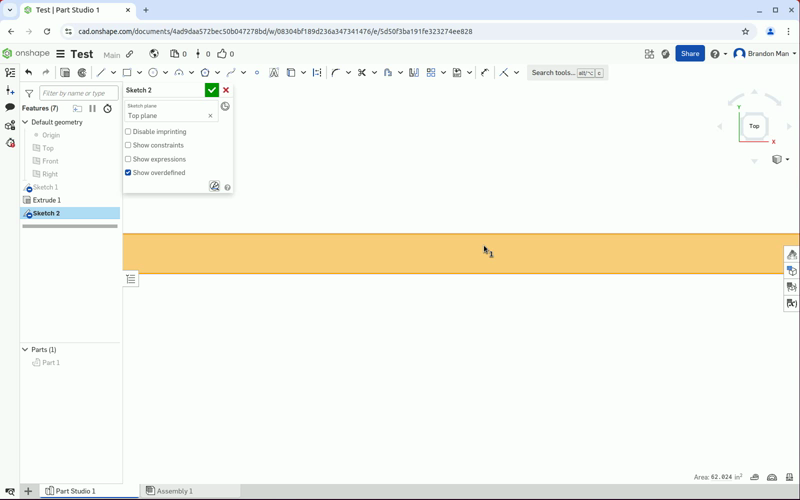
scroll(-6)
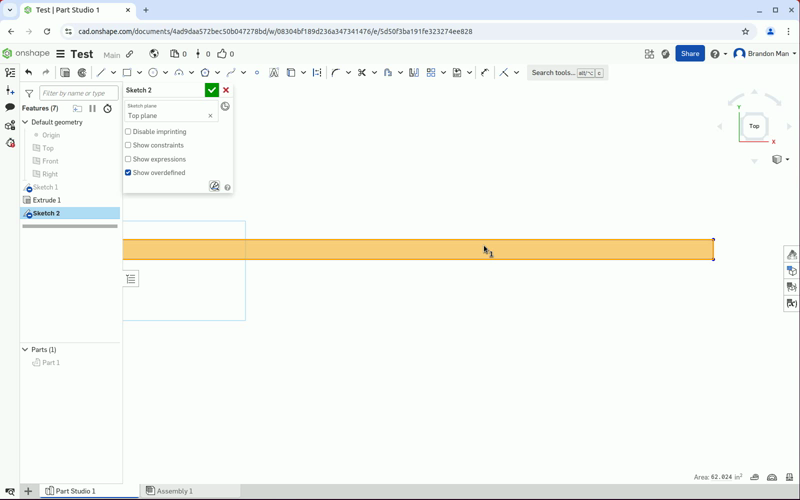
scroll(-6)
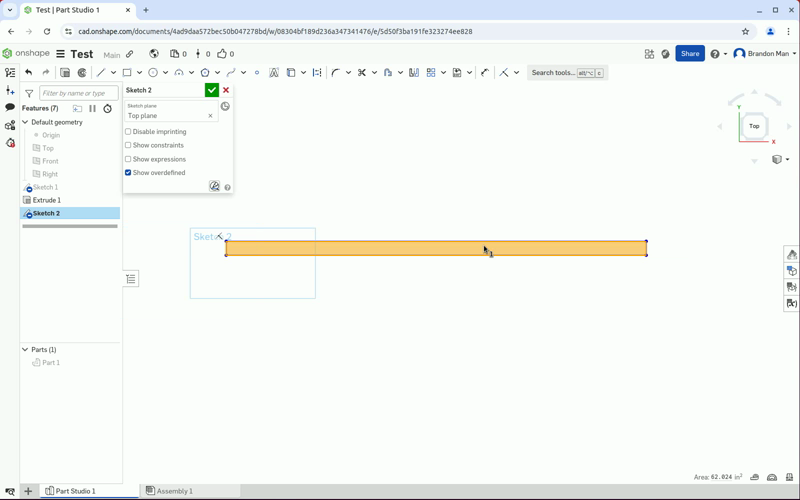
scroll(-6)
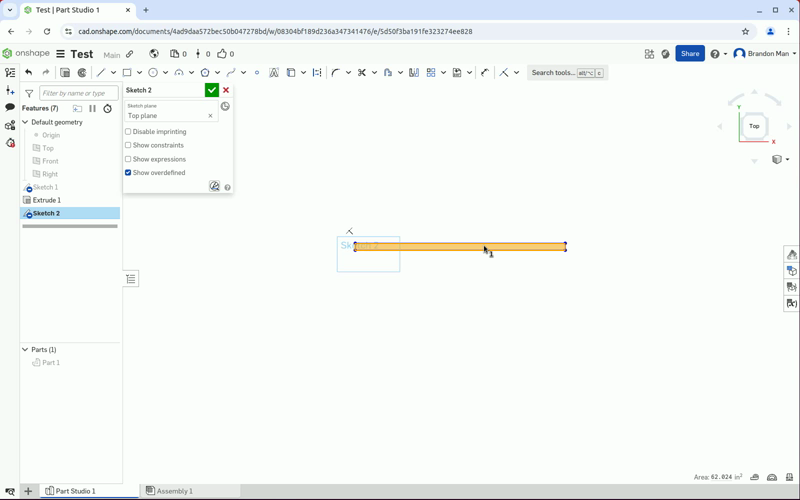
mouse_move(73, 352)
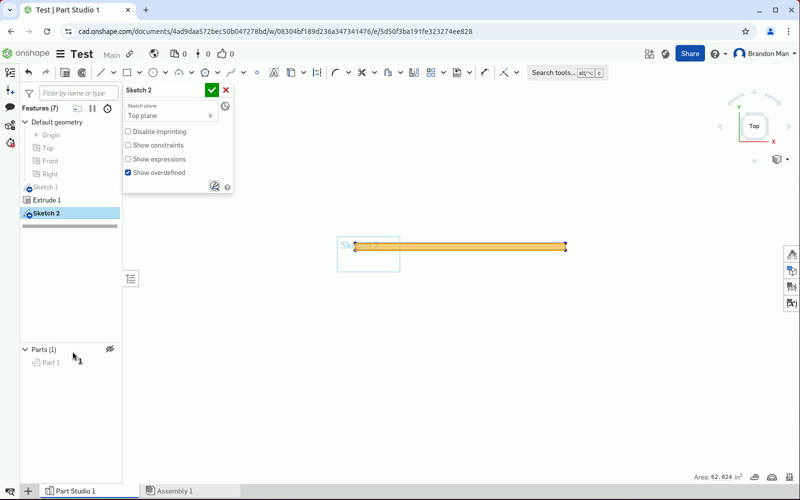
key(shift+y)
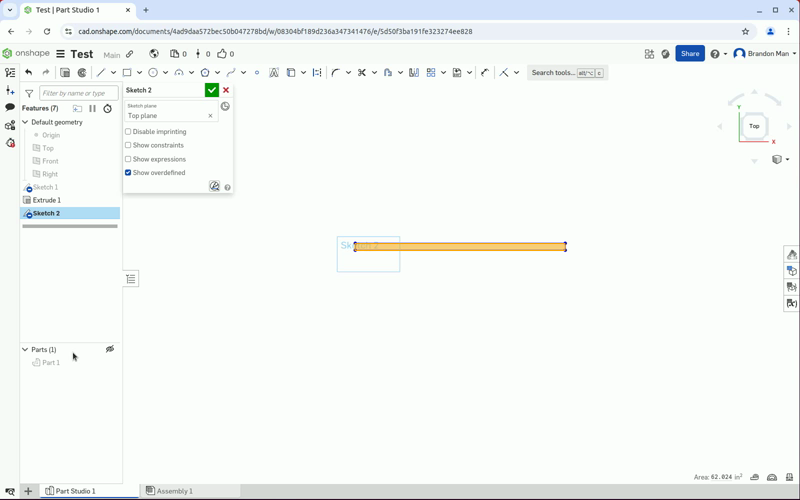
key(shift+e)
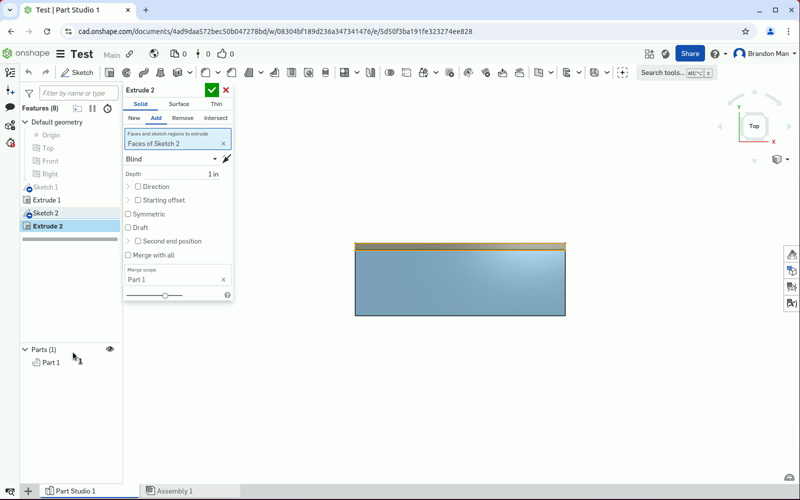
mouse_move(143, 106)
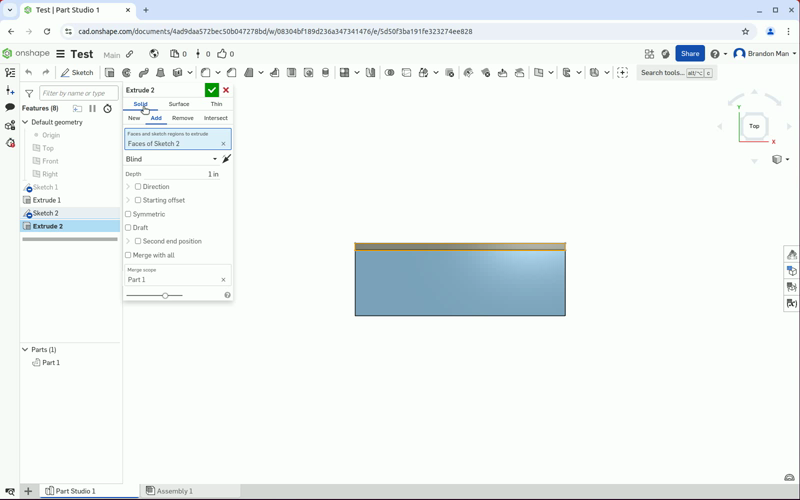
click(143, 106)
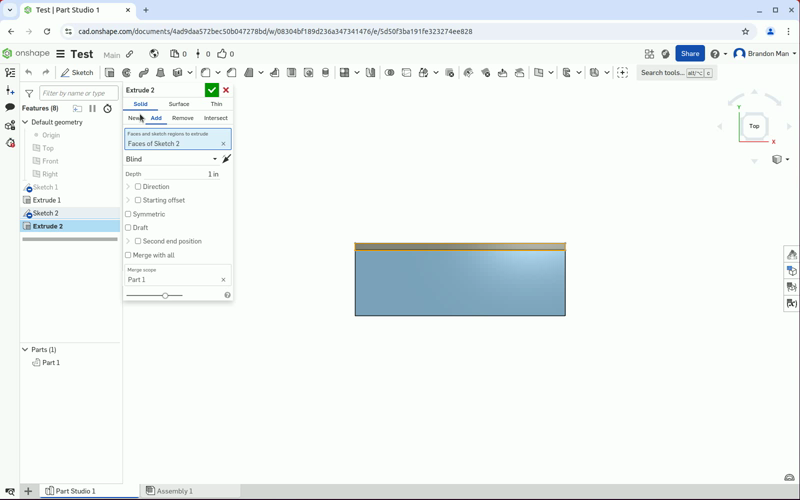
mouse_move(137, 120)
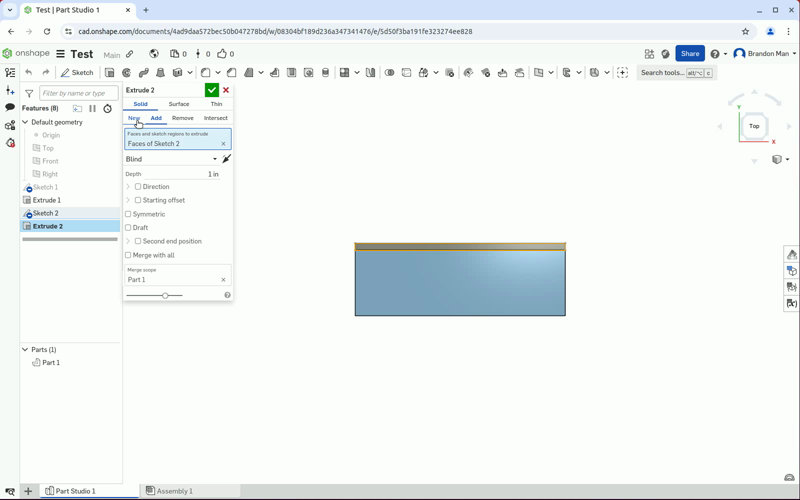
click(137, 120)
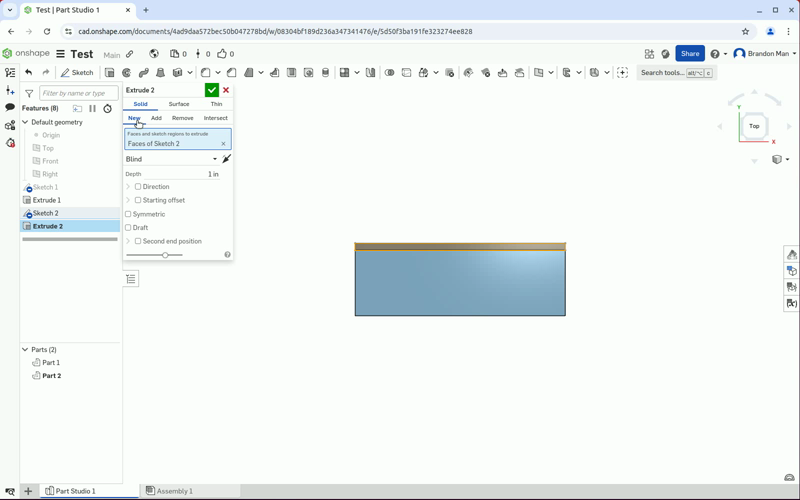
key(tab, 4)
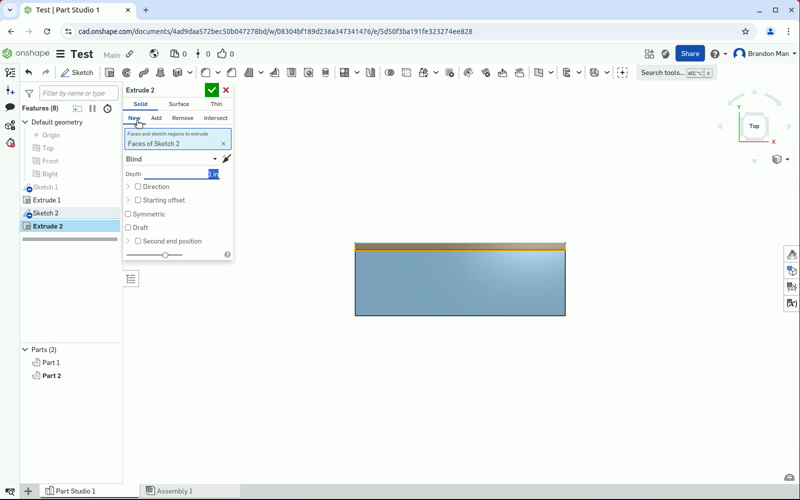
text(5.536)
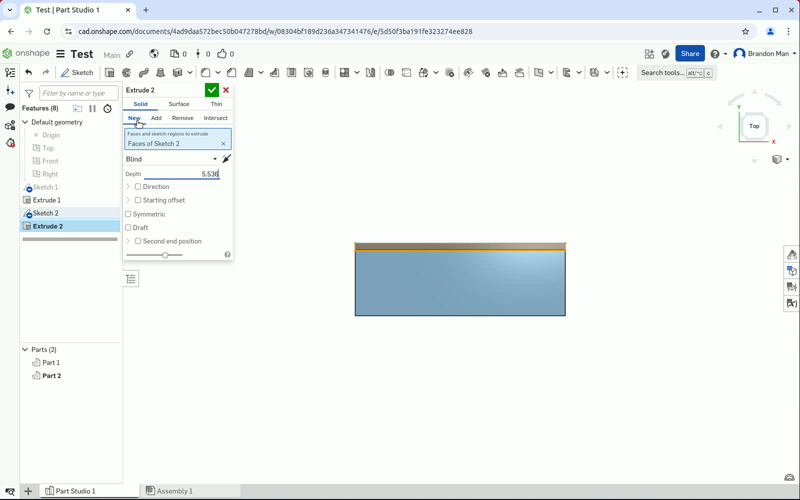
key(enter)
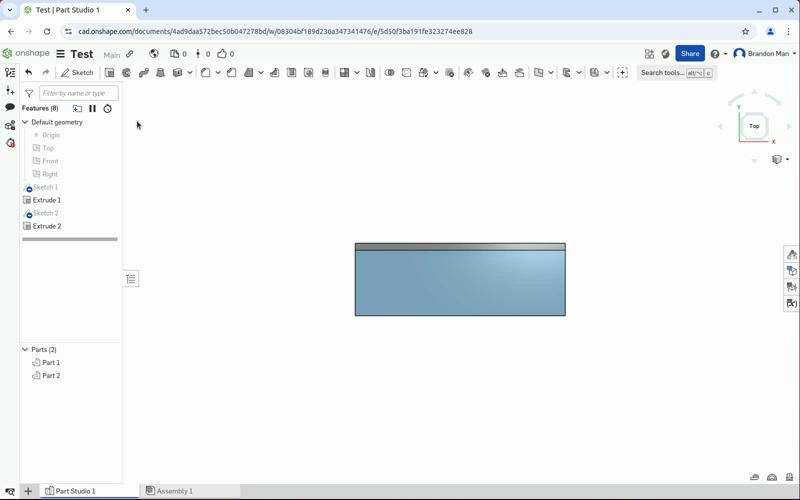
key(shift+h)
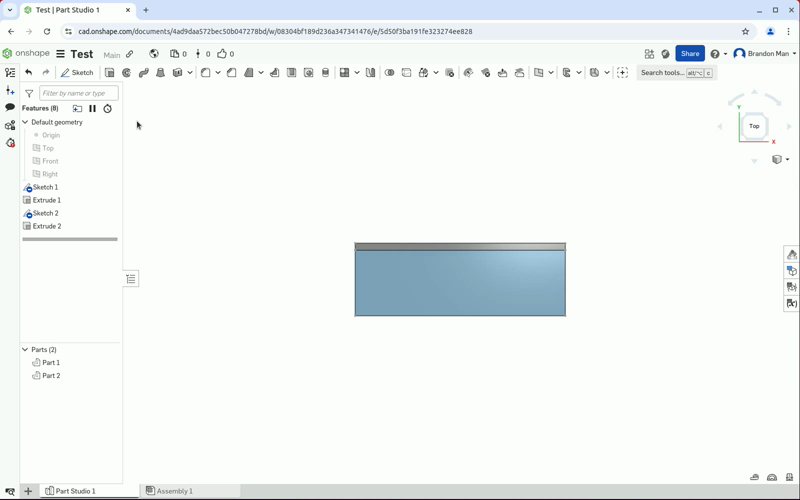
key(shift+h)
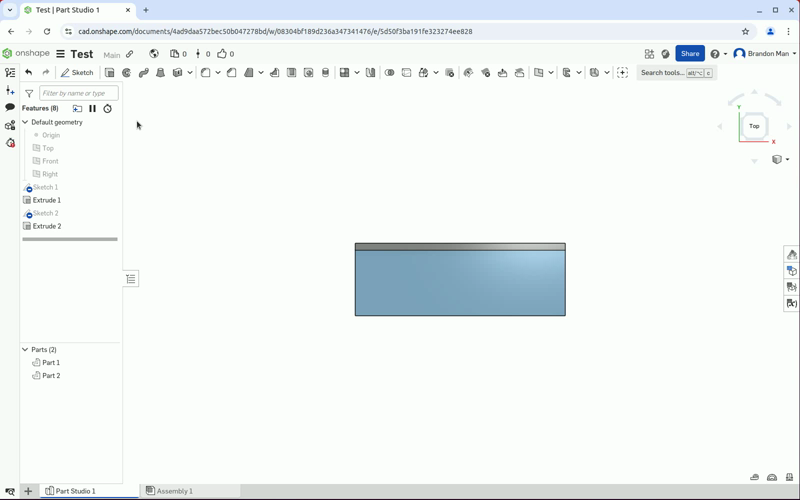
mouse_move(73, 189)
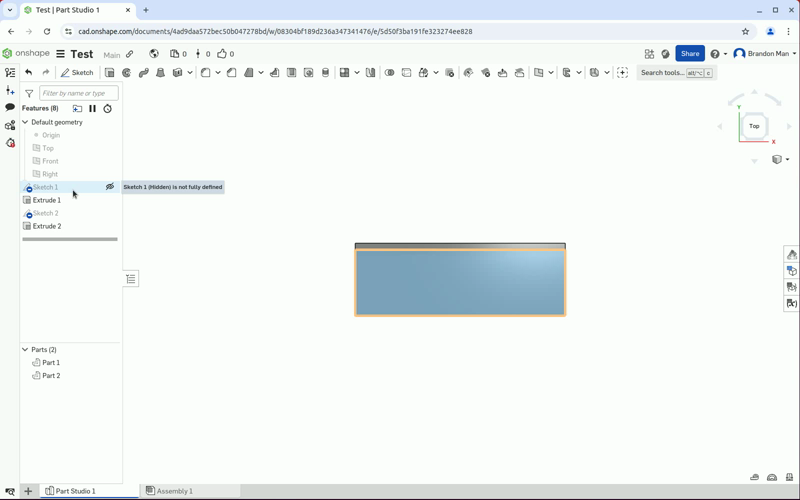
click(73, 189)
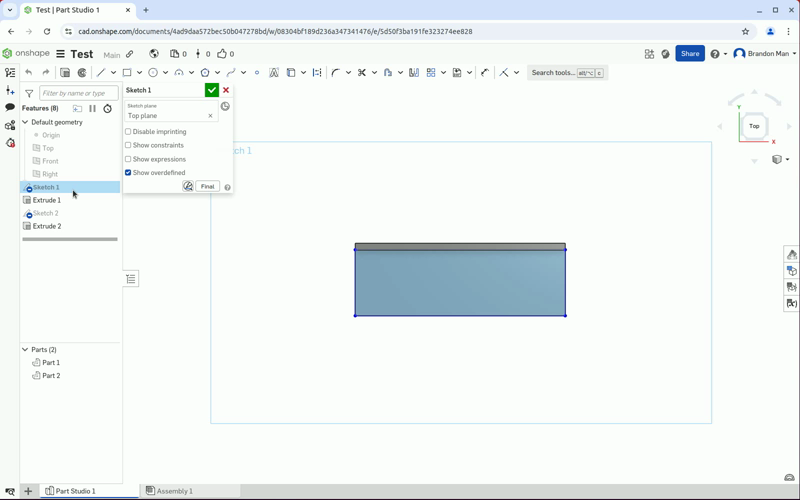
mouse_move(229, 92)
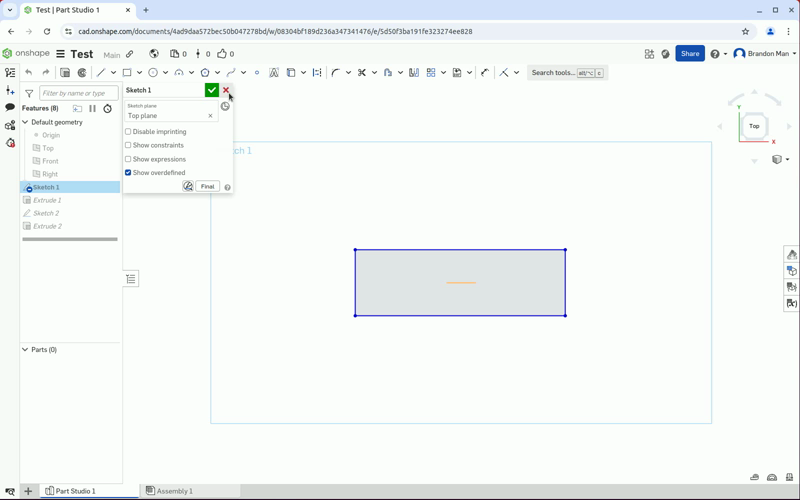
click(229, 92)
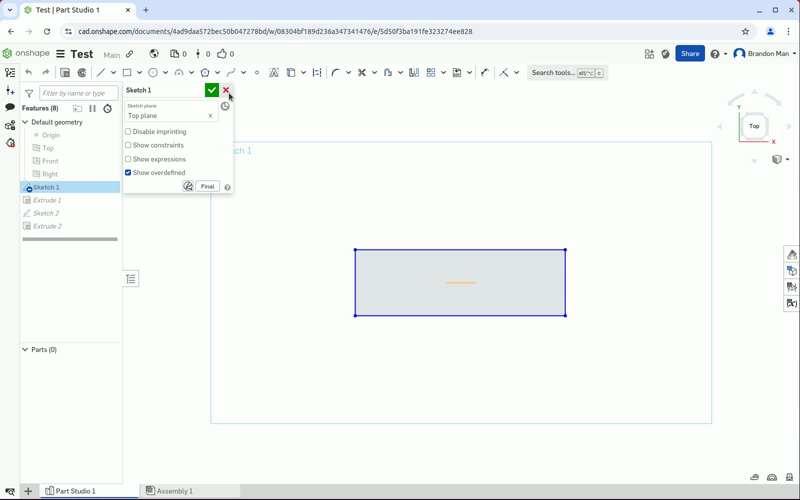
key(shift+s)
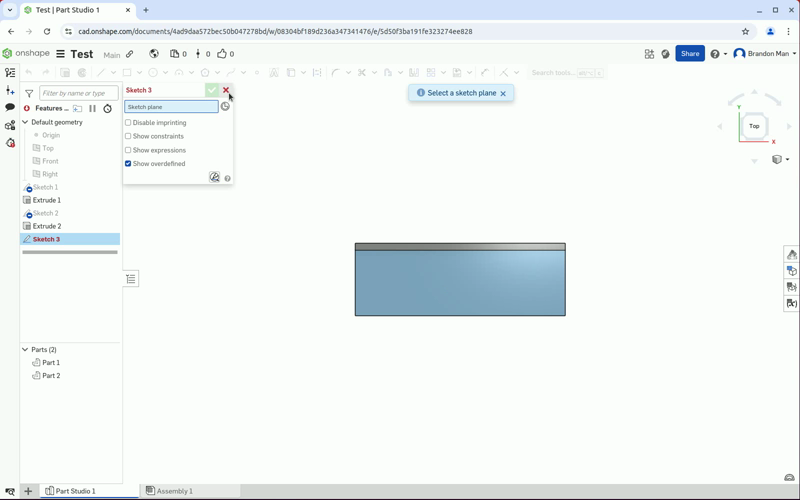
mouse_move(73, 150)
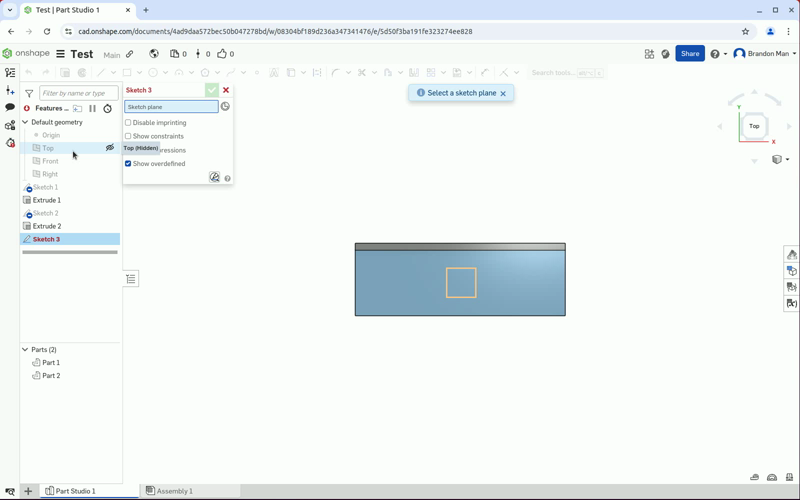
click(73, 150)
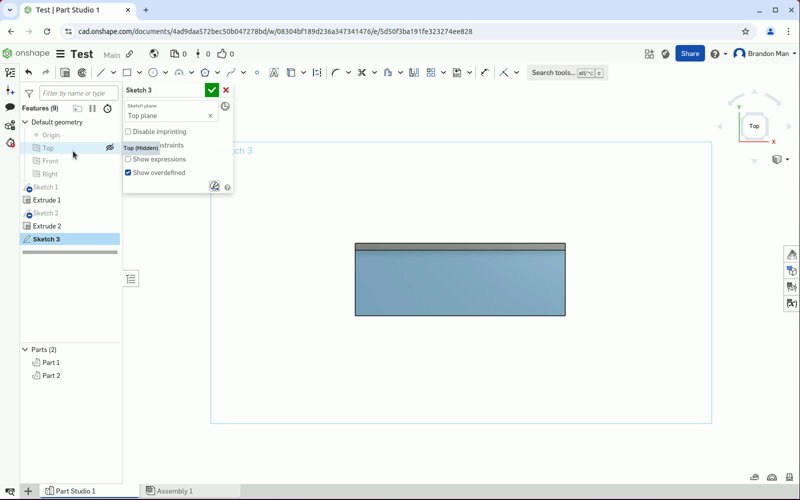
mouse_move(73, 352)
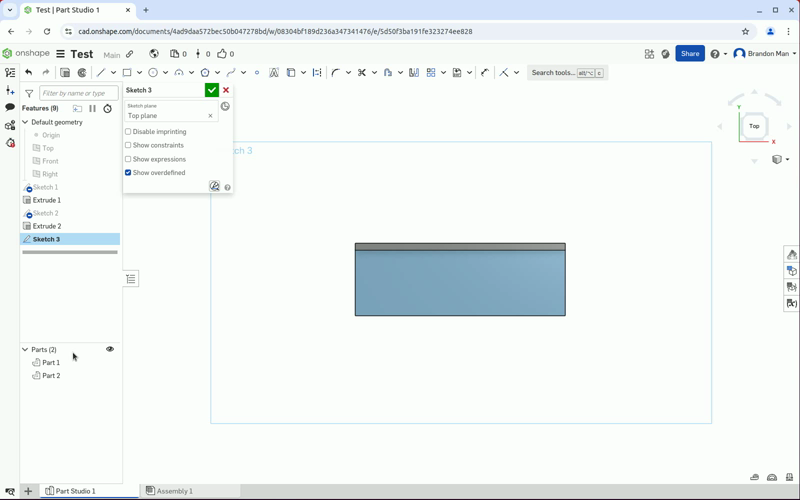
key(y)
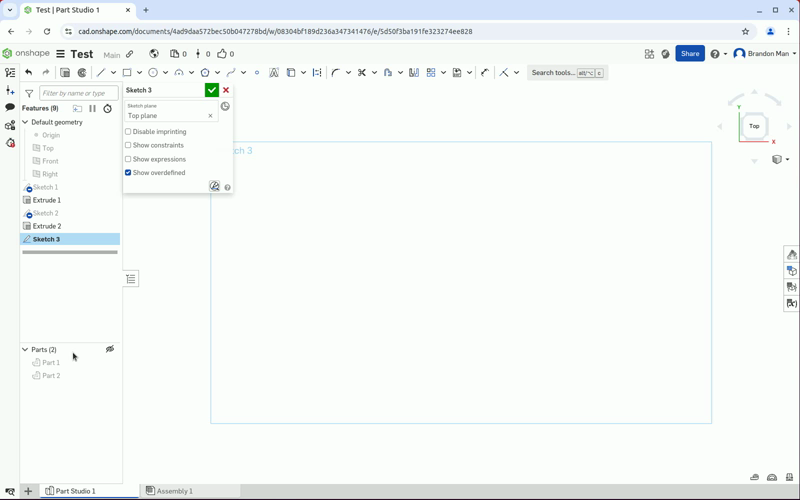
key(l)
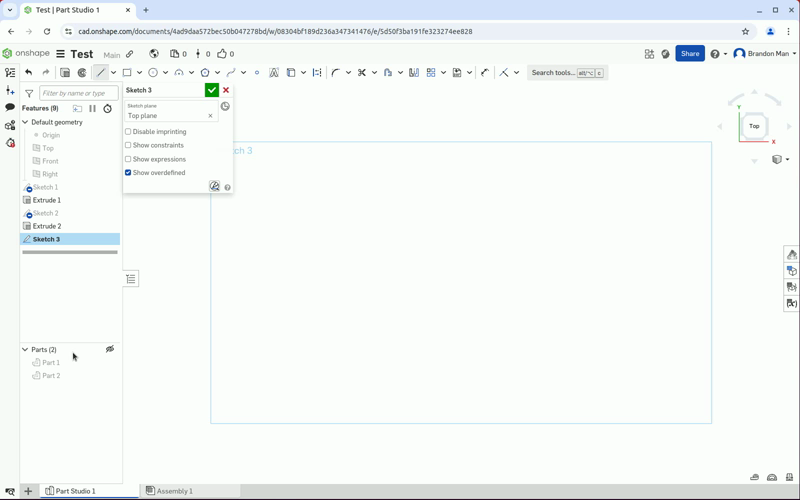
key_down(shift)
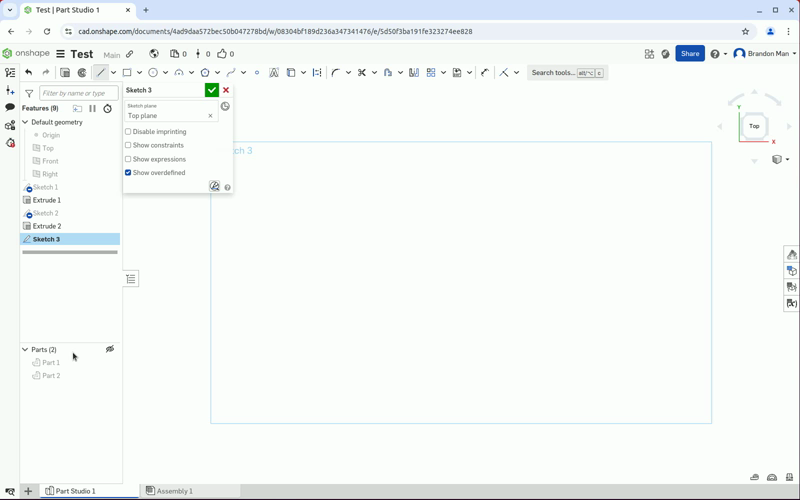
mouse_move(355, 322)
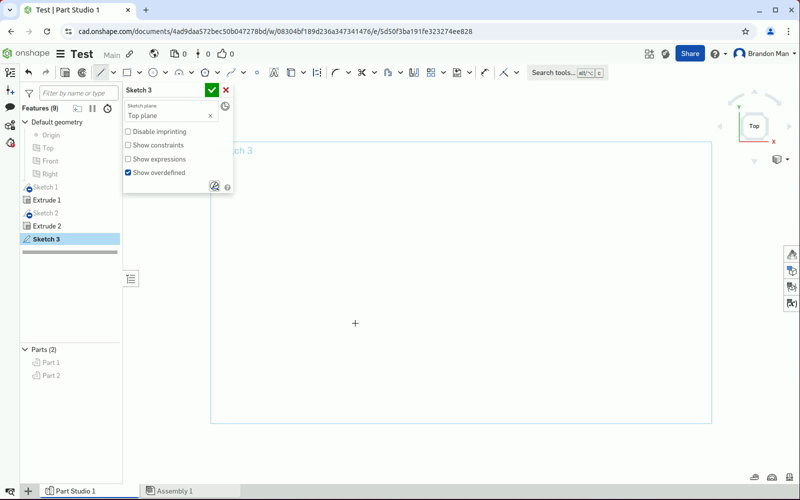
click(355, 322)
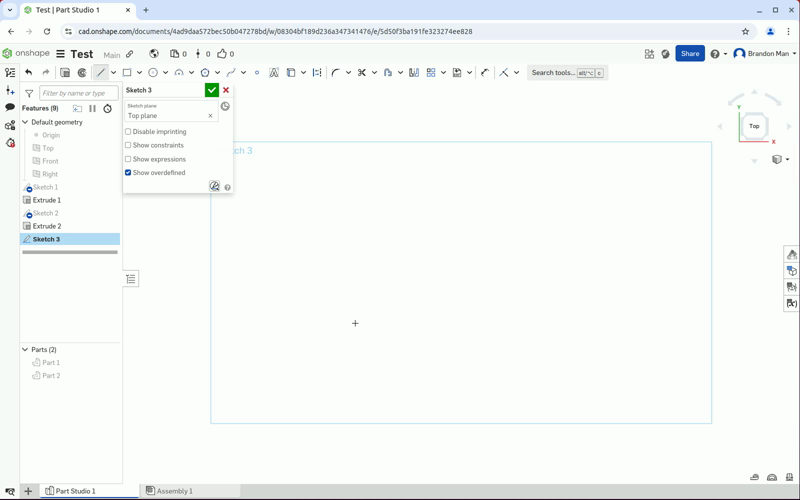
key_up(shift)
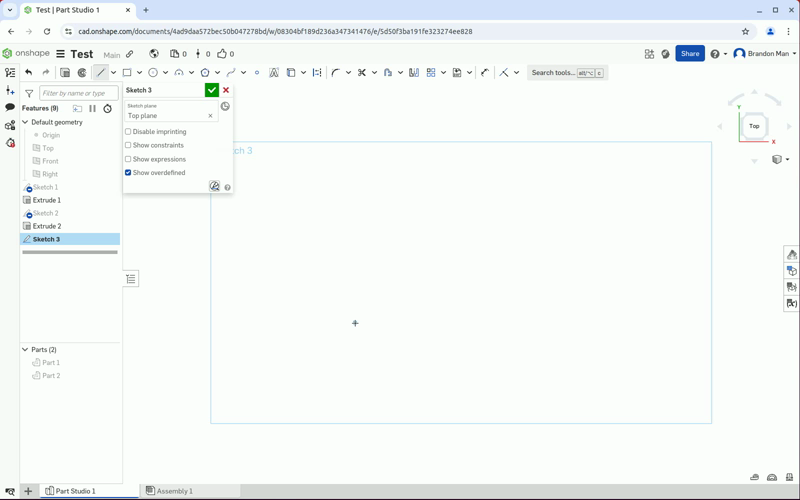
key_down(shift)
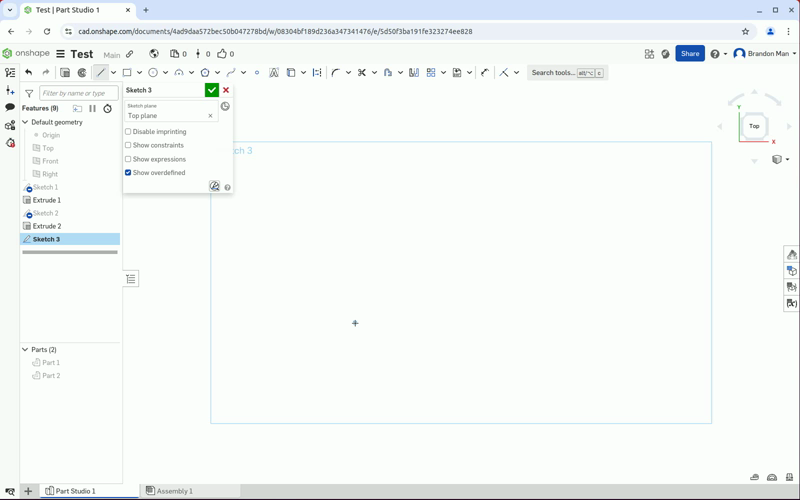
mouse_move(565, 322)
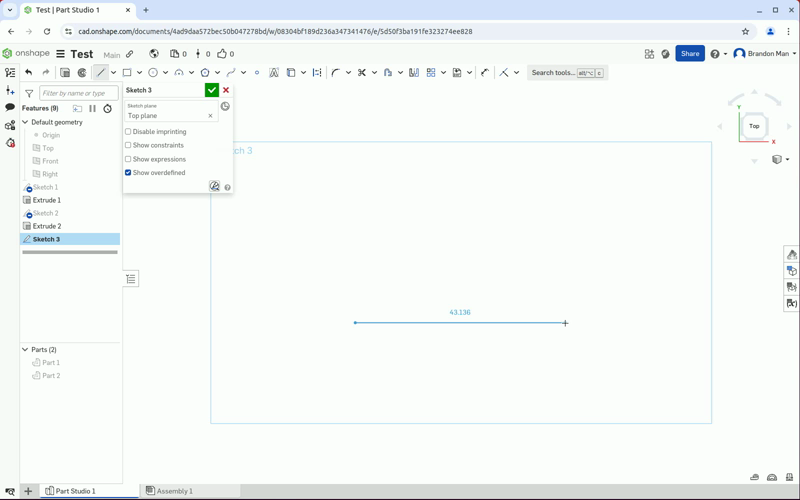
click(565, 322)
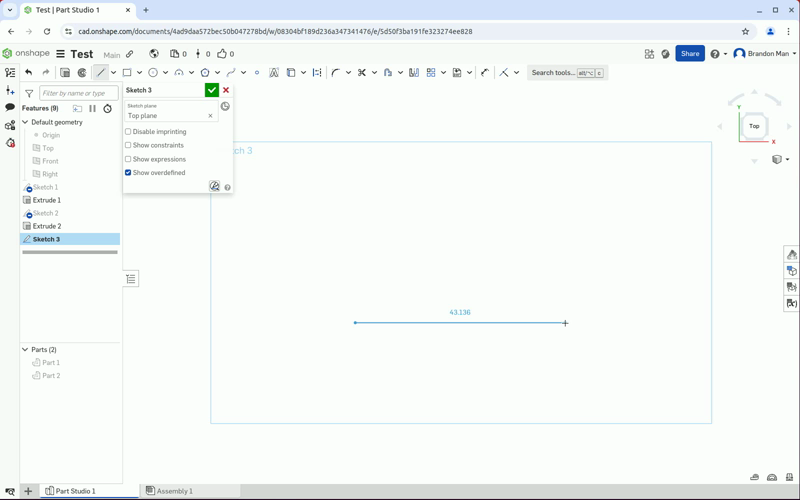
key_up(shift)
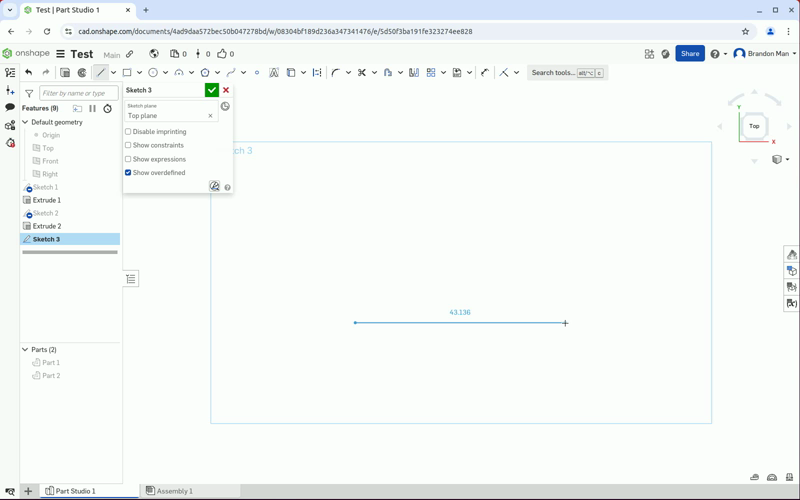
key_down(shift)
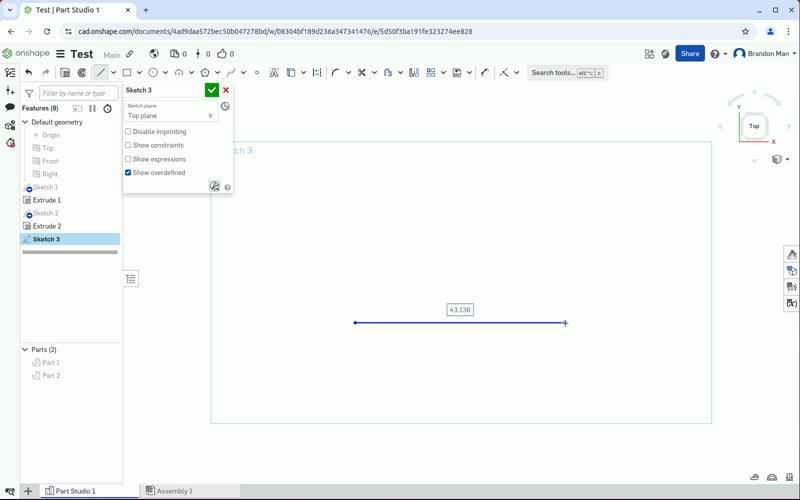
mouse_move(589, 322)
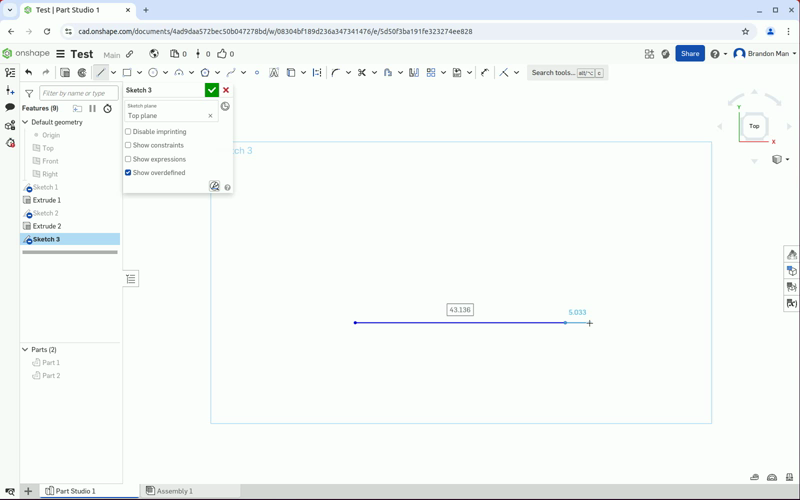
mouse_move(565, 316)
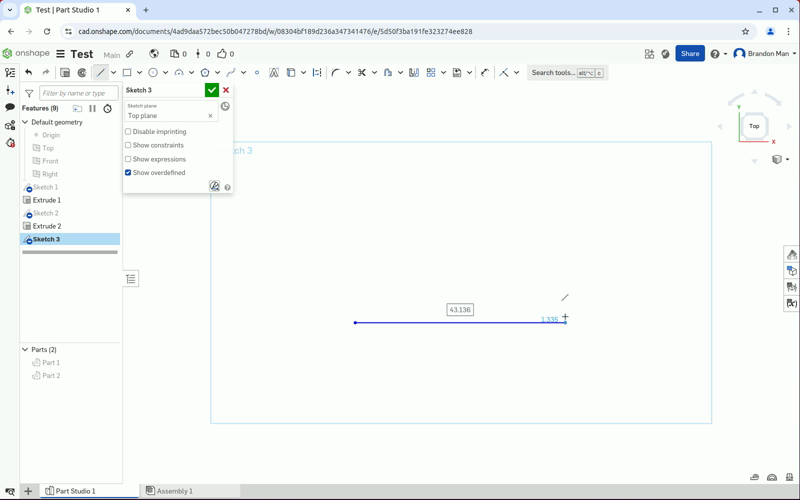
scroll(6)
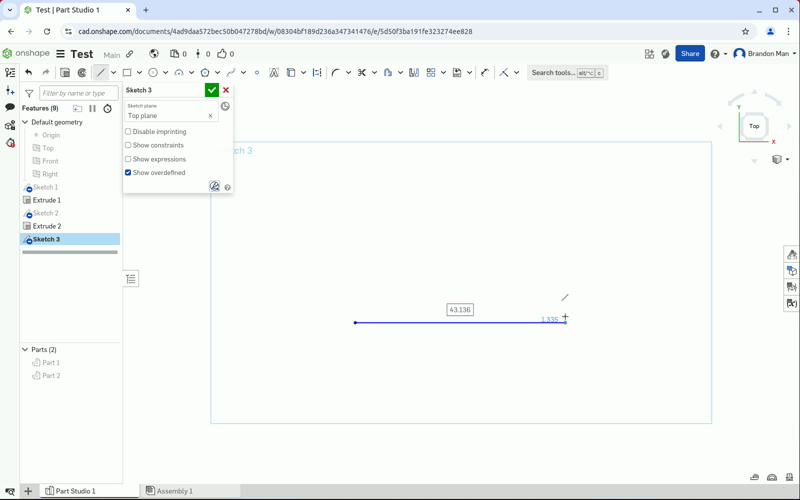
scroll(6)
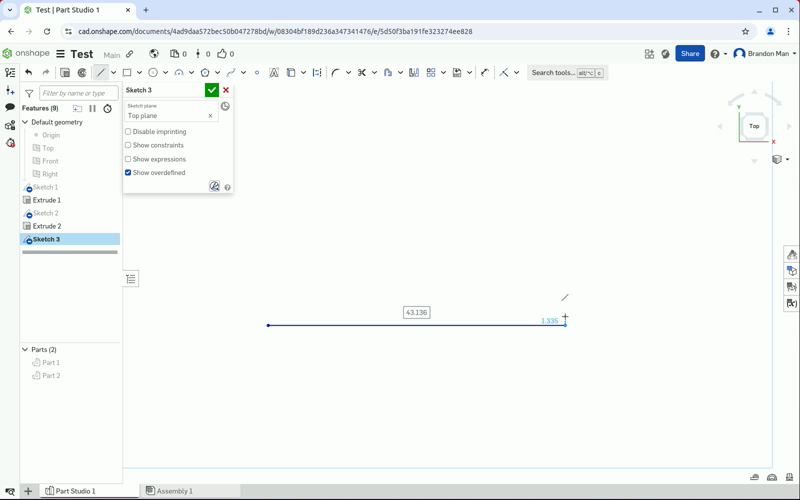
scroll(6)
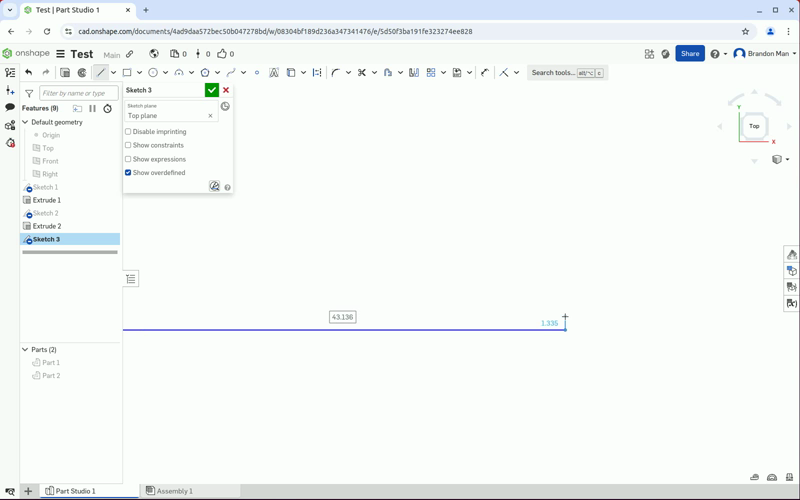
scroll(6)
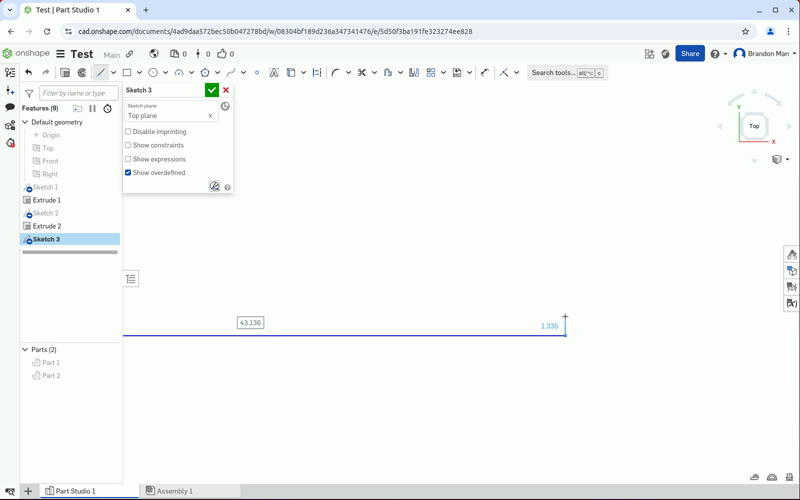
scroll(6)
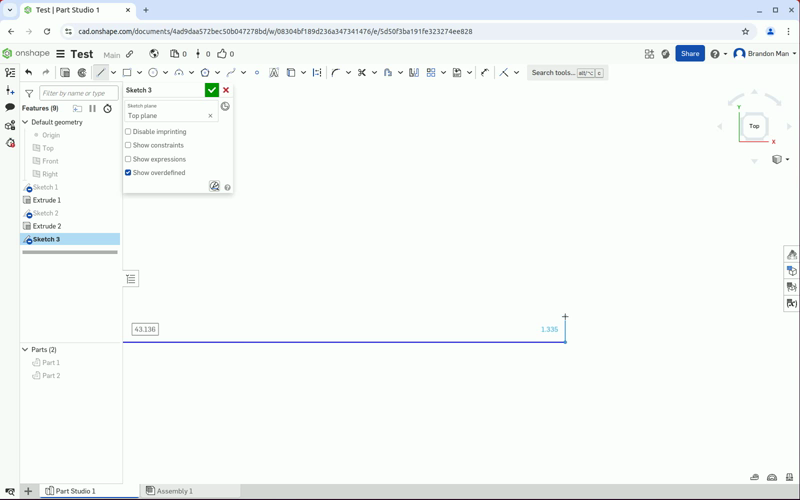
scroll(6)
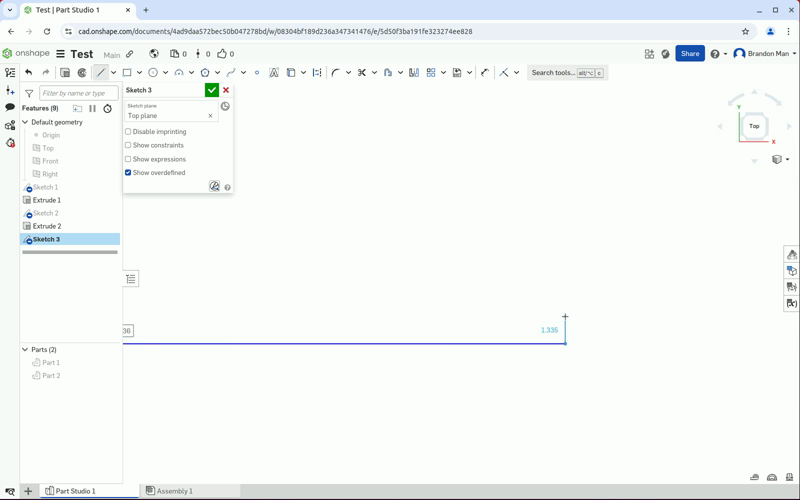
scroll(6)
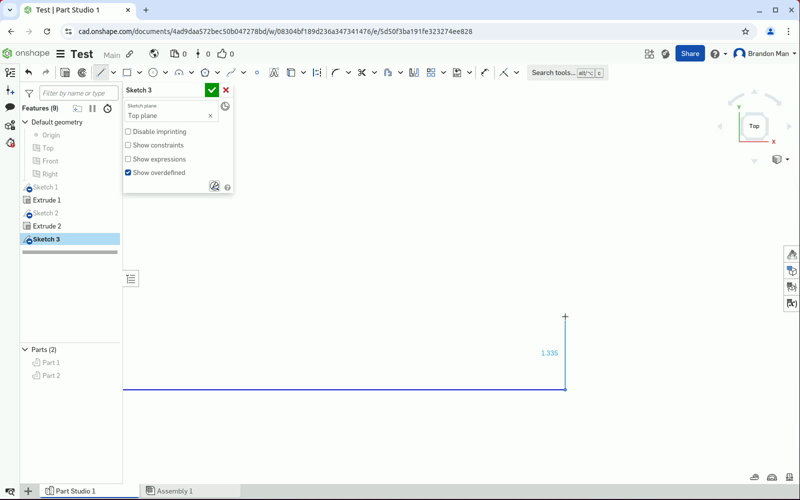
click(565, 316)
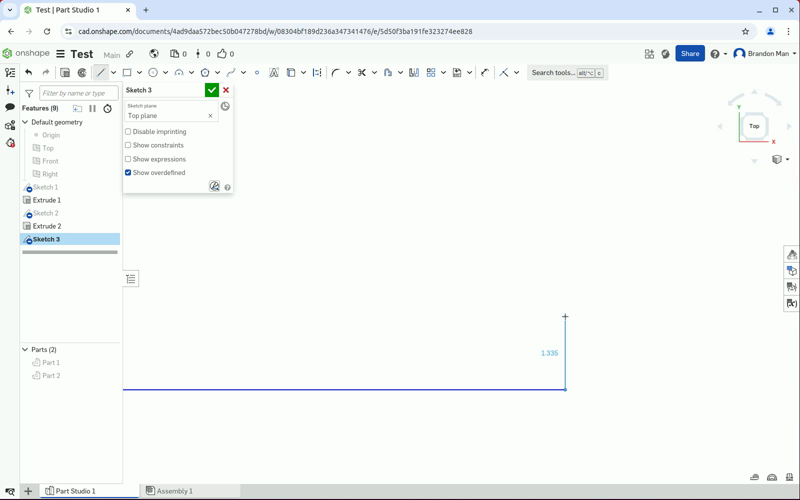
scroll(-6)
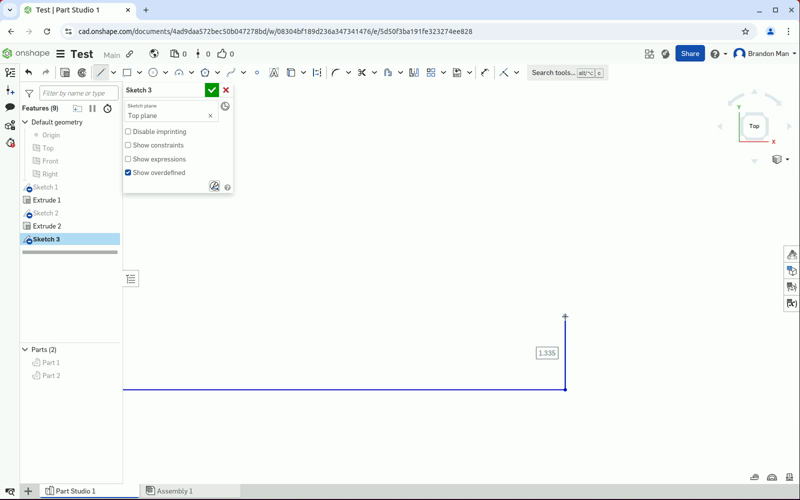
scroll(-6)
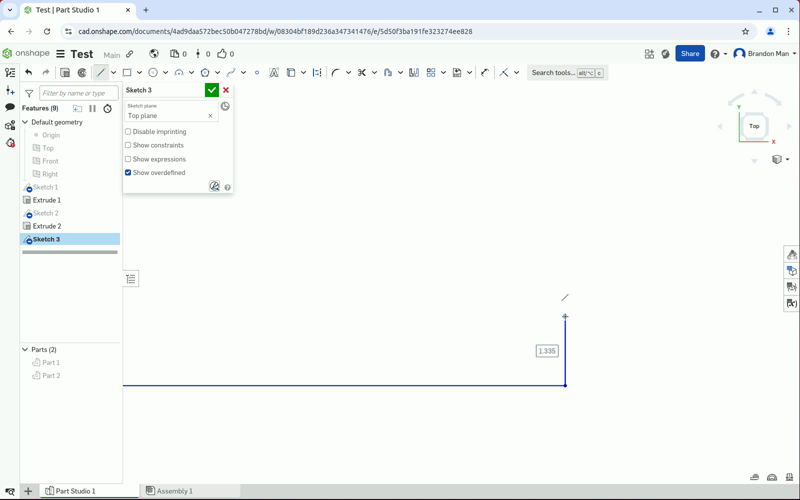
scroll(-6)
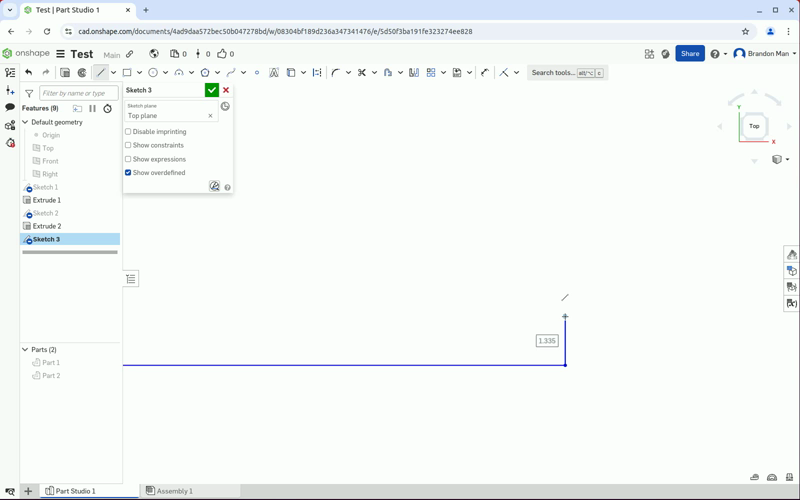
scroll(-6)
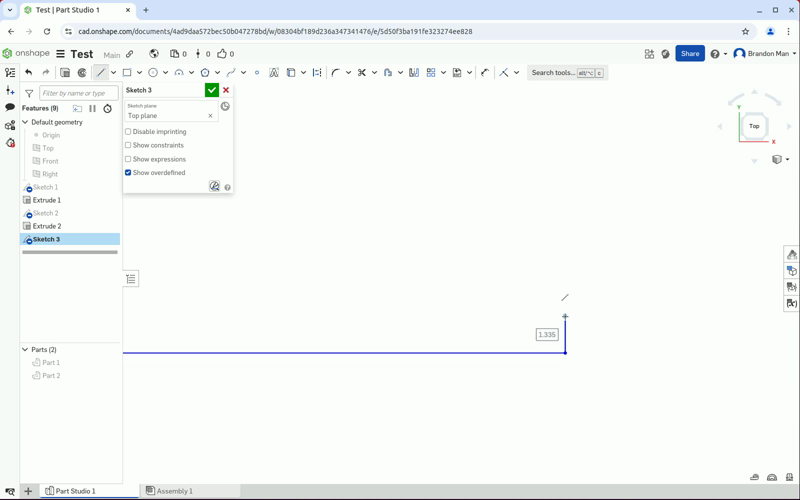
scroll(-6)
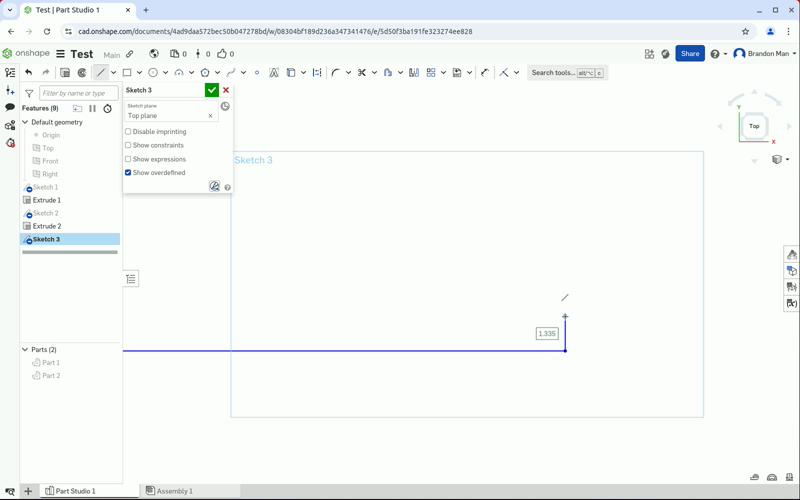
scroll(-6)
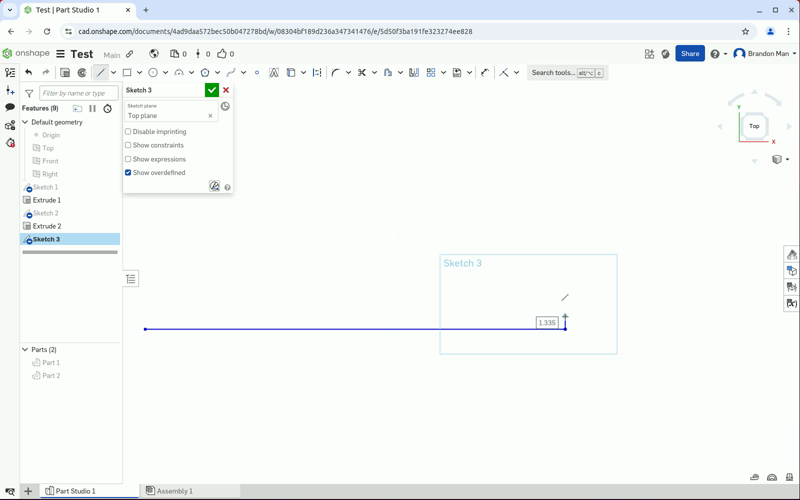
scroll(-6)
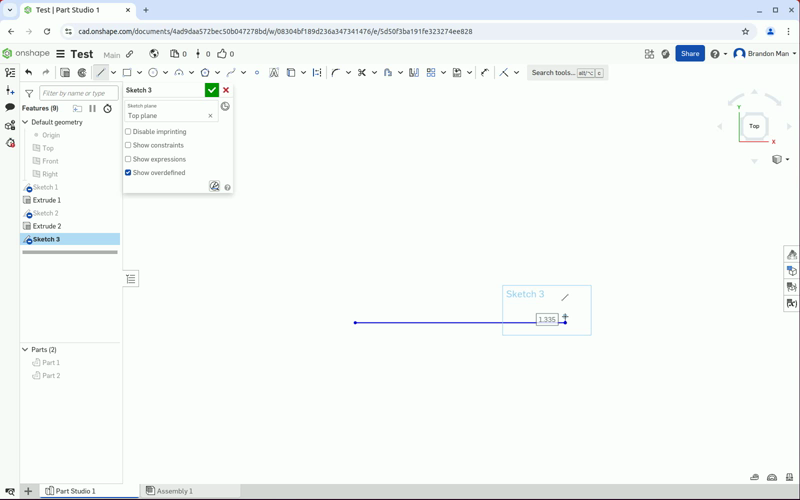
key_up(shift)
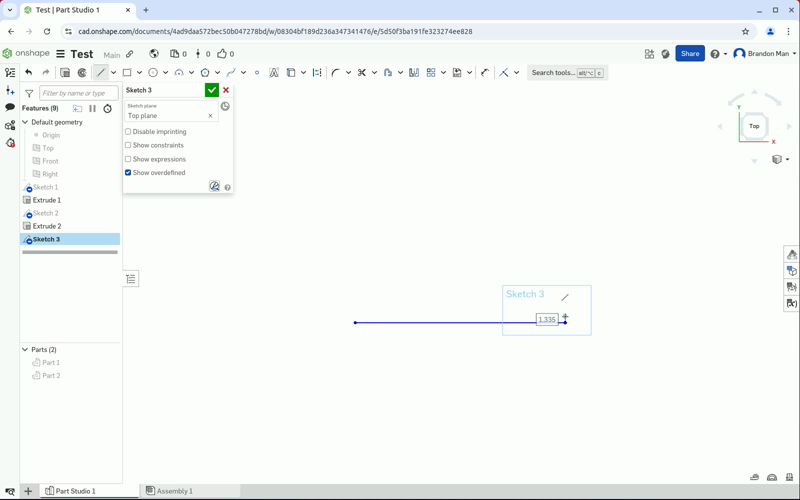
key_down(shift)
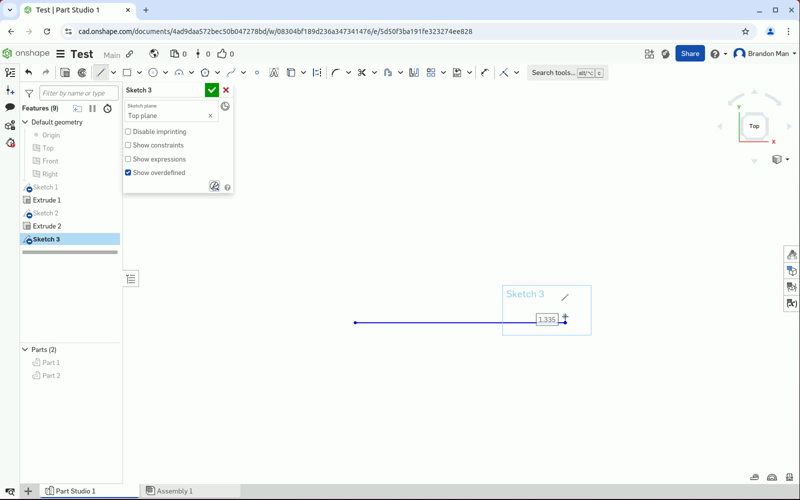
mouse_move(355, 316)
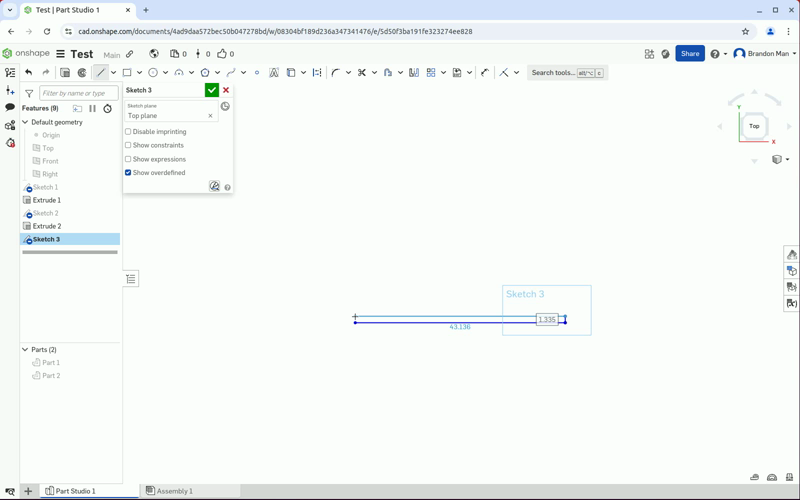
click(355, 316)
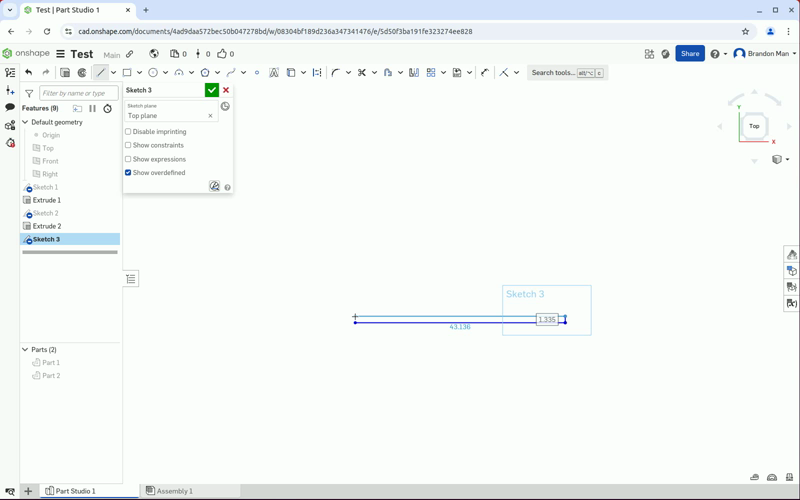
key_up(shift)
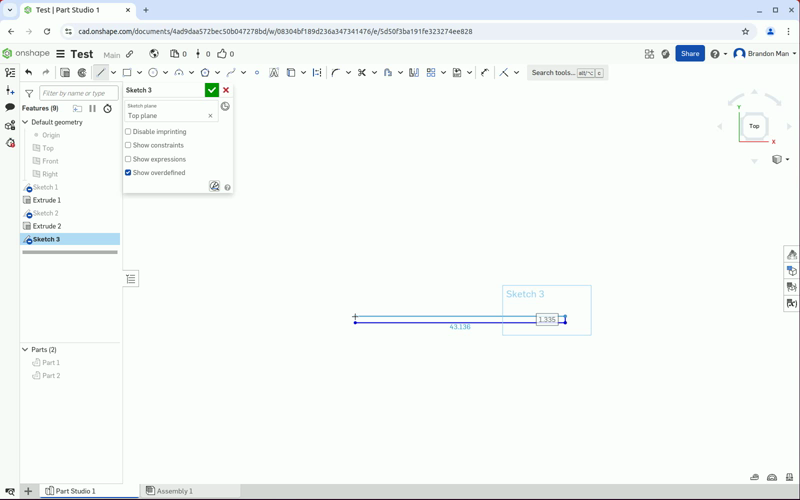
mouse_move(385, 316)
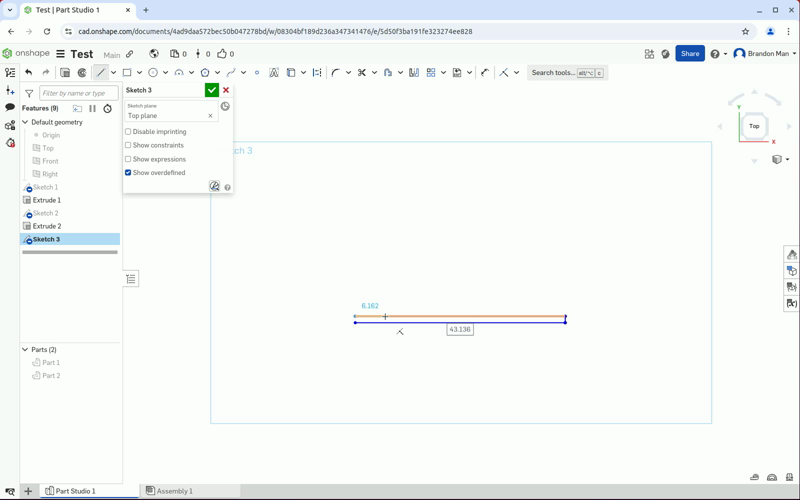
key_down(shift)
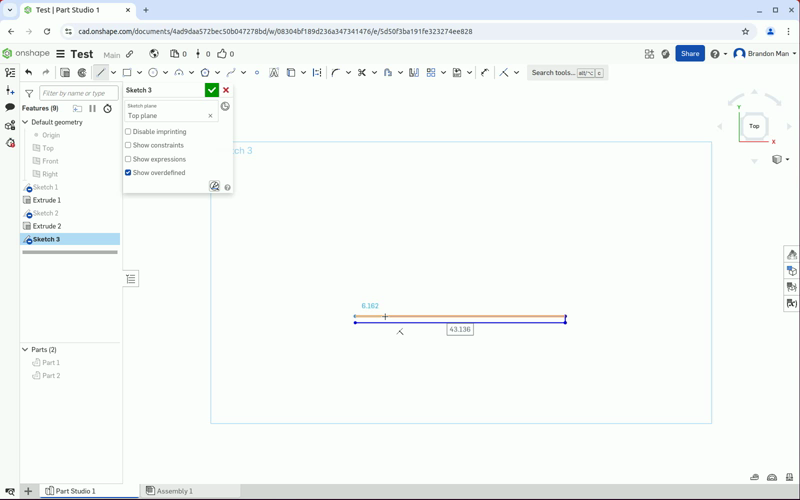
mouse_move(355, 322)
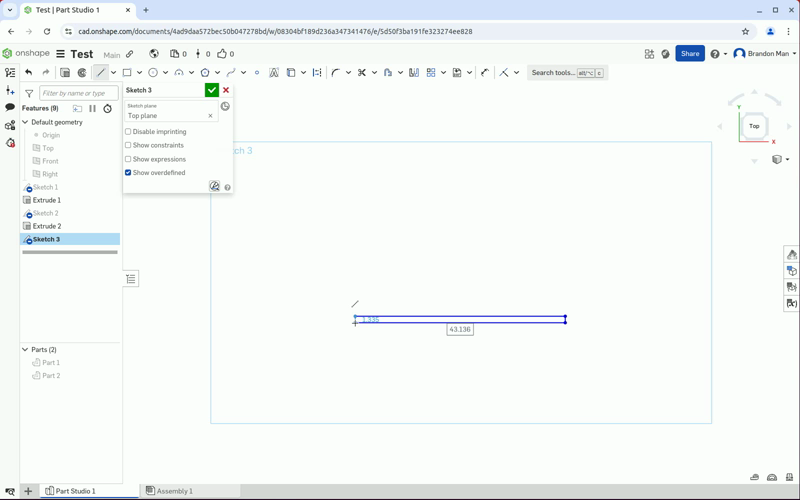
scroll(6)
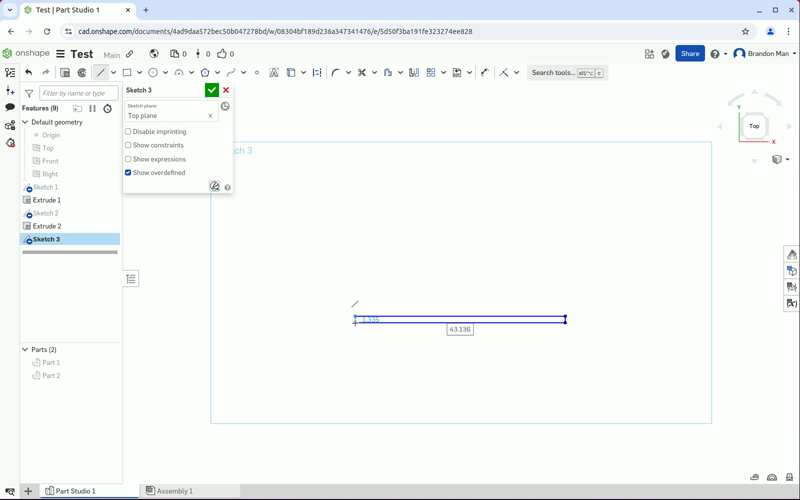
scroll(6)
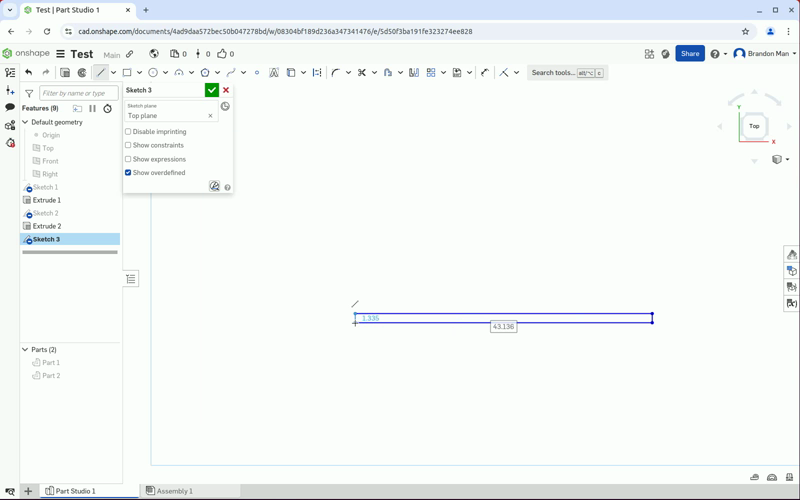
scroll(6)
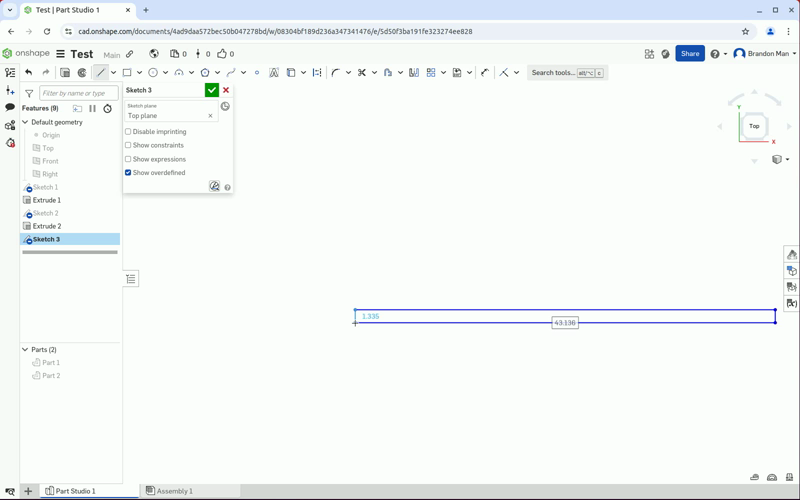
scroll(6)
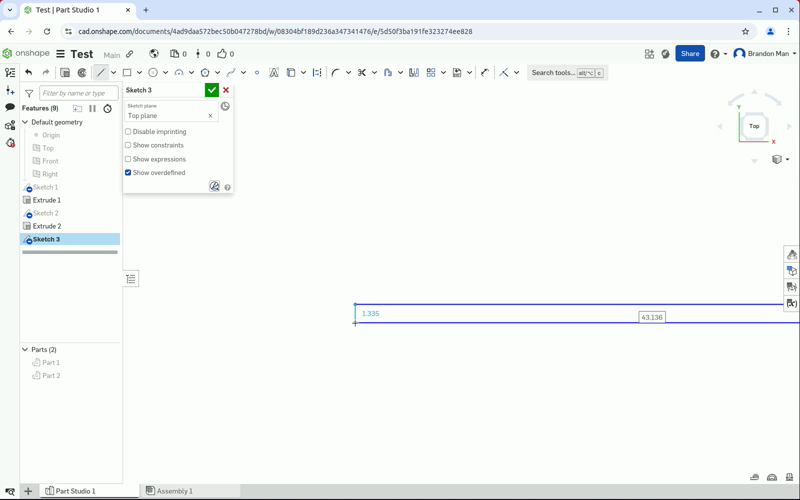
scroll(6)
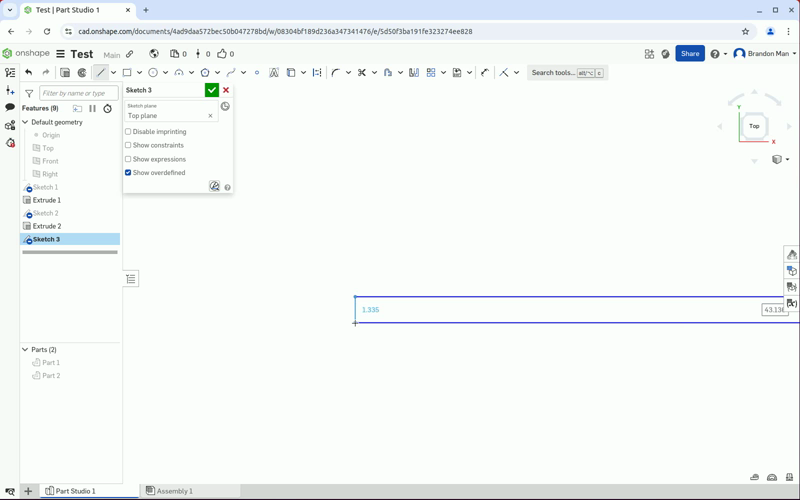
scroll(6)
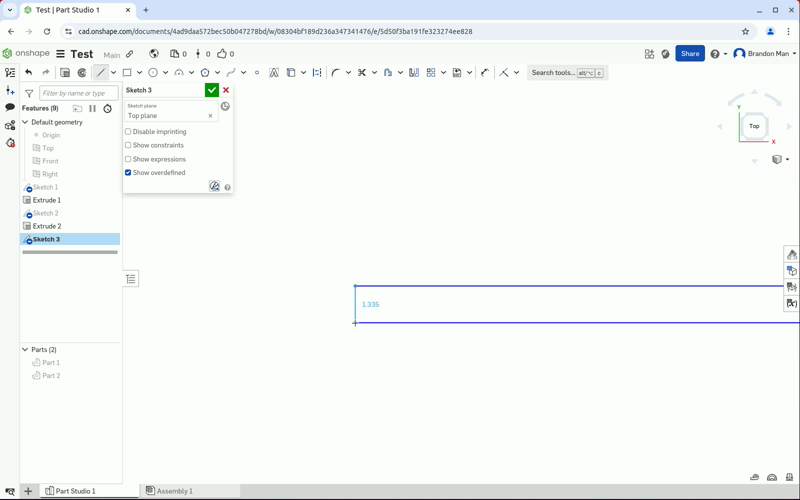
scroll(6)
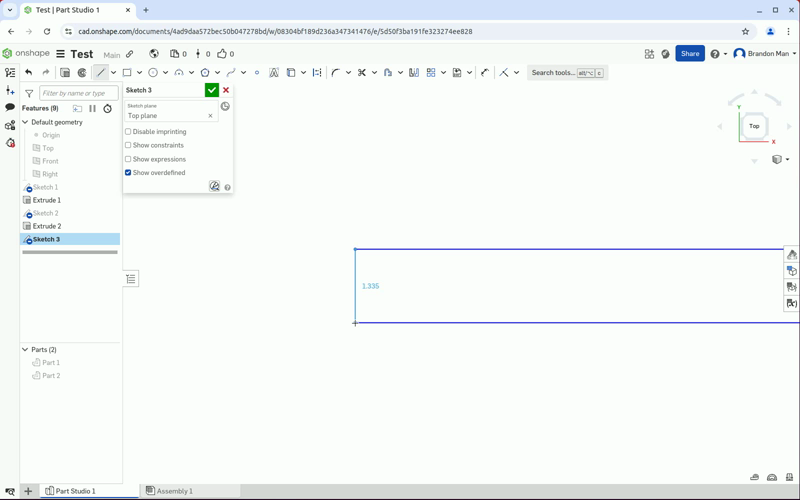
key_up(shift)
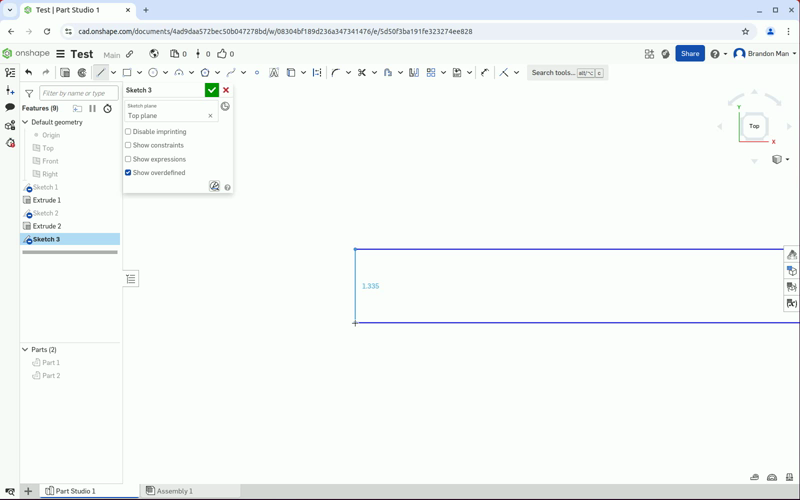
click(355, 322)
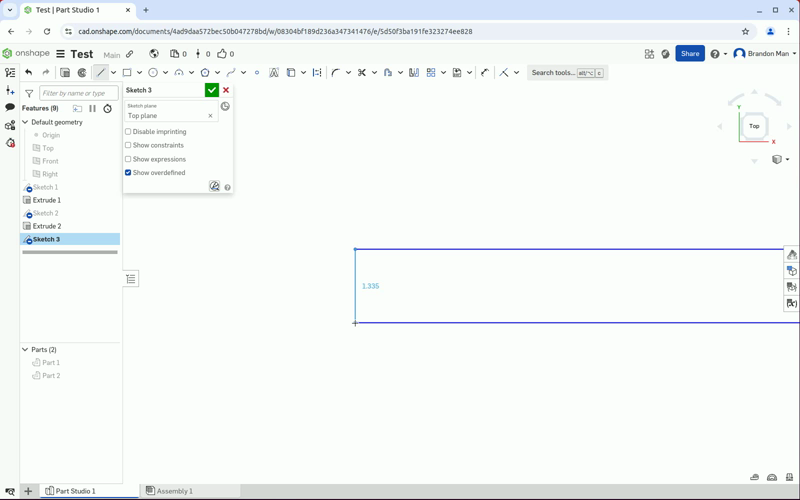
scroll(-6)
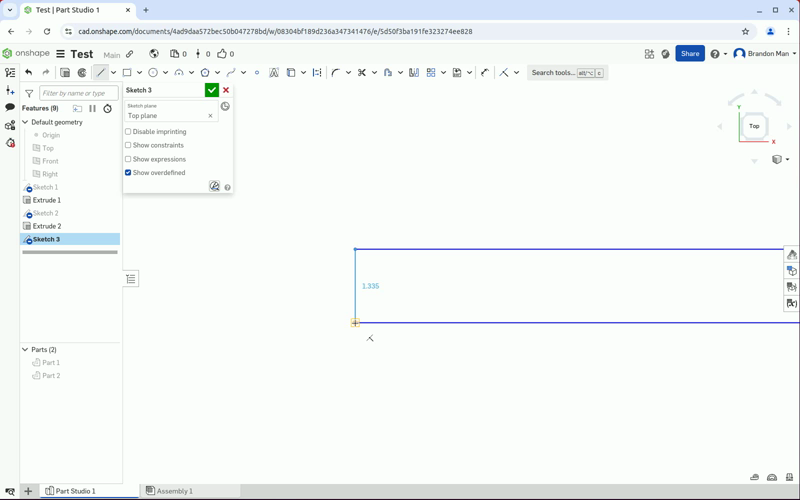
scroll(-6)
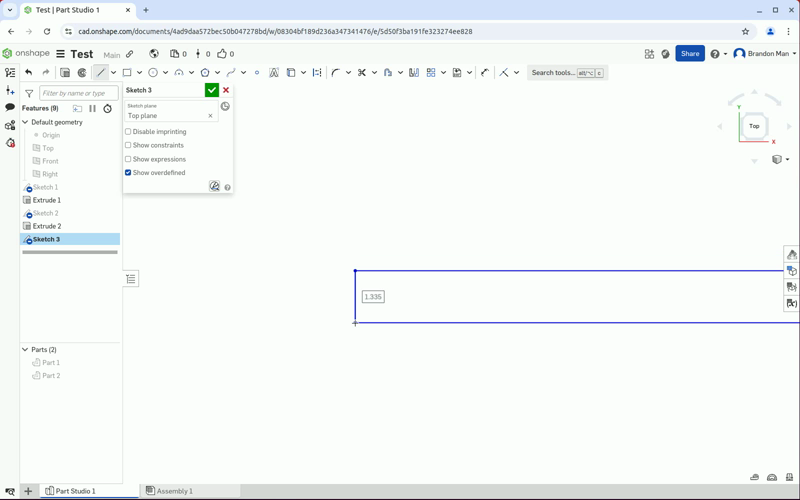
scroll(-6)
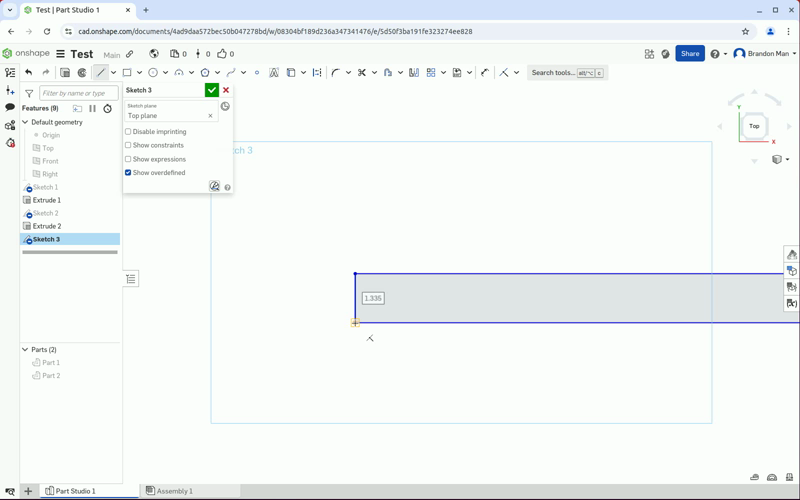
scroll(-6)
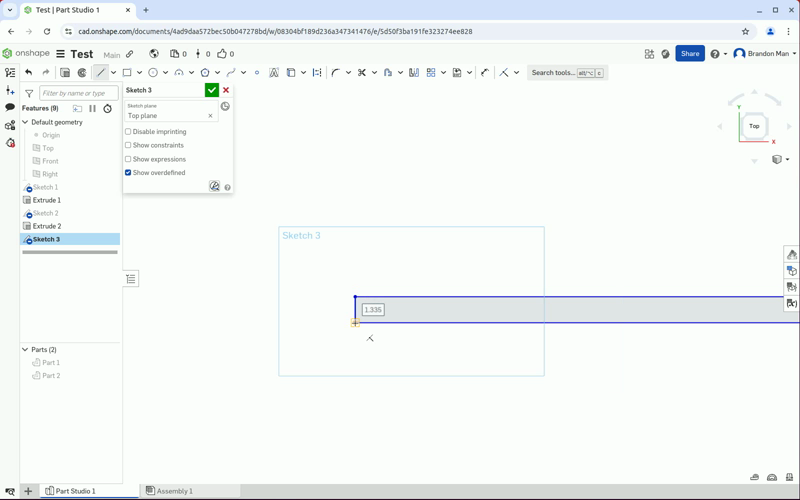
scroll(-6)
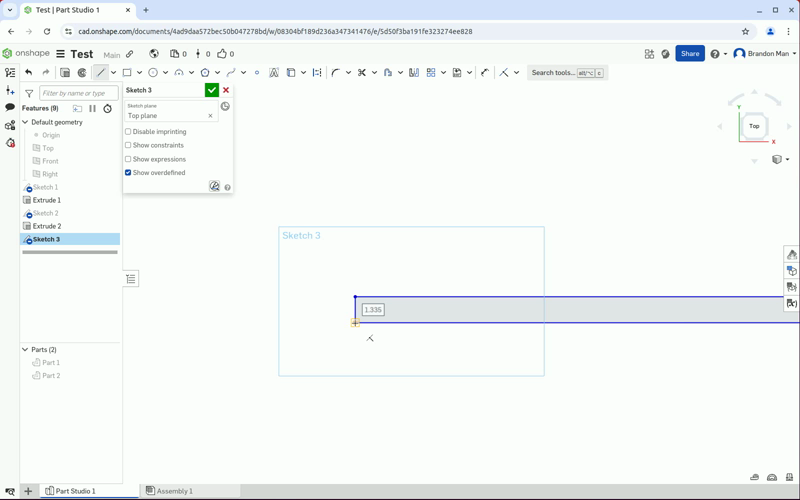
scroll(-6)
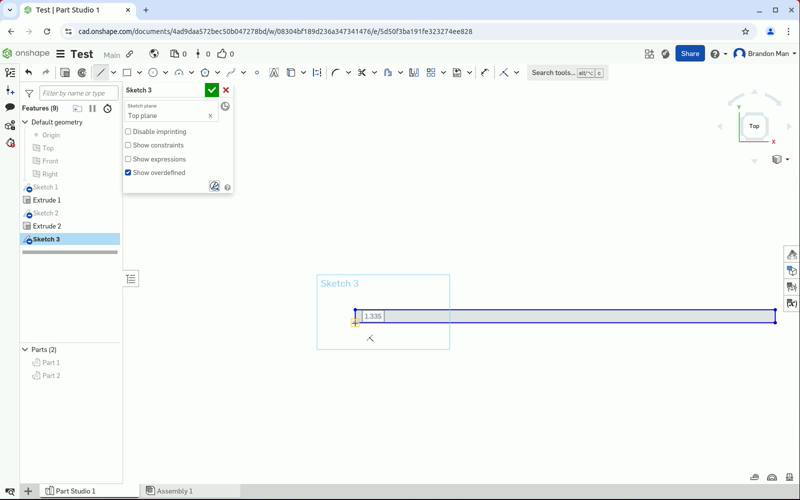
scroll(-6)
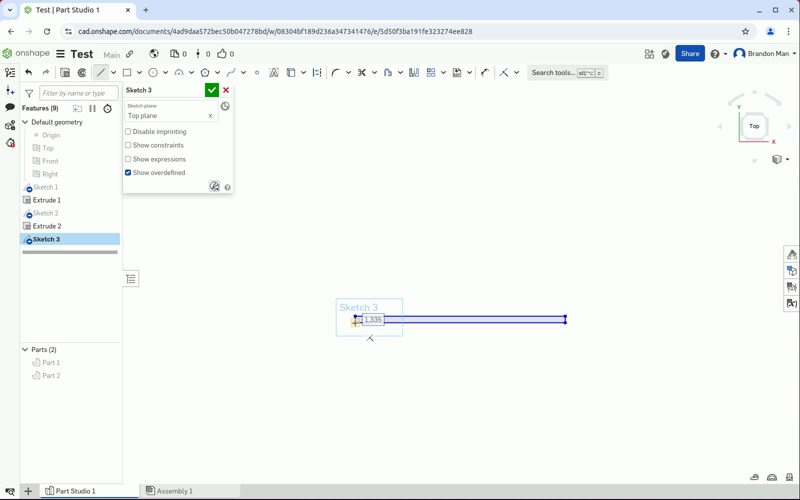
key(esc)
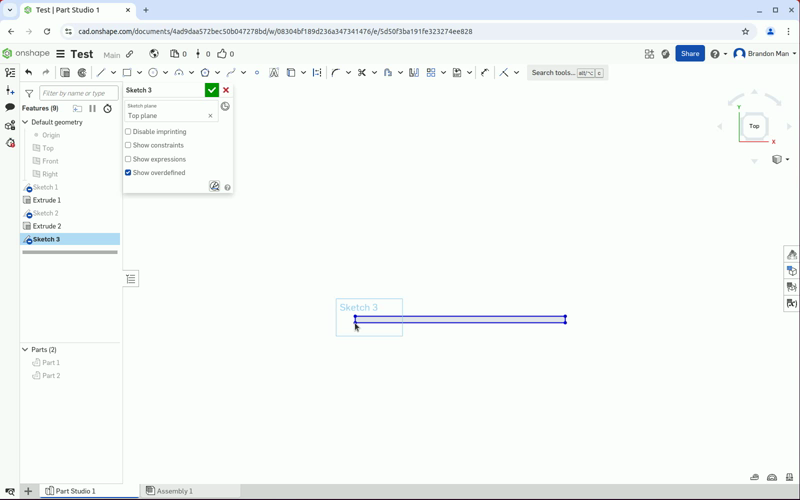
mouse_move(414, 319)
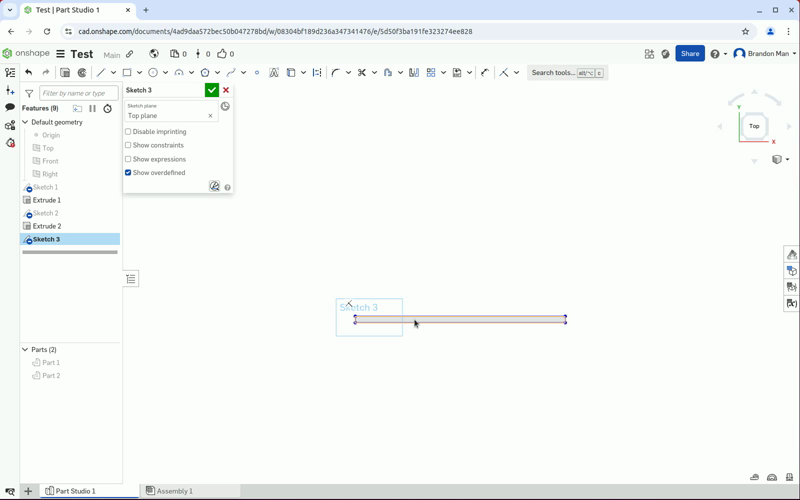
scroll(6)
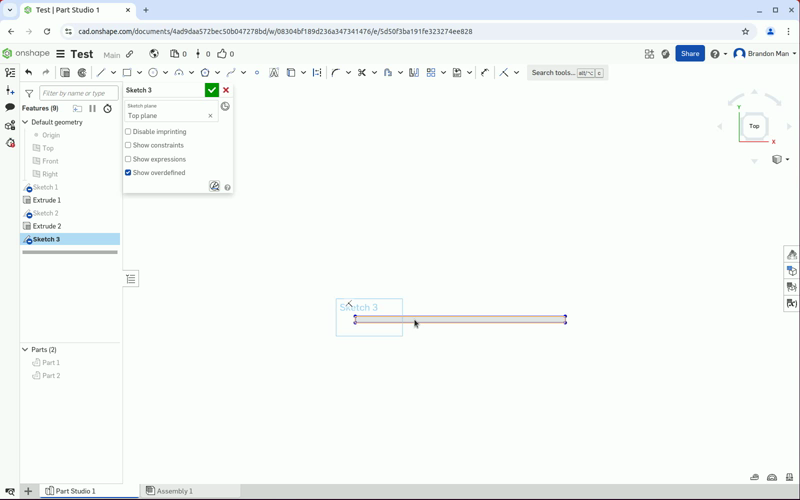
scroll(6)
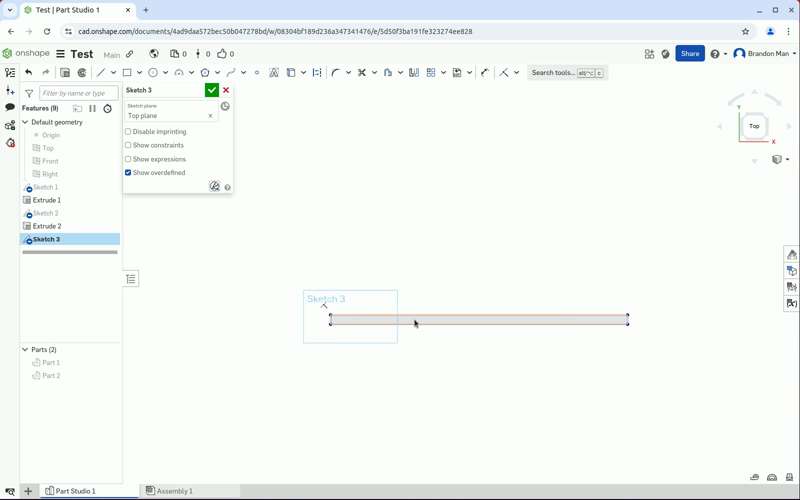
scroll(6)
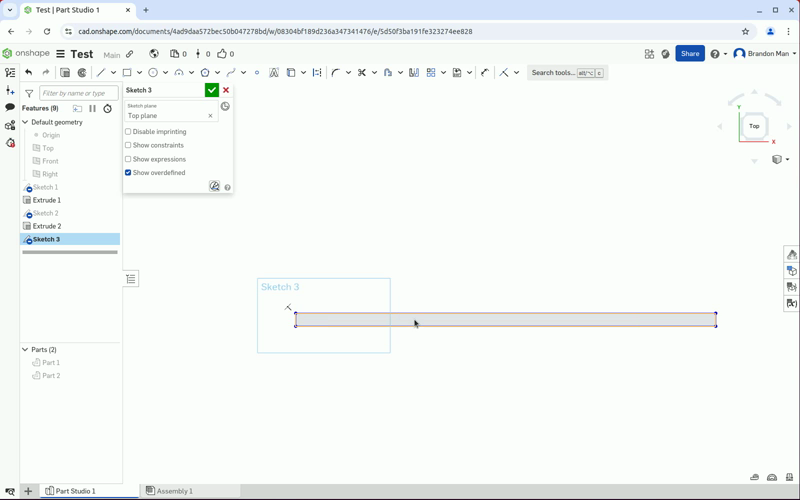
scroll(6)
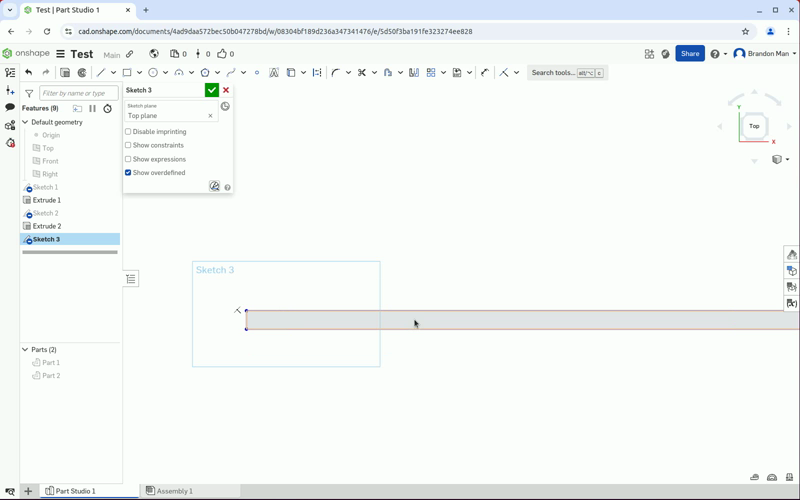
scroll(6)
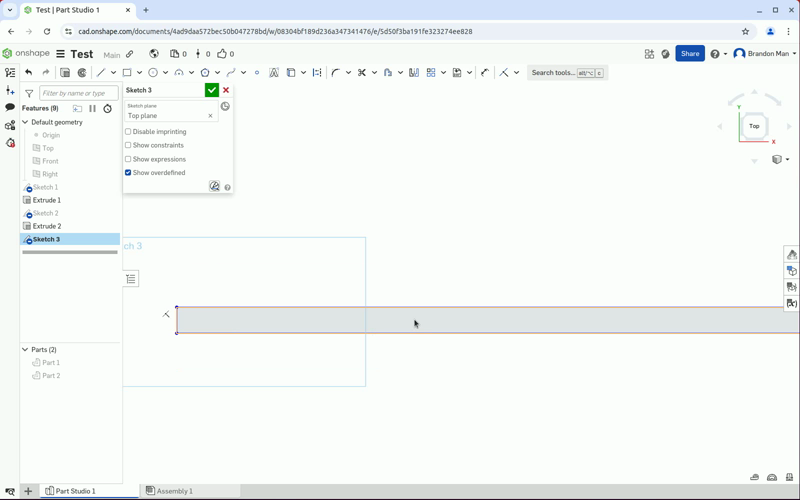
scroll(6)
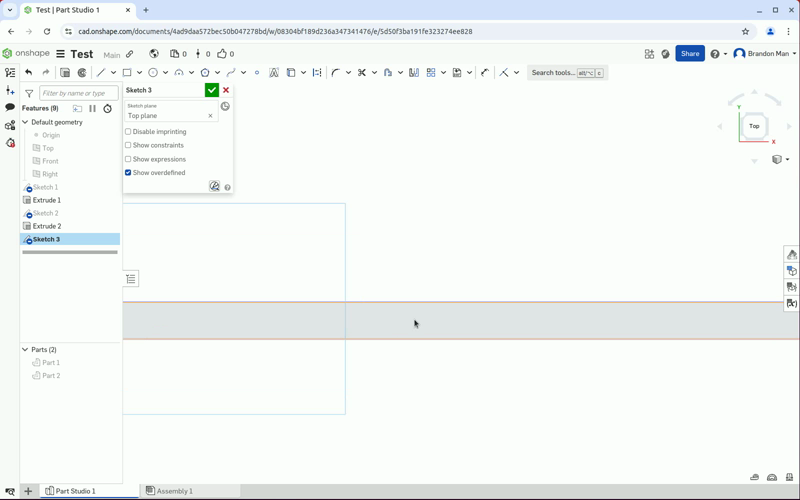
scroll(6)
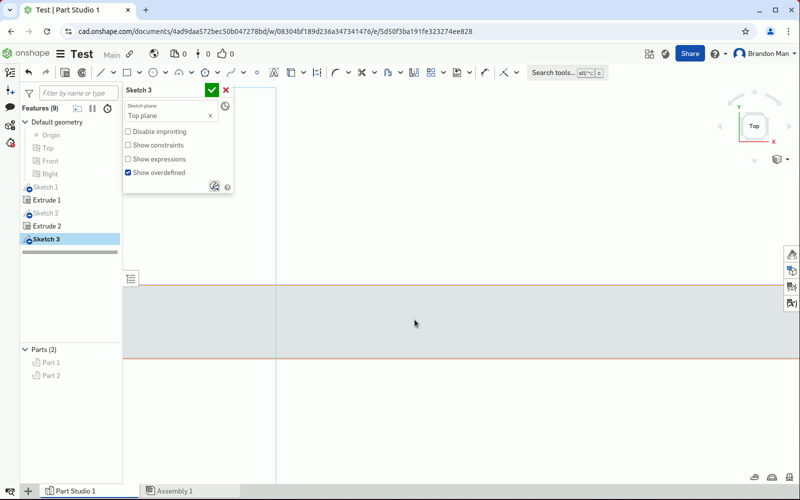
click(414, 319)
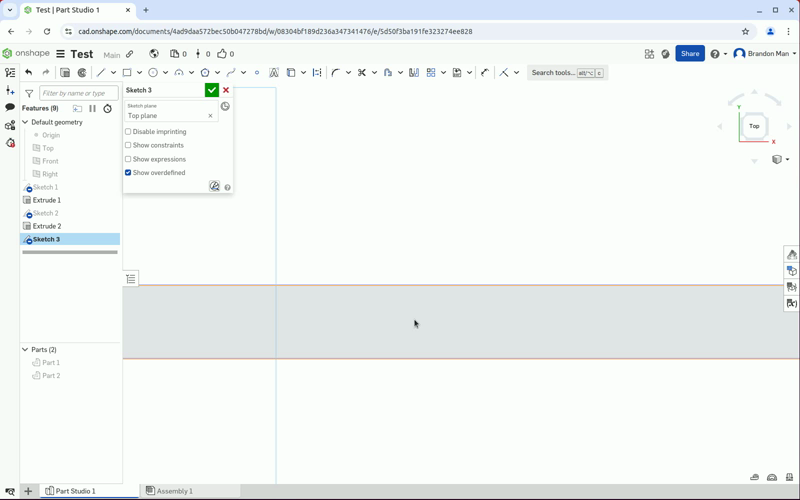
scroll(-6)
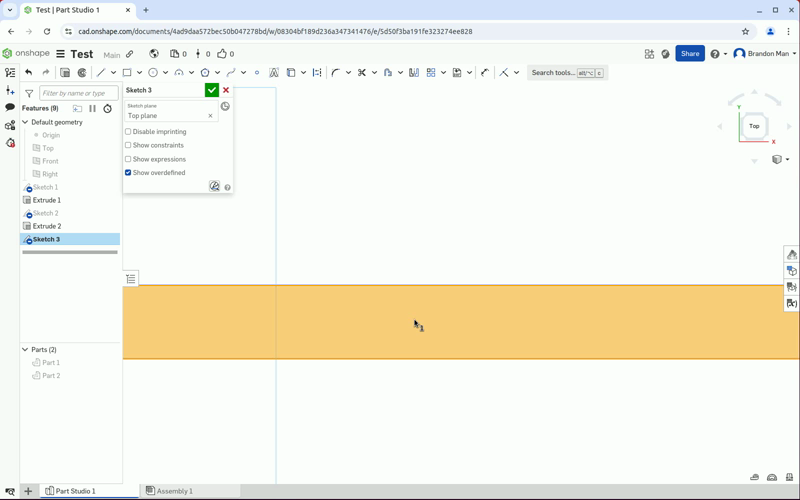
scroll(-6)
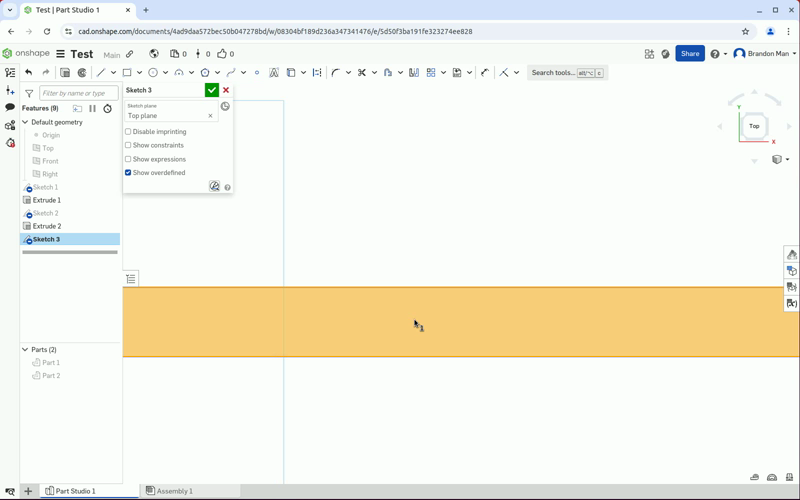
scroll(-6)
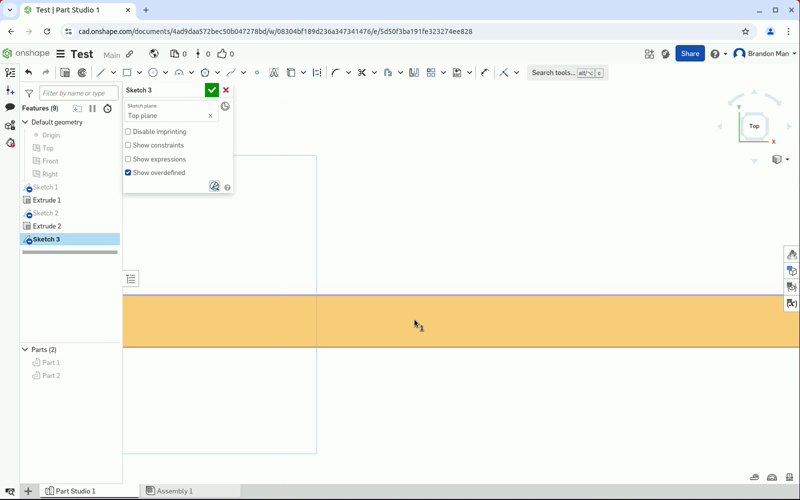
scroll(-6)
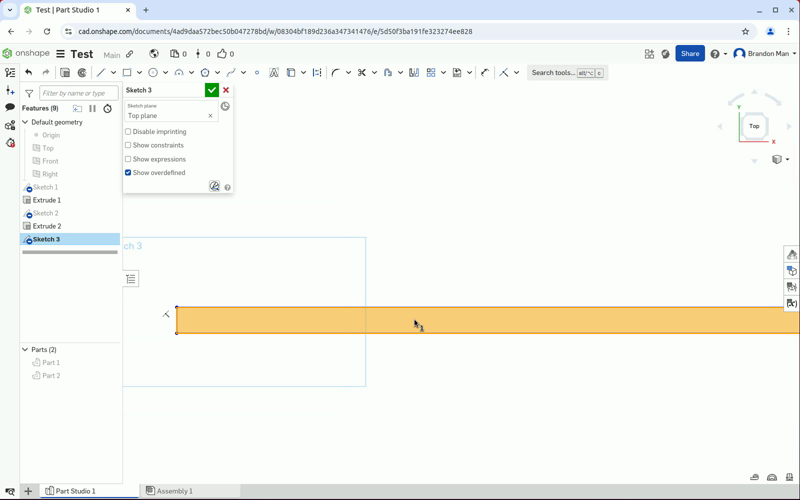
scroll(-6)
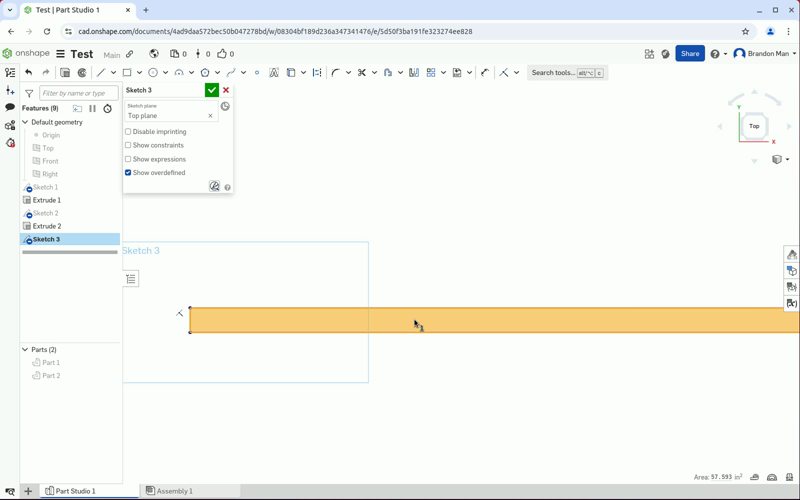
scroll(-6)
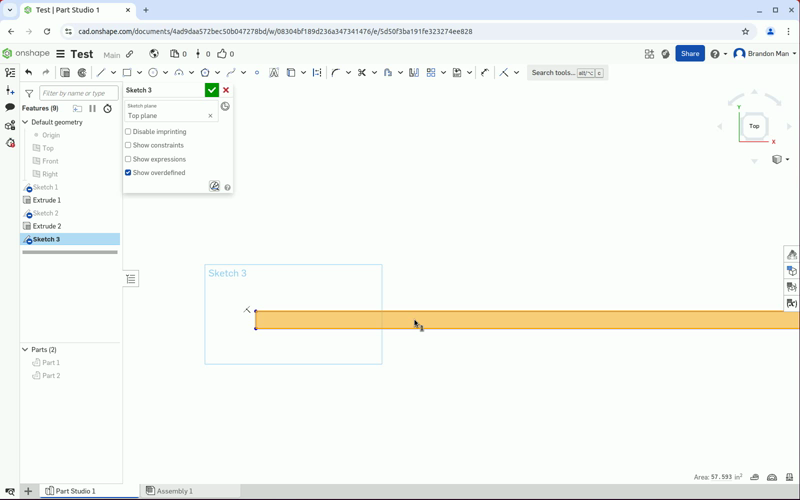
scroll(-6)
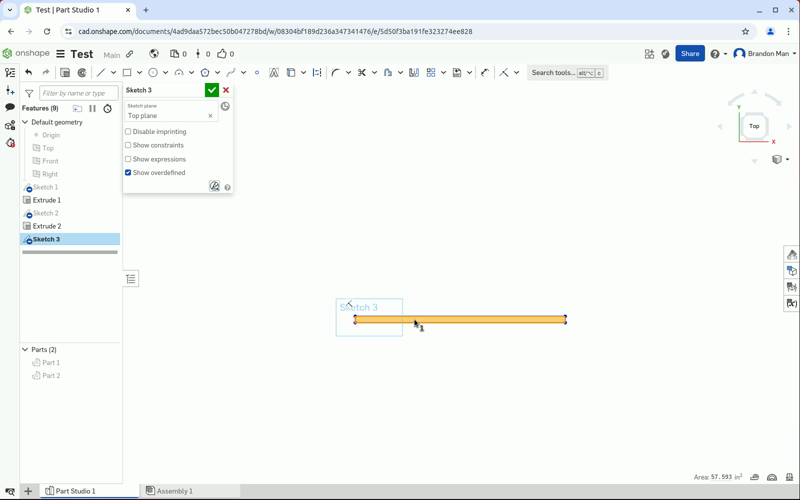
mouse_move(73, 352)
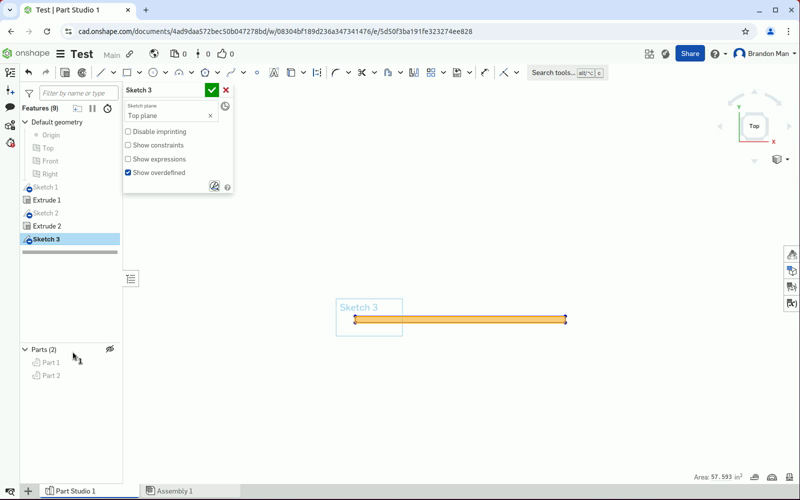
key(shift+y)
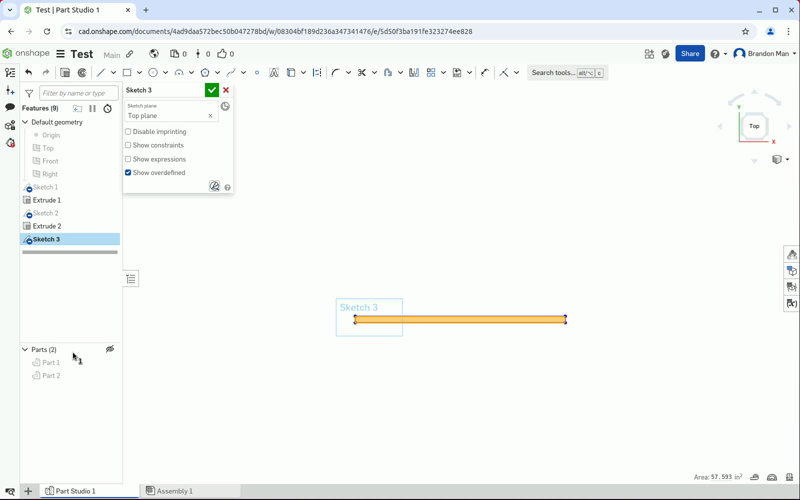
key(shift+e)
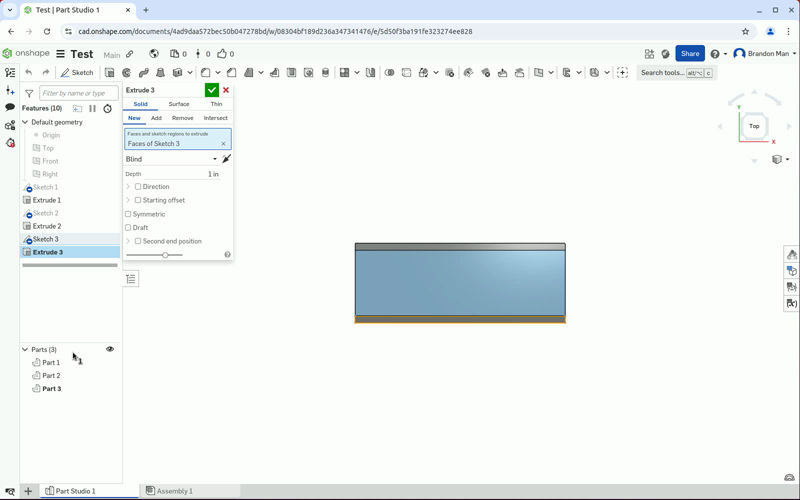
mouse_move(143, 106)
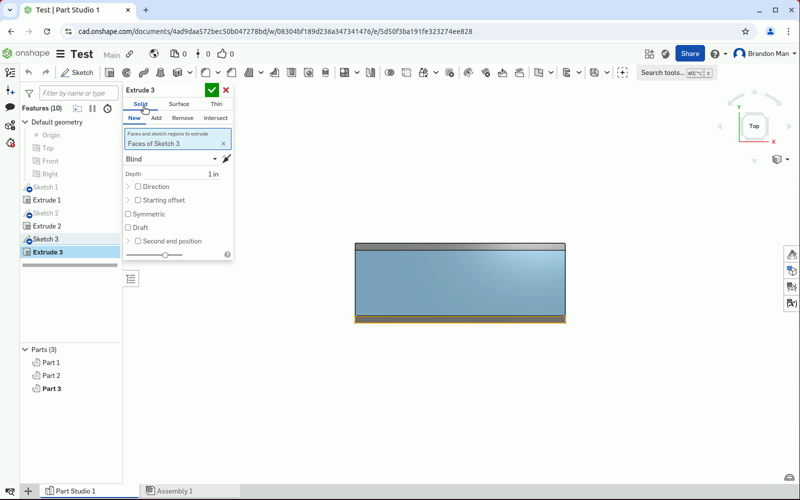
click(143, 106)
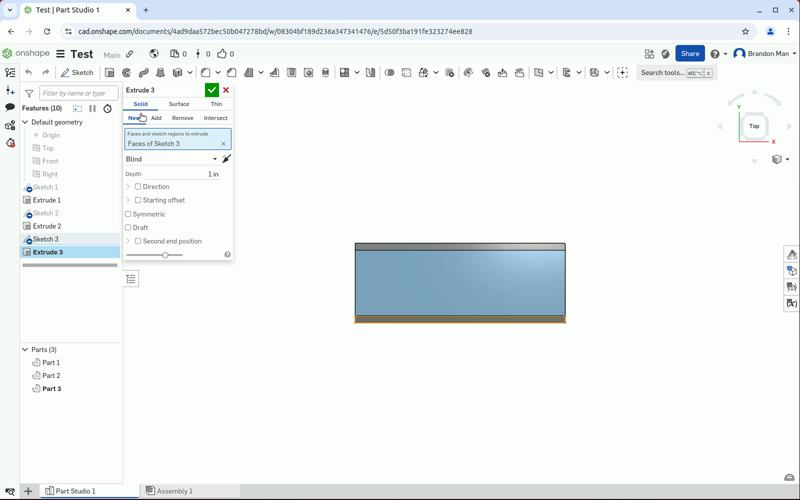
mouse_move(137, 120)
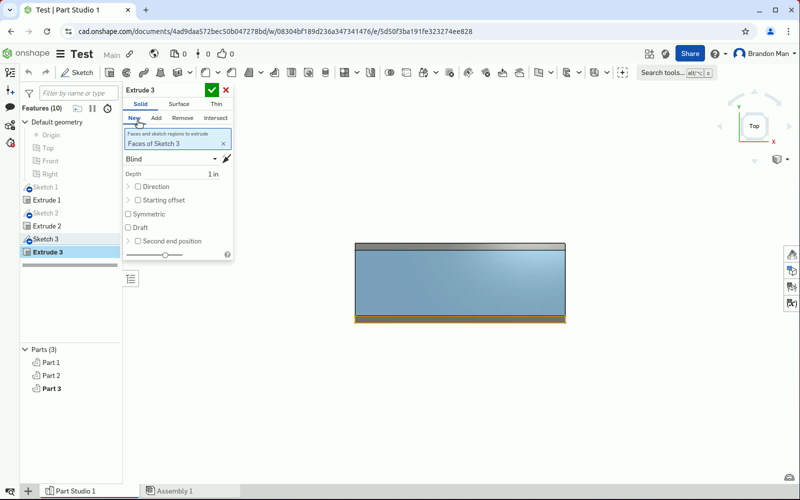
click(137, 120)
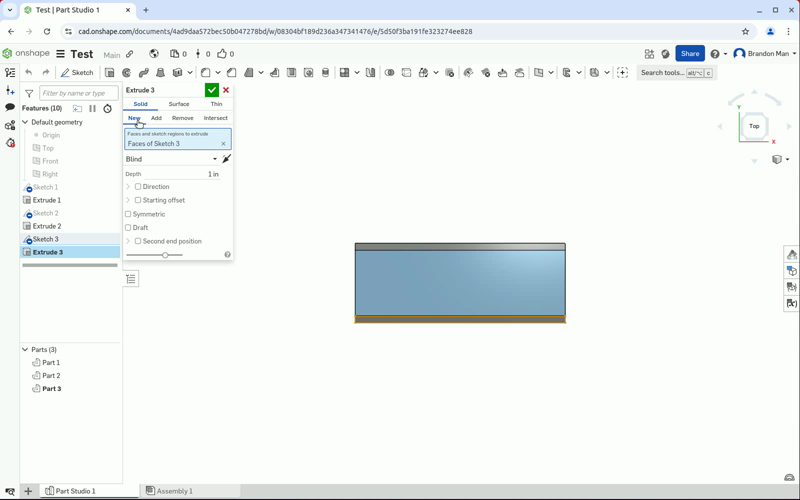
key(tab, 4)
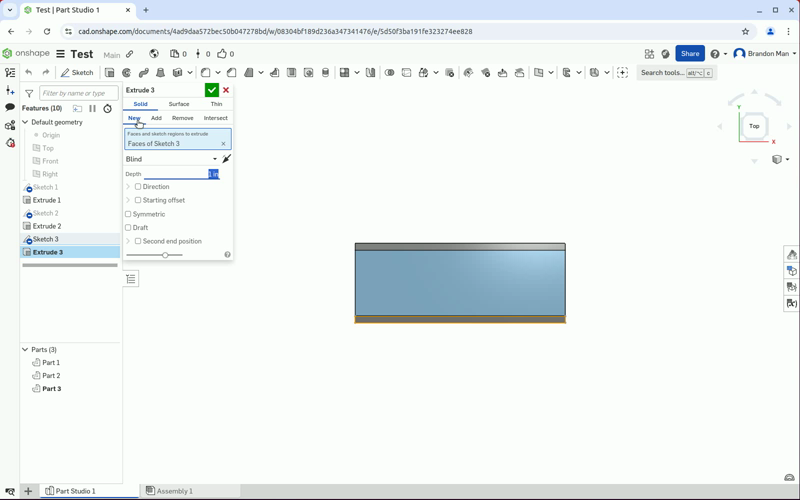
text(5.536)
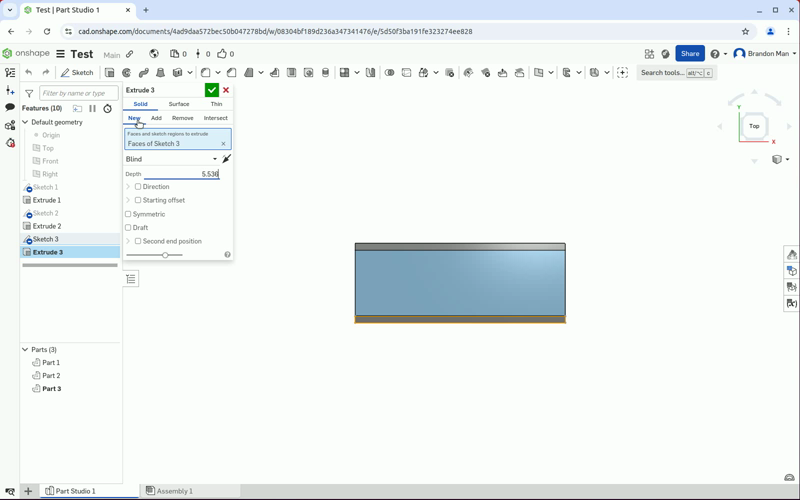
key(enter)
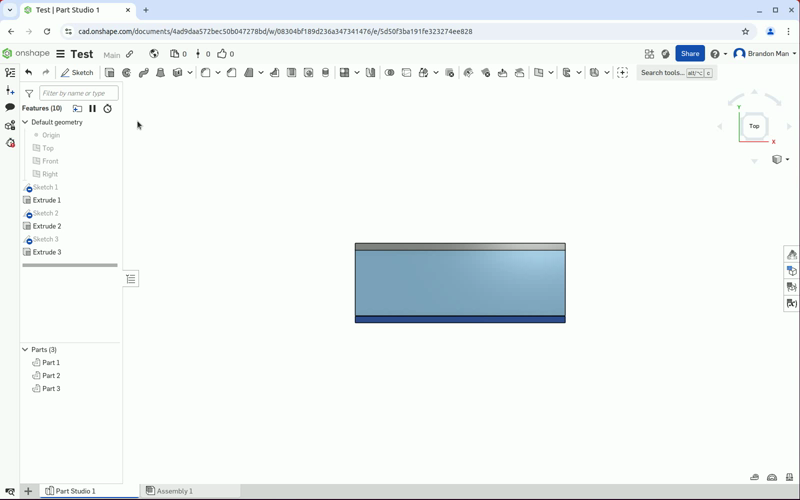
key(shift+h)
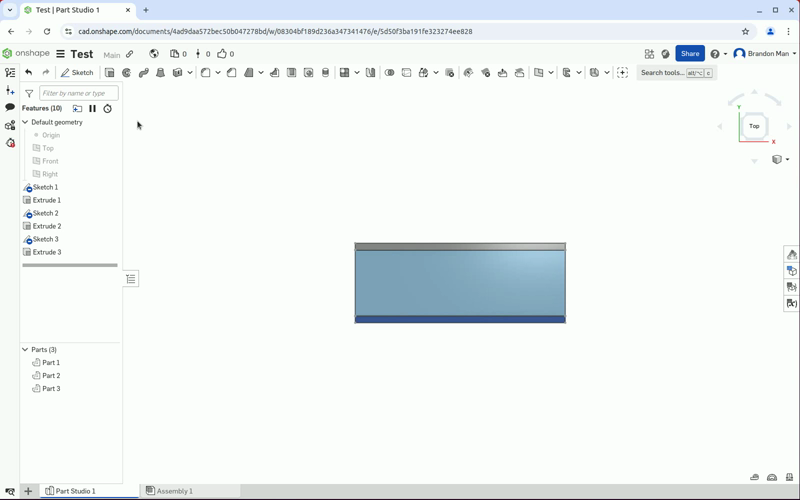
key(shift+h)
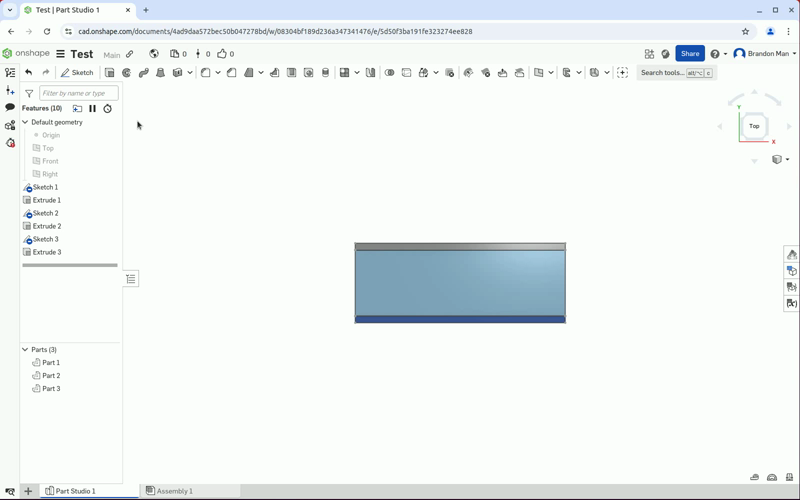
key(shift+7)
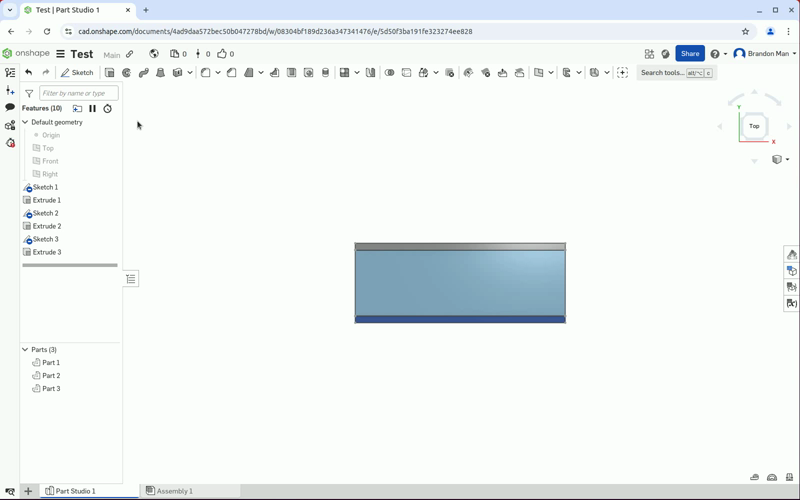
key(up, 3)
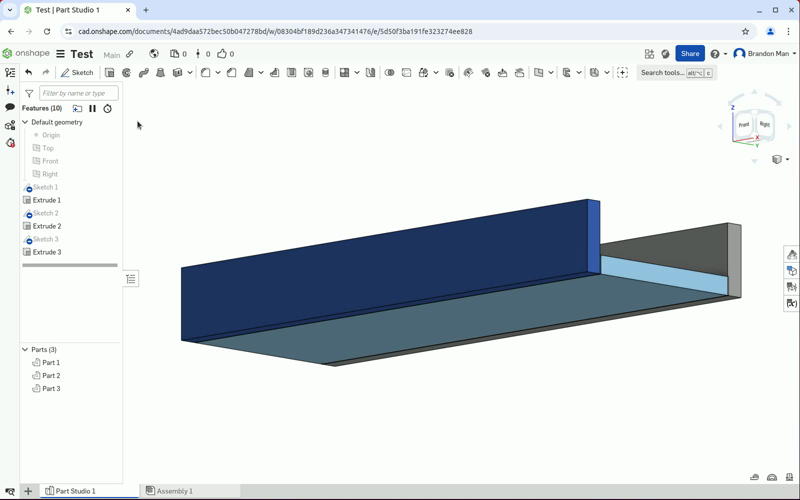
key(left, 3)
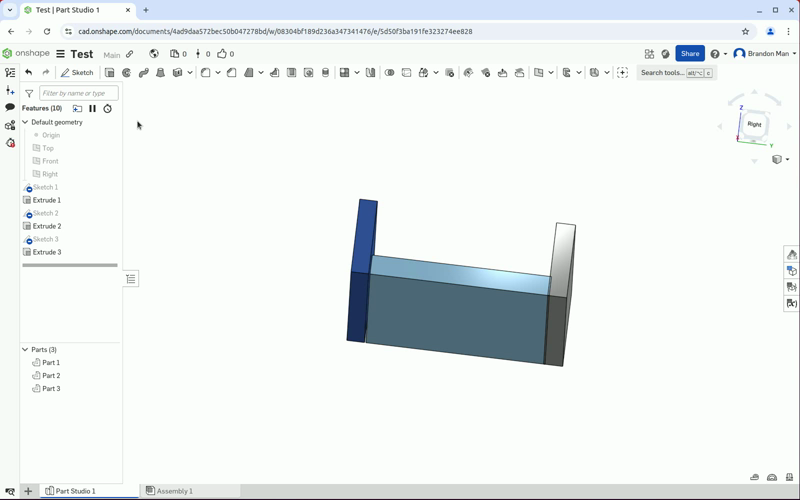
key(right, 3)
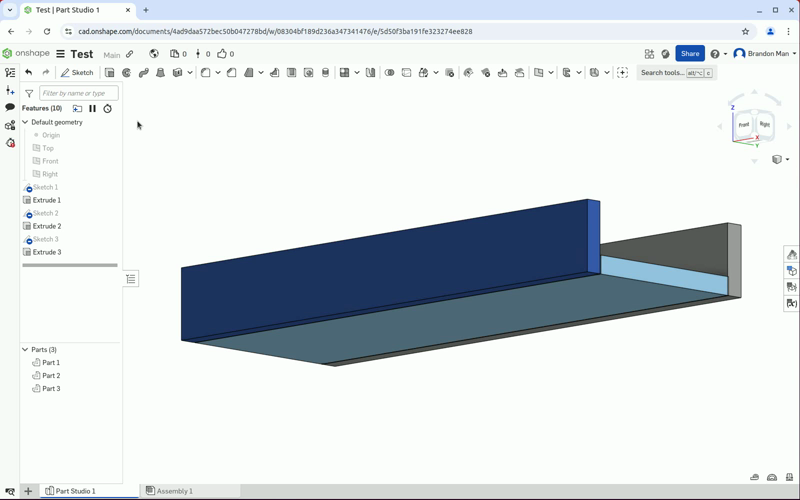
key(down, 3)
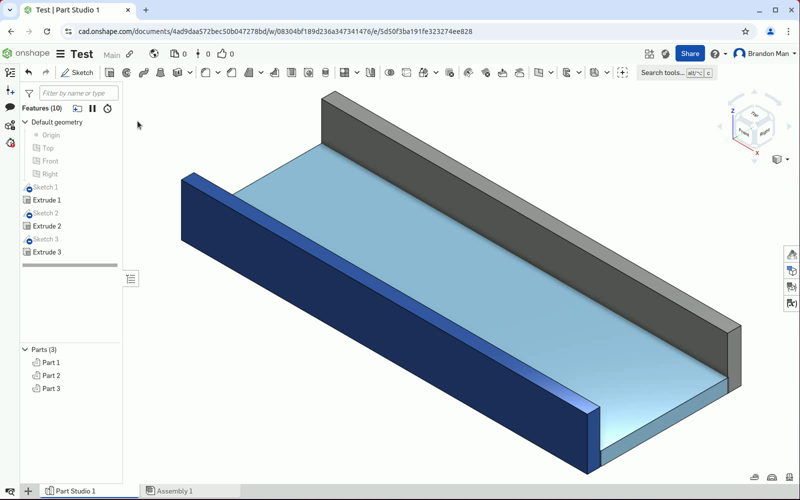
mouse_move(73, 189)
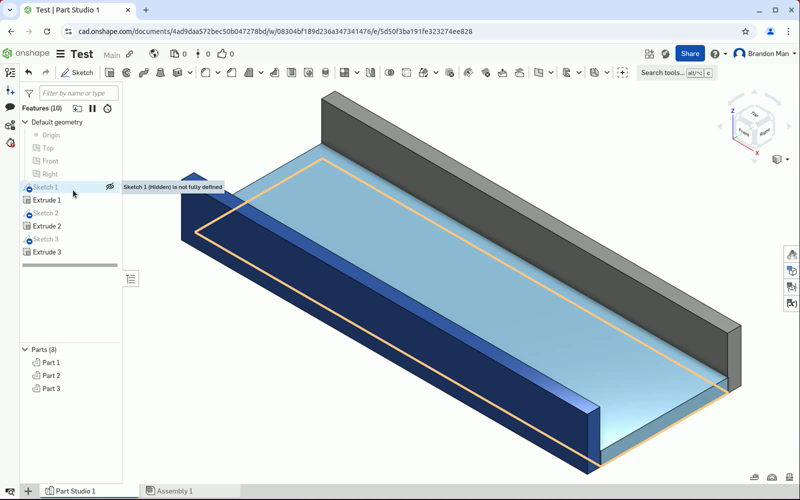
click(73, 189)